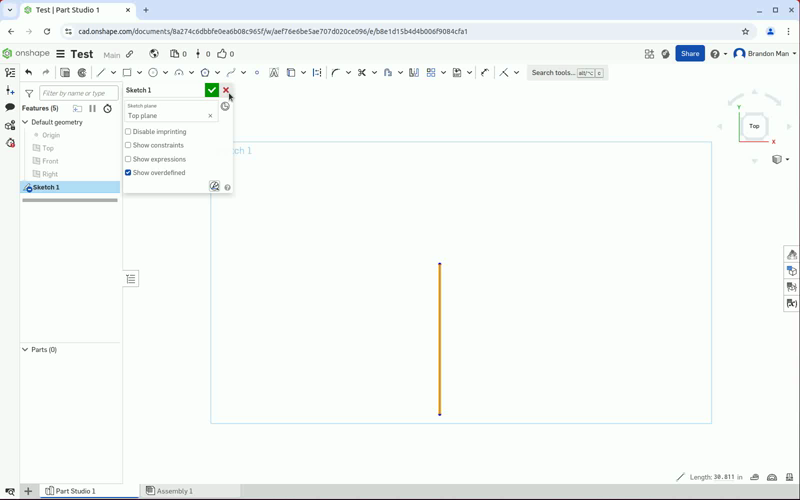
key(shift+h)
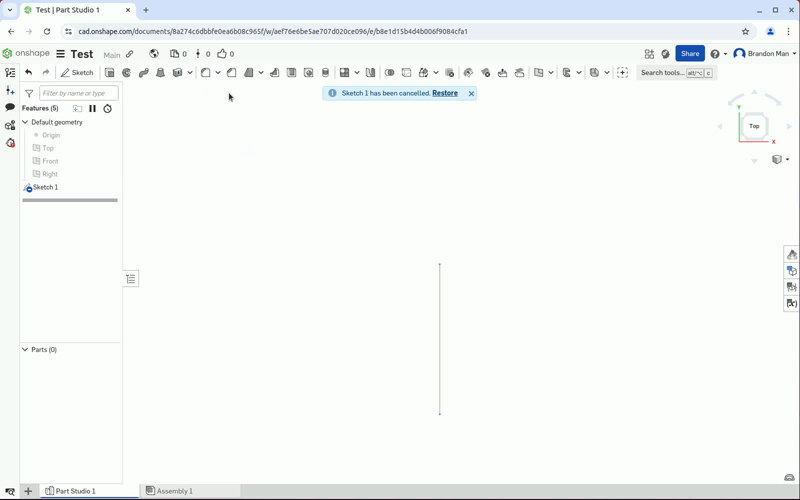
key(shift+s)
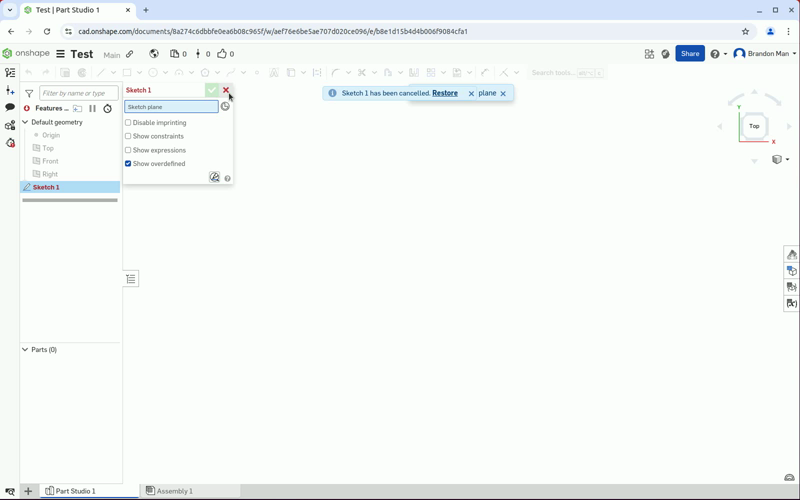
mouse_move(73, 150)
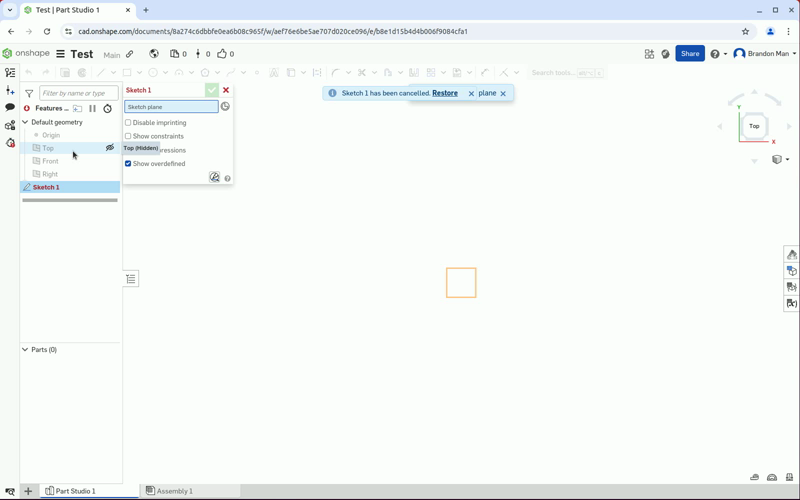
click(73, 150)
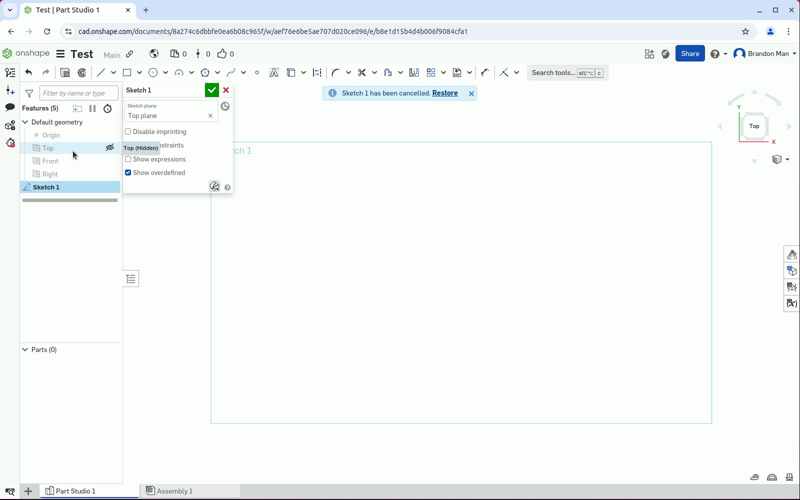
mouse_move(73, 352)
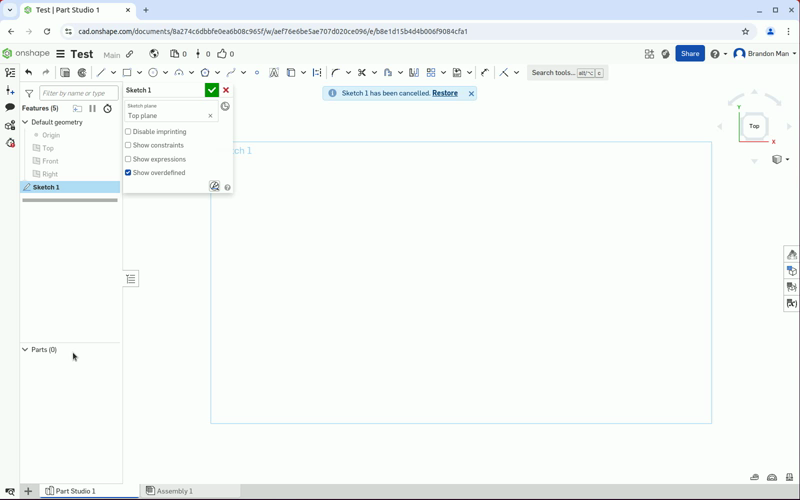
key(y)
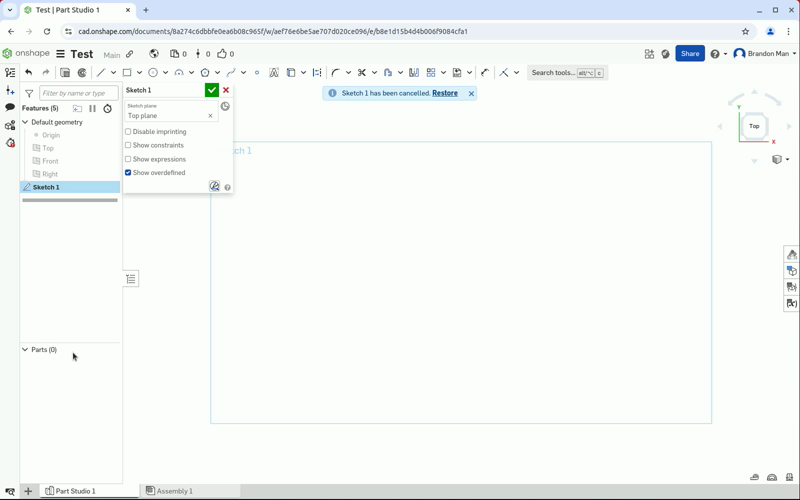
key(l)
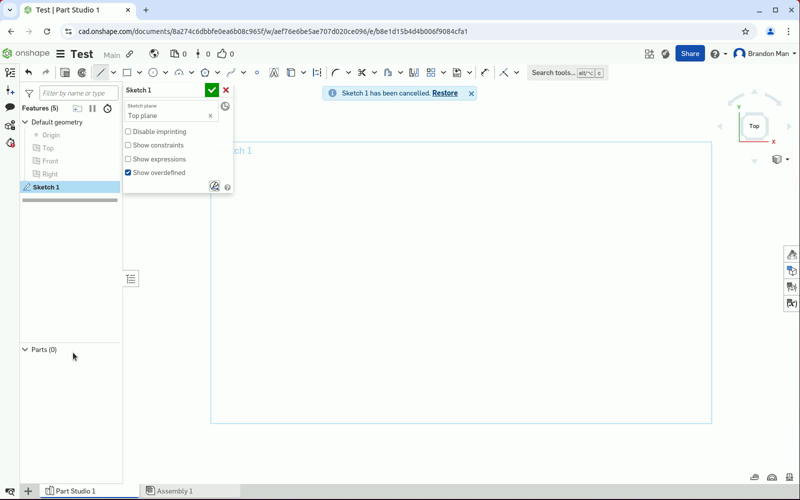
key_down(shift)
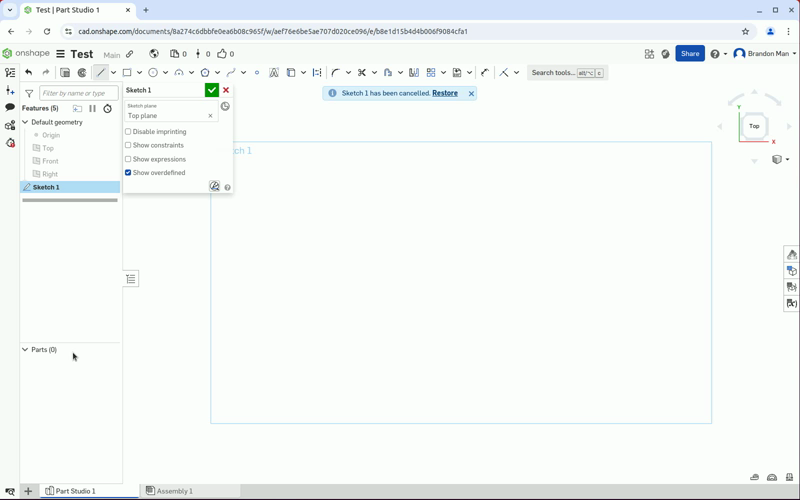
mouse_move(393, 322)
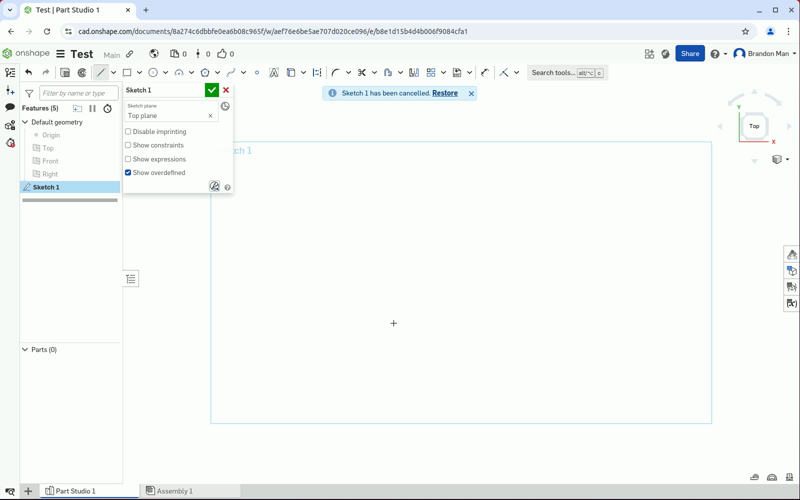
click(393, 322)
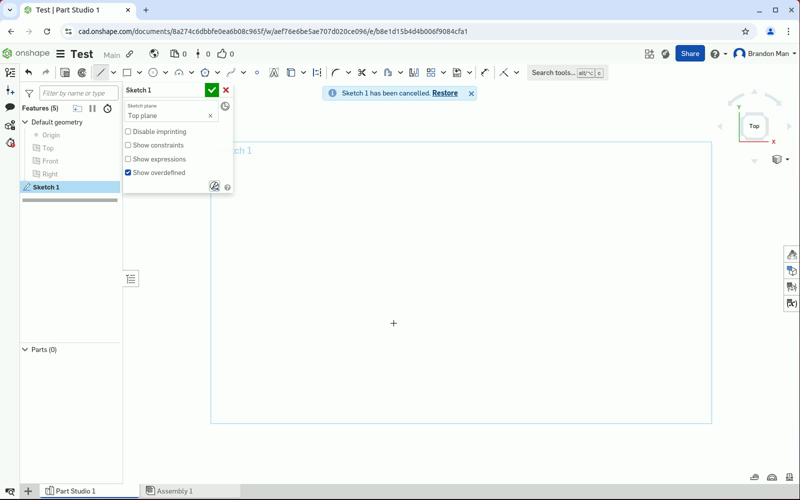
key_up(shift)
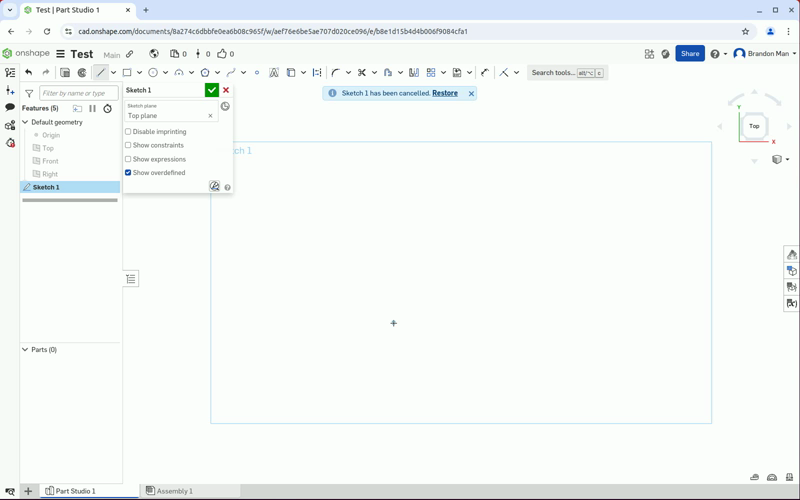
key_down(shift)
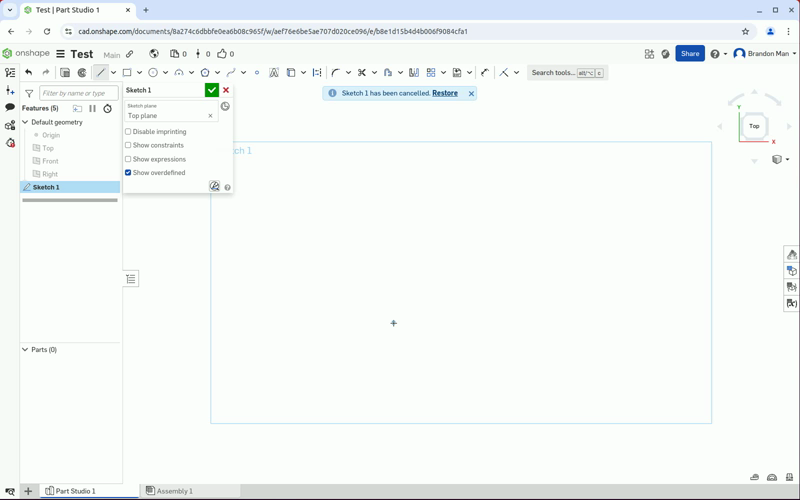
mouse_move(529, 322)
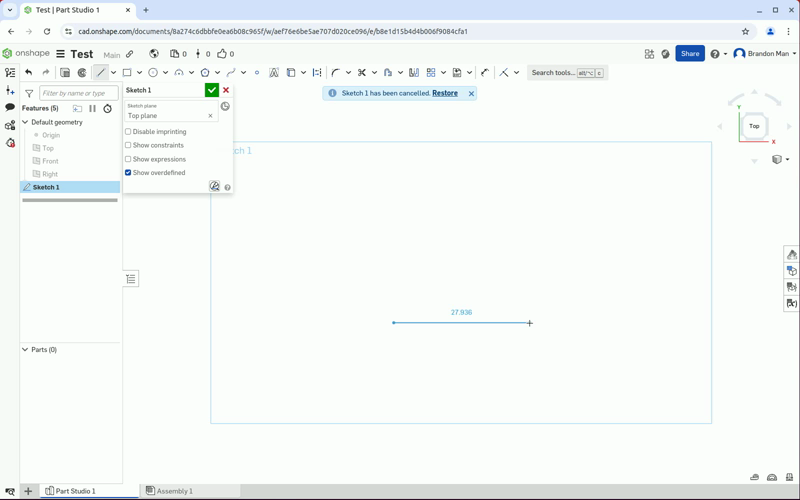
click(529, 322)
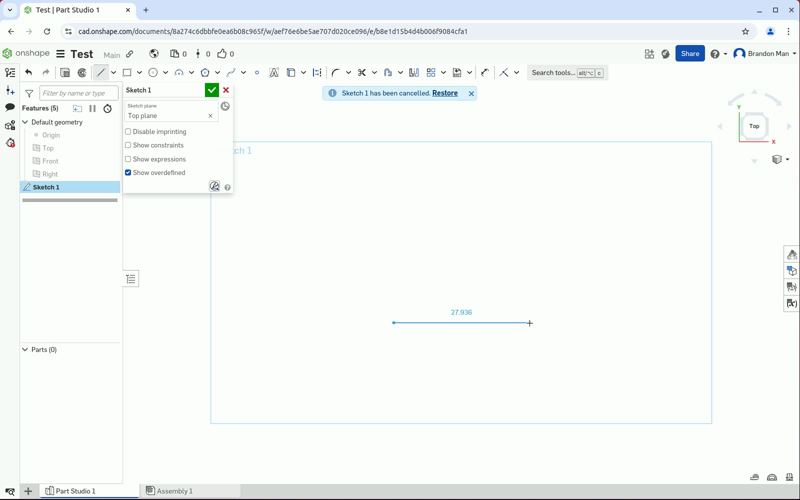
key_up(shift)
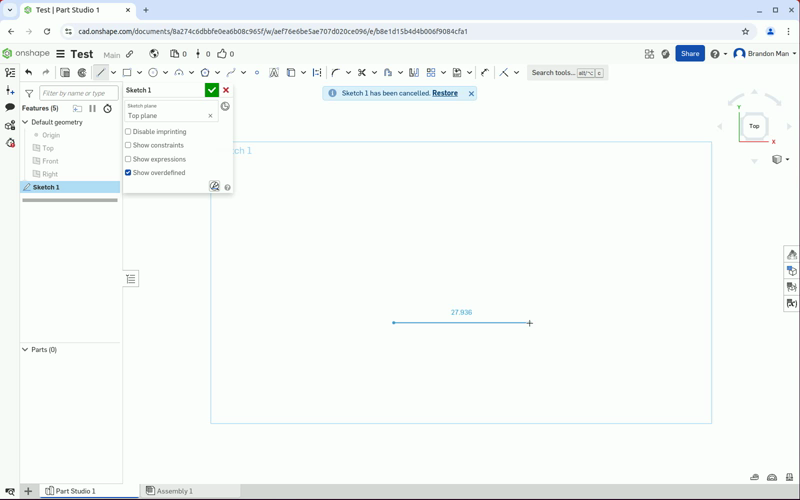
key_down(shift)
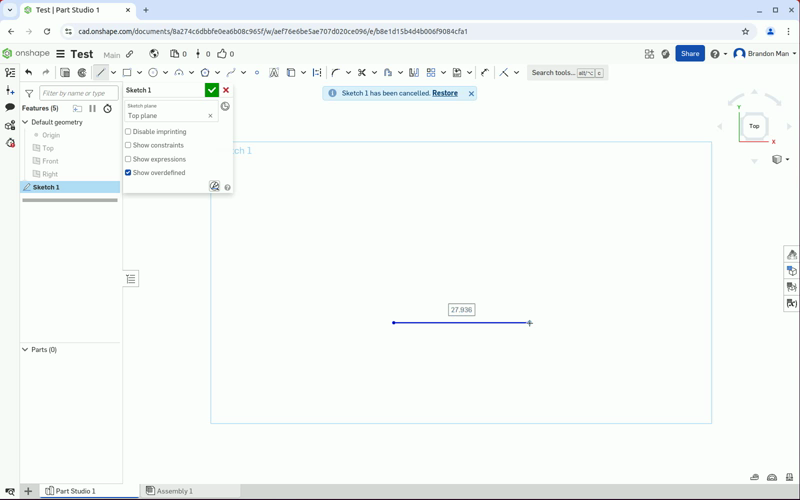
mouse_move(529, 176)
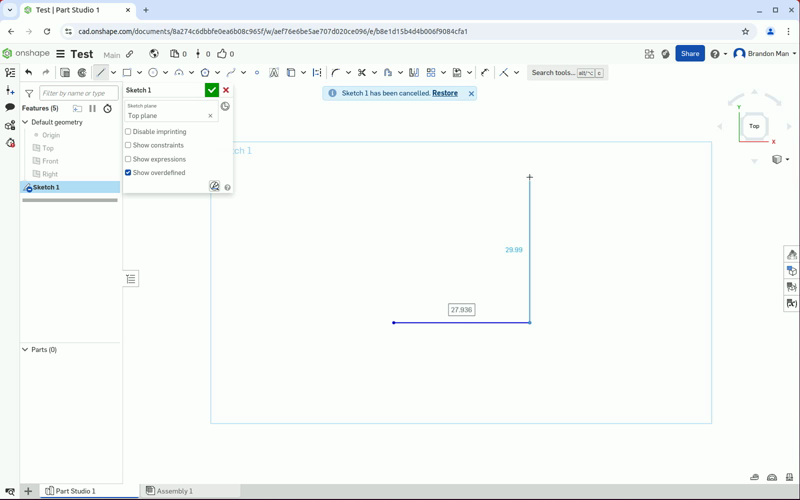
click(529, 176)
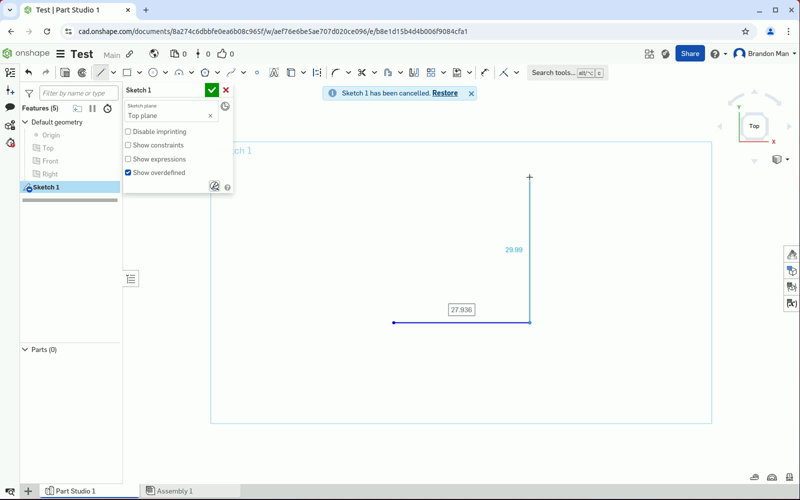
key_up(shift)
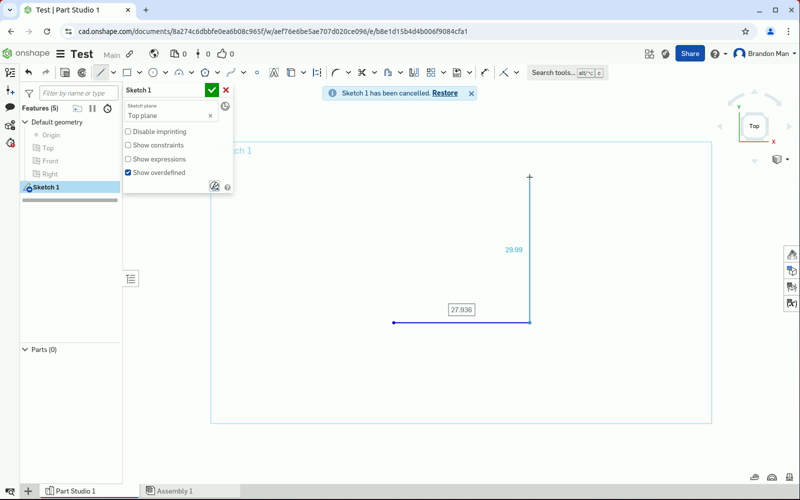
key_down(shift)
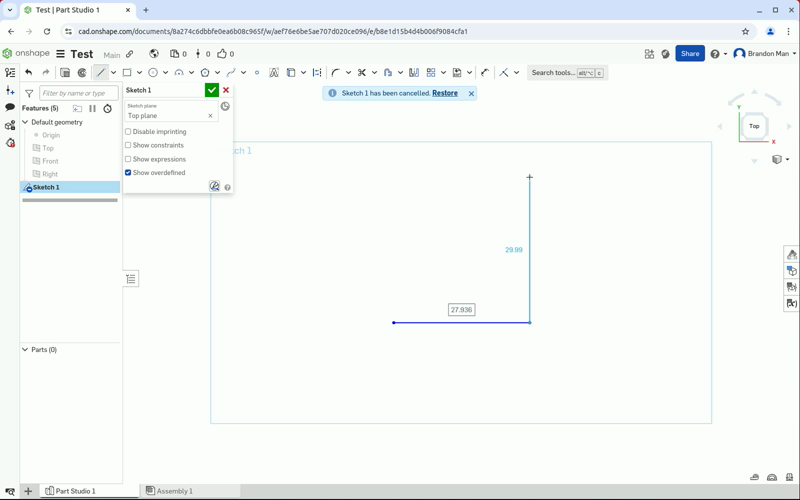
mouse_move(559, 176)
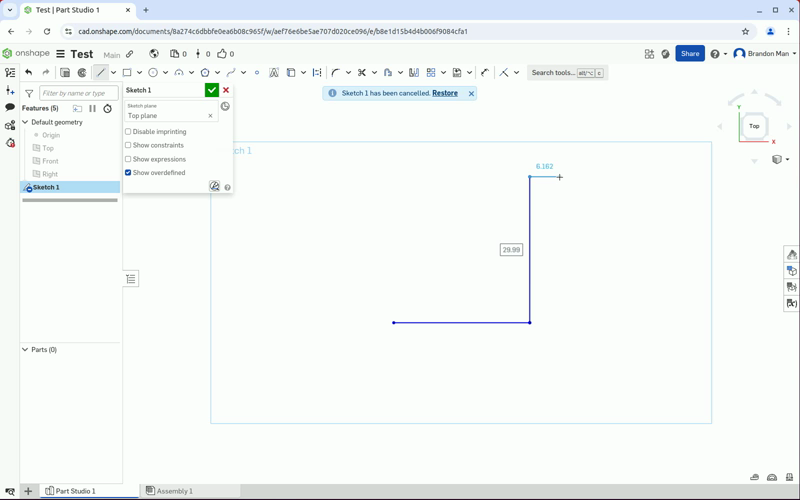
mouse_move(501, 176)
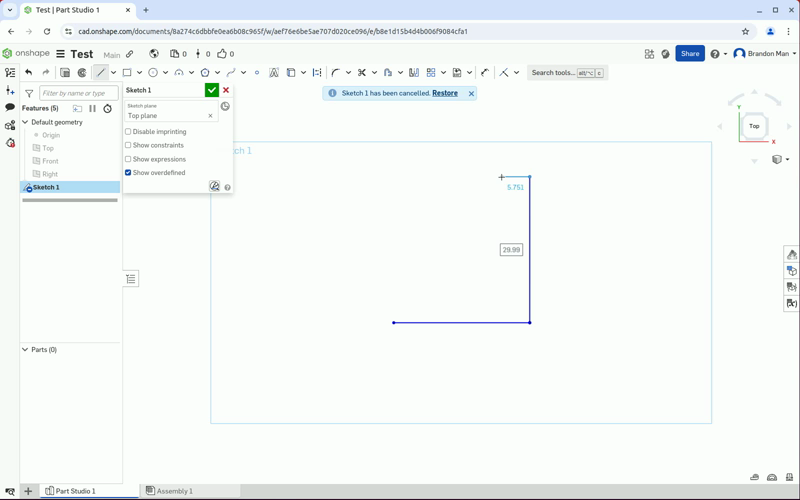
click(501, 176)
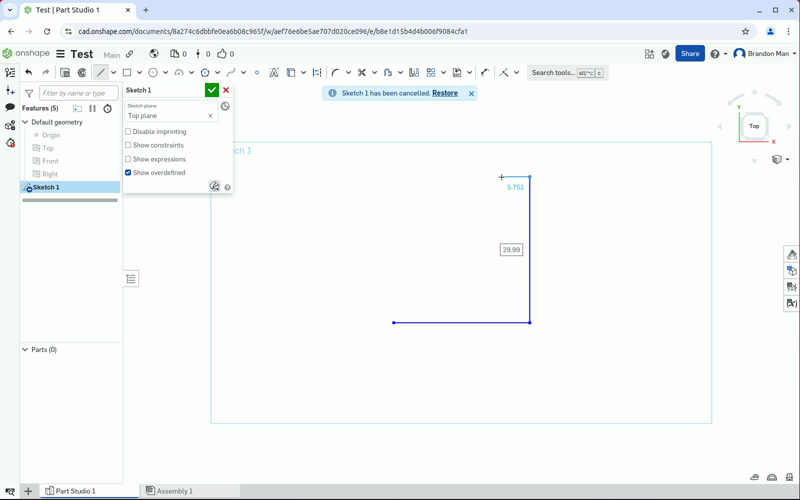
key_up(shift)
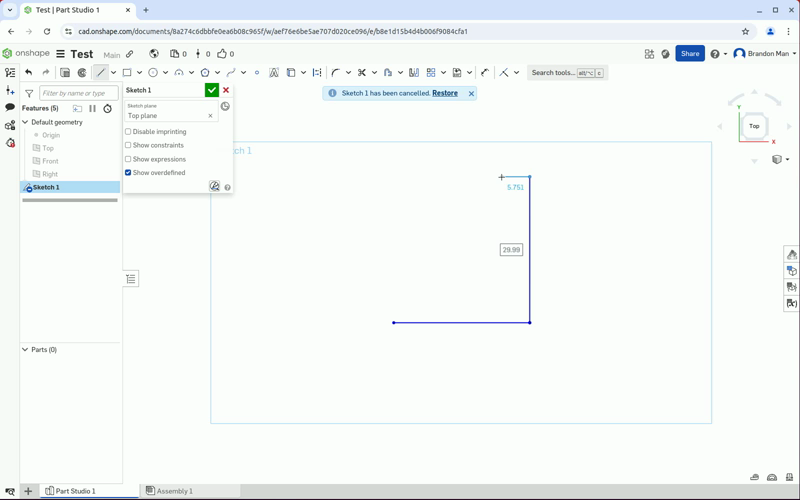
key_down(shift)
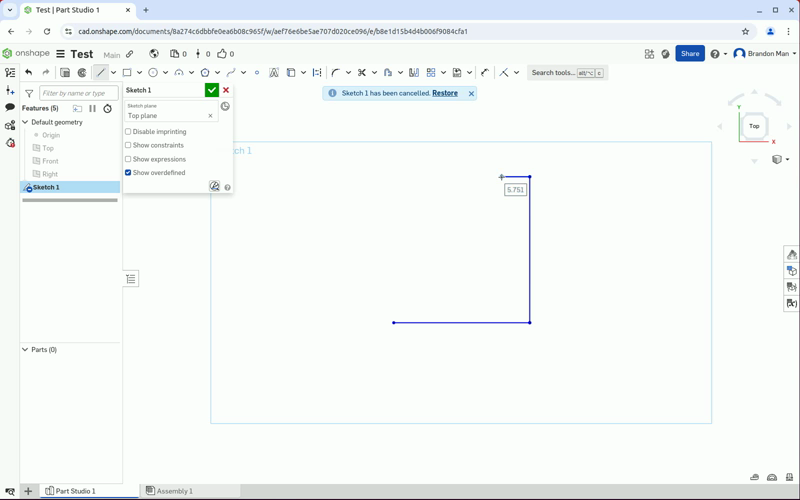
mouse_move(531, 176)
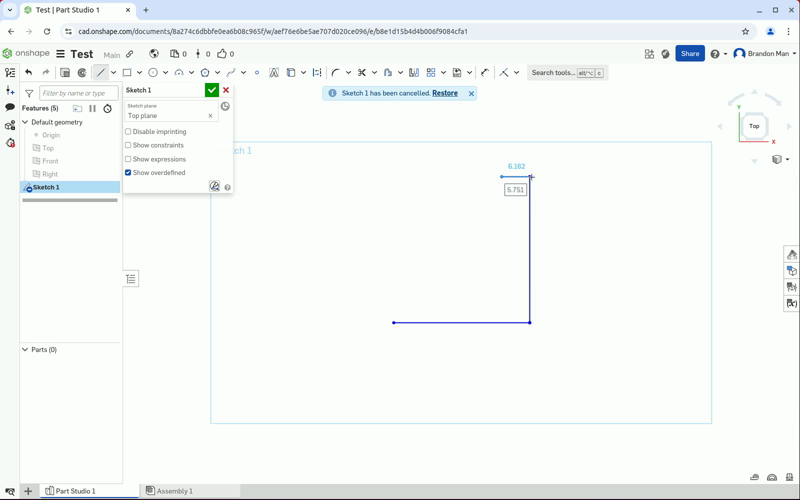
mouse_move(469, 176)
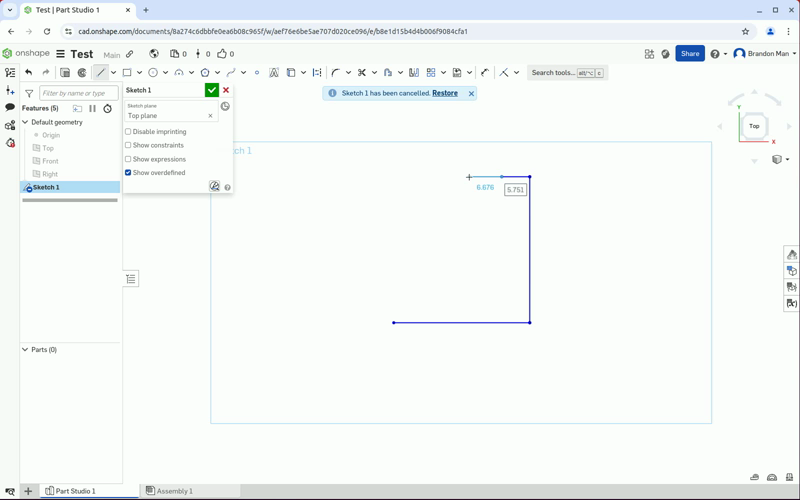
click(469, 176)
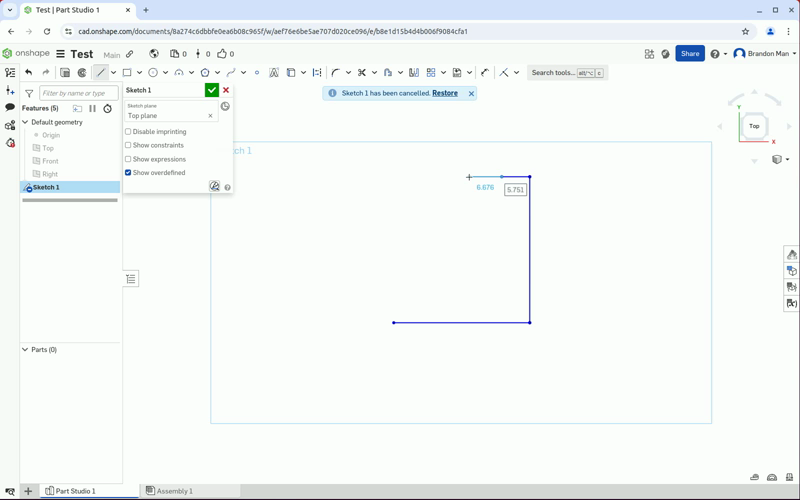
key_up(shift)
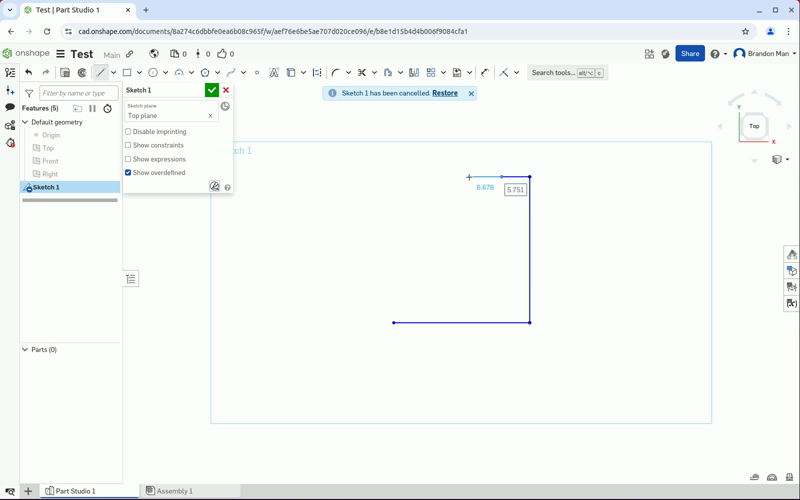
key_down(shift)
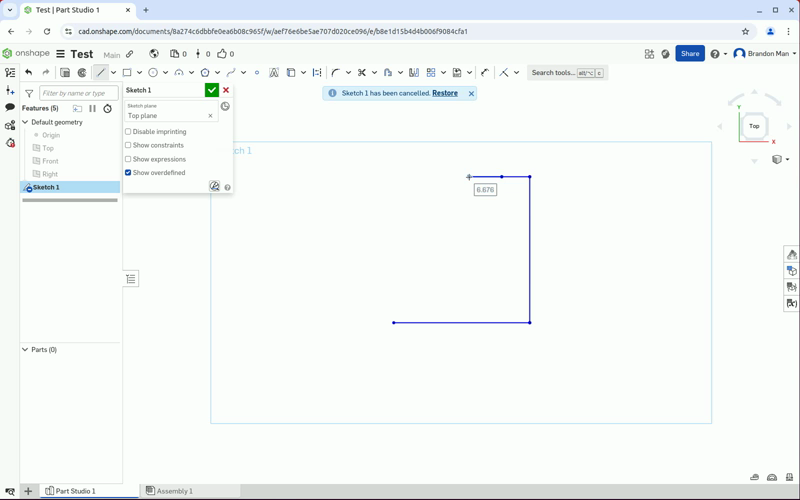
mouse_move(499, 176)
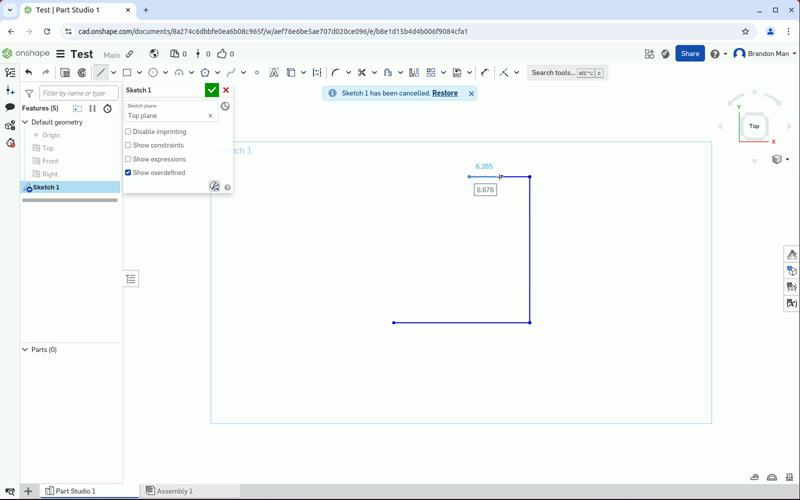
mouse_move(426, 176)
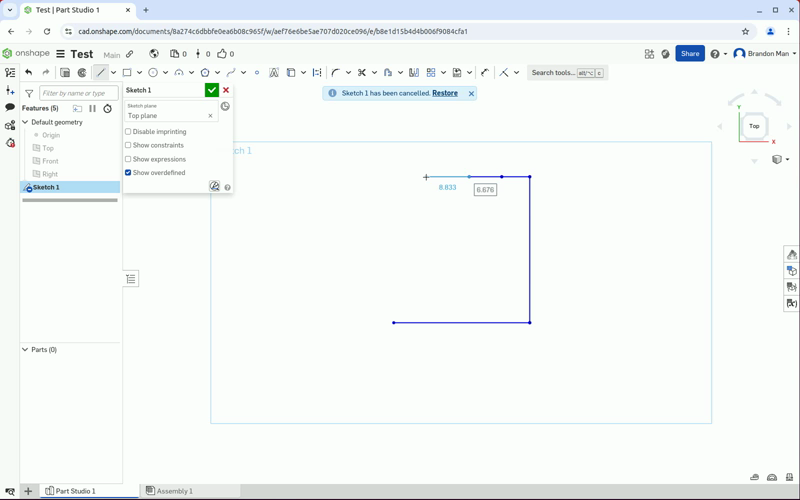
click(426, 176)
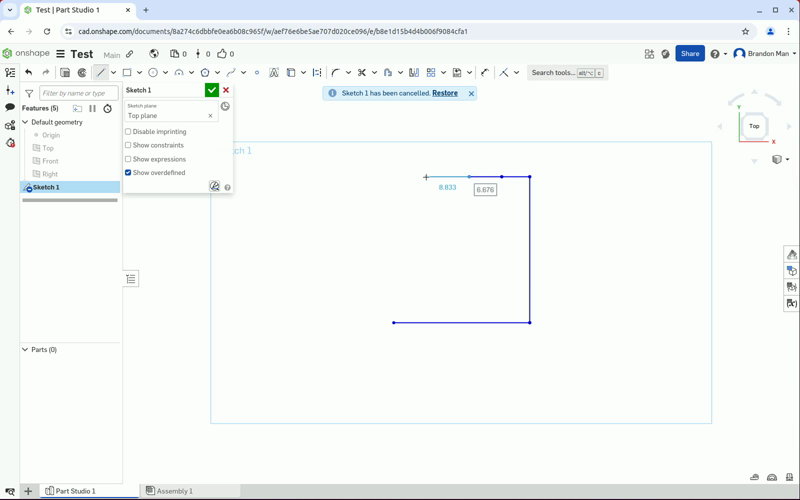
key_up(shift)
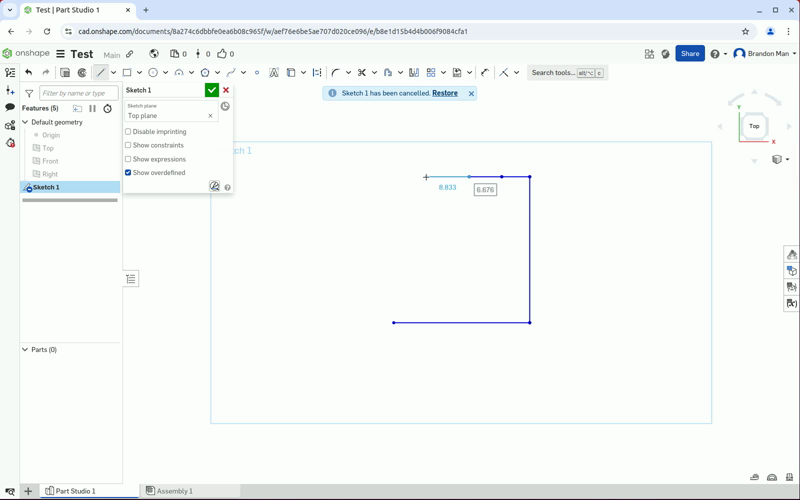
key_down(shift)
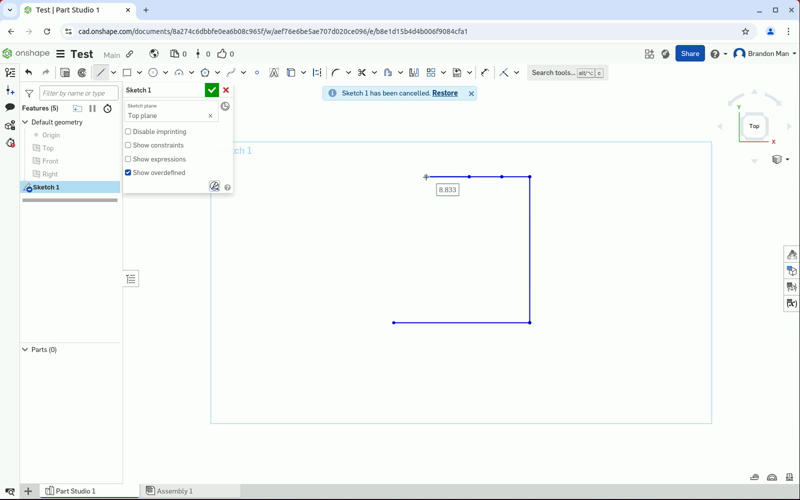
mouse_move(456, 176)
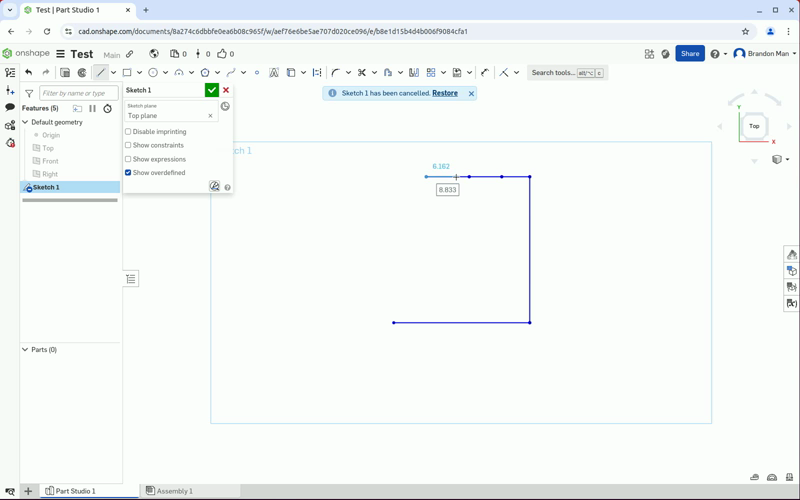
mouse_move(393, 176)
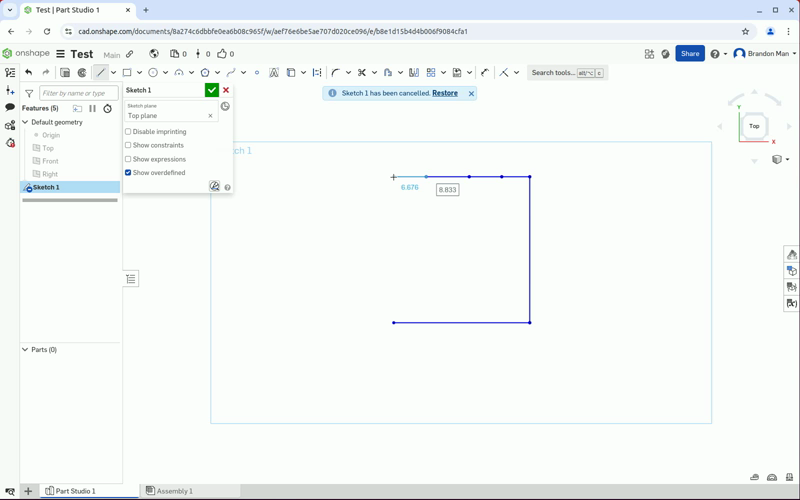
click(393, 176)
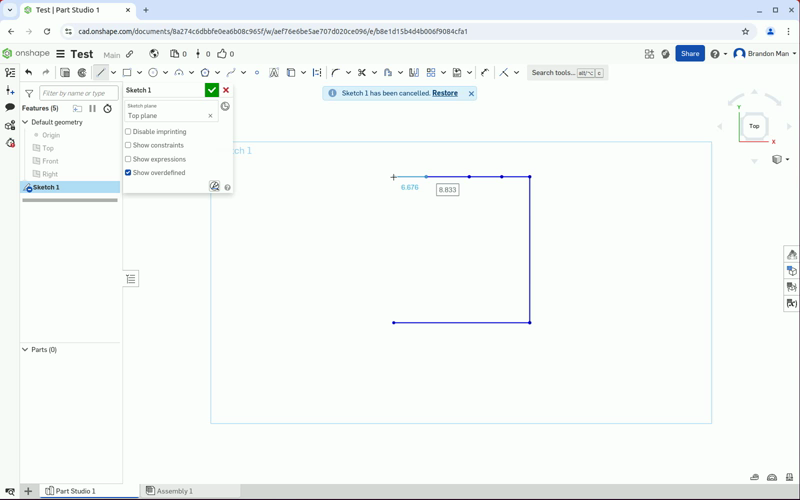
key_up(shift)
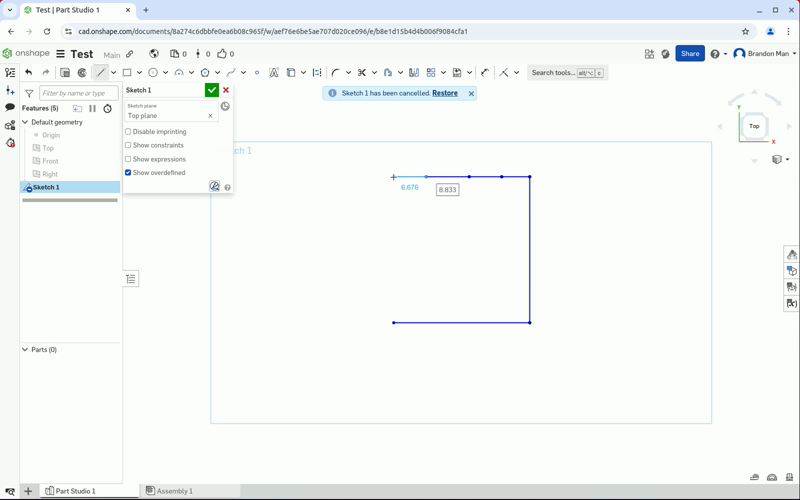
key_down(shift)
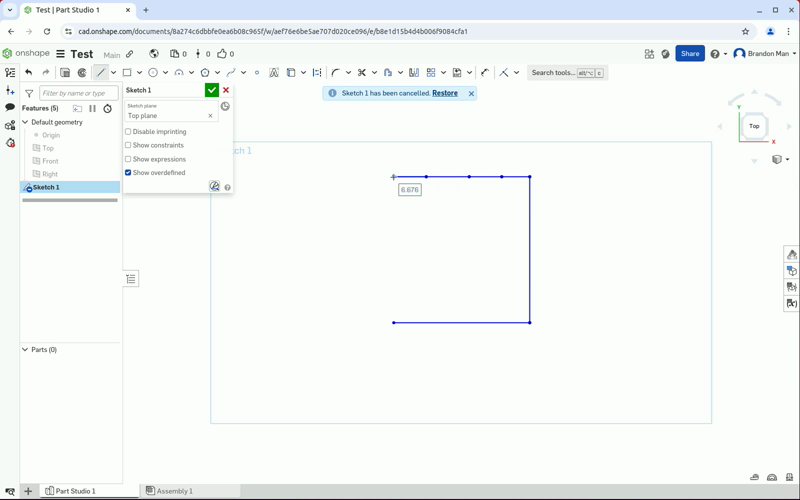
mouse_move(393, 322)
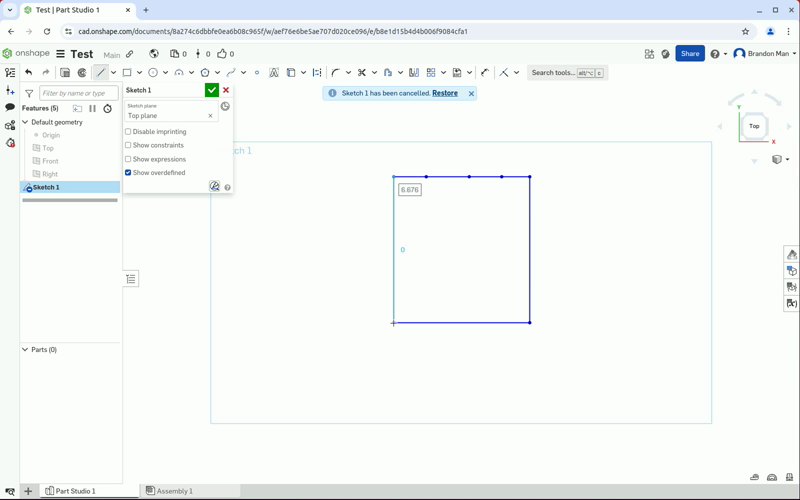
key_up(shift)
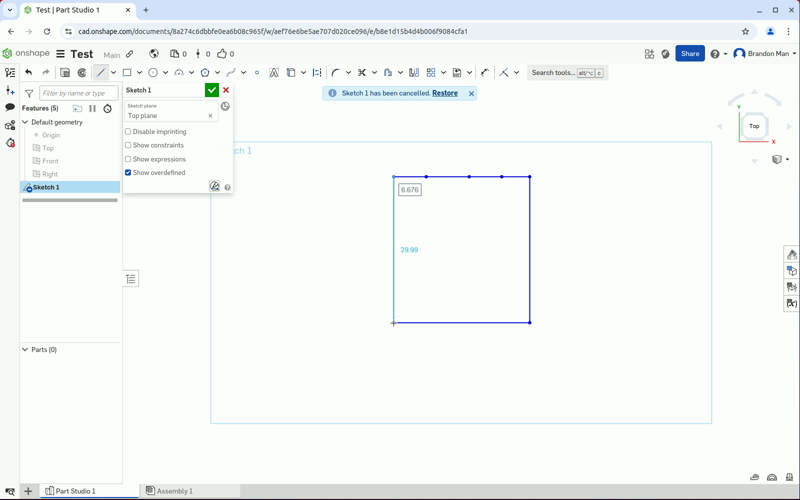
click(393, 322)
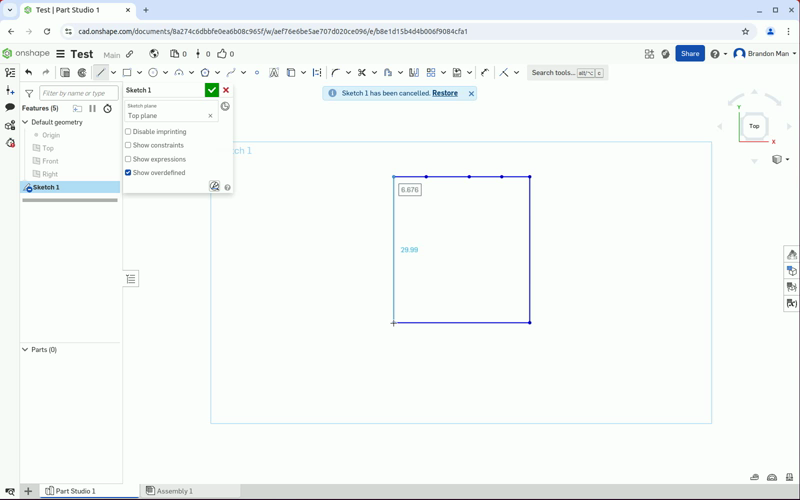
key(esc)
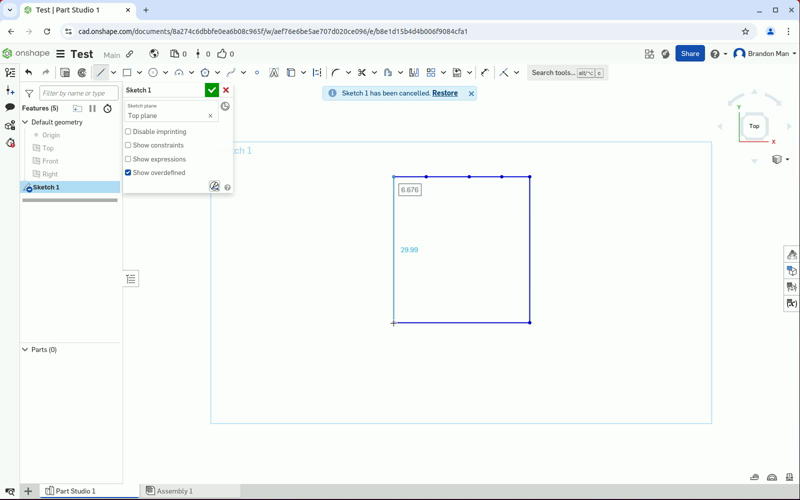
mouse_move(499, 283)
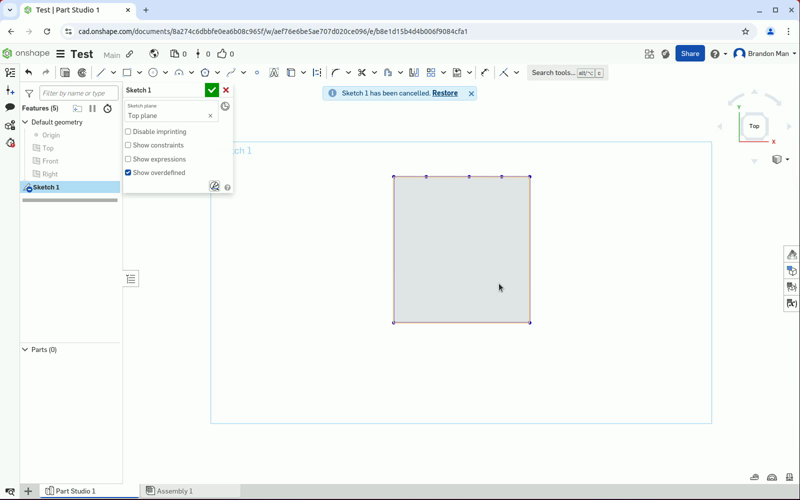
click(499, 283)
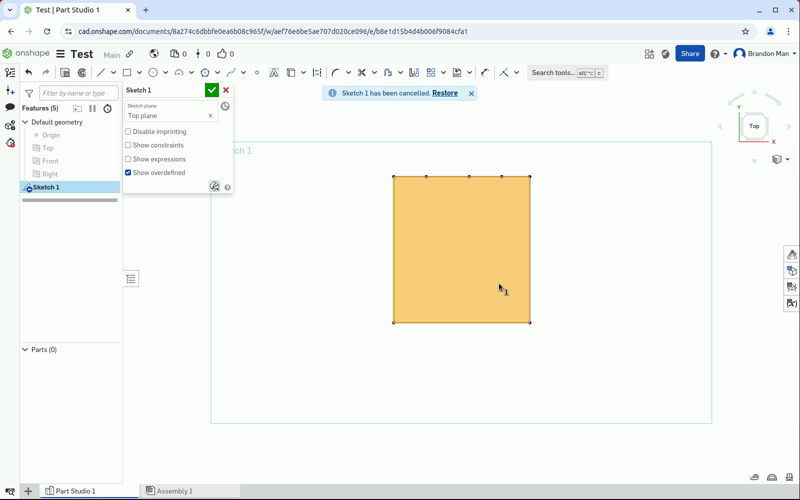
mouse_move(73, 352)
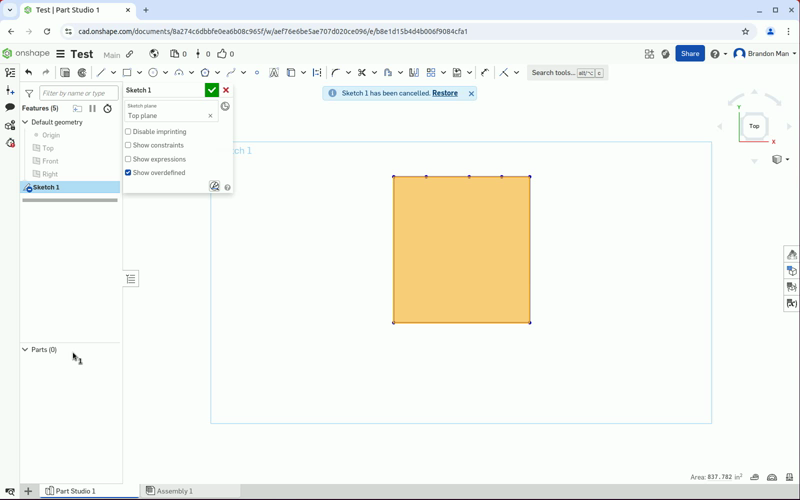
key(shift+y)
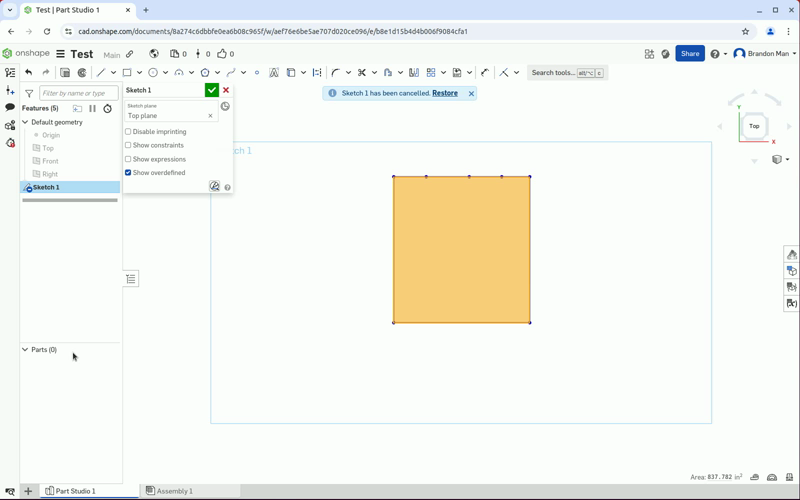
key(shift+e)
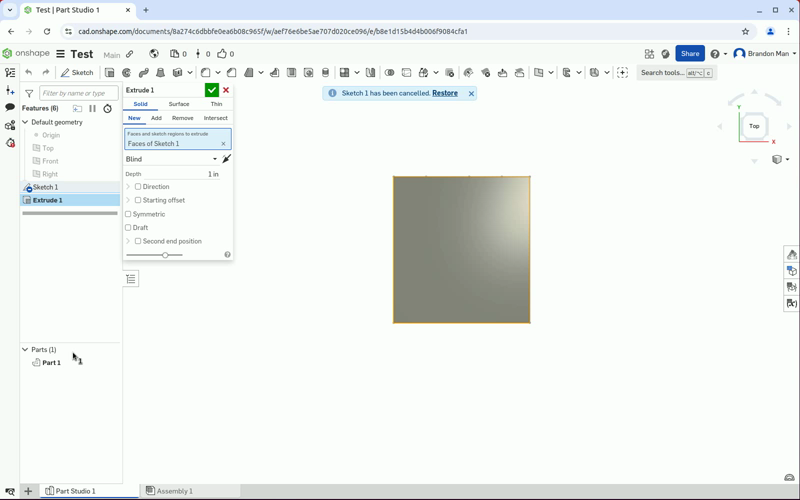
mouse_move(143, 106)
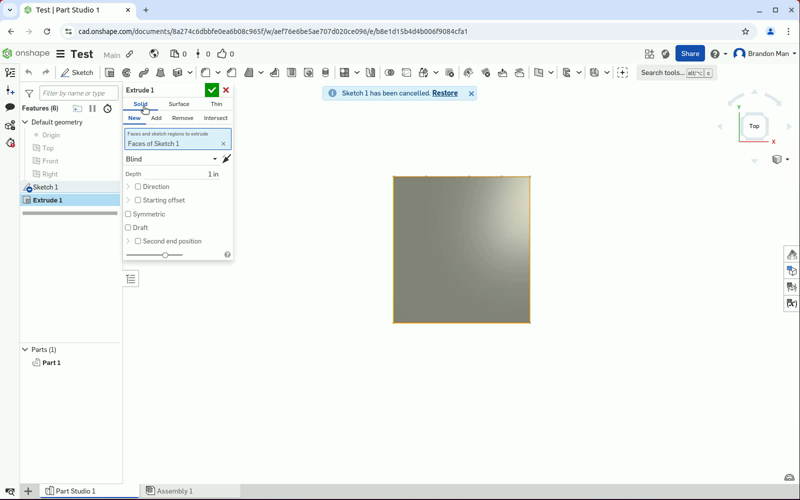
click(143, 106)
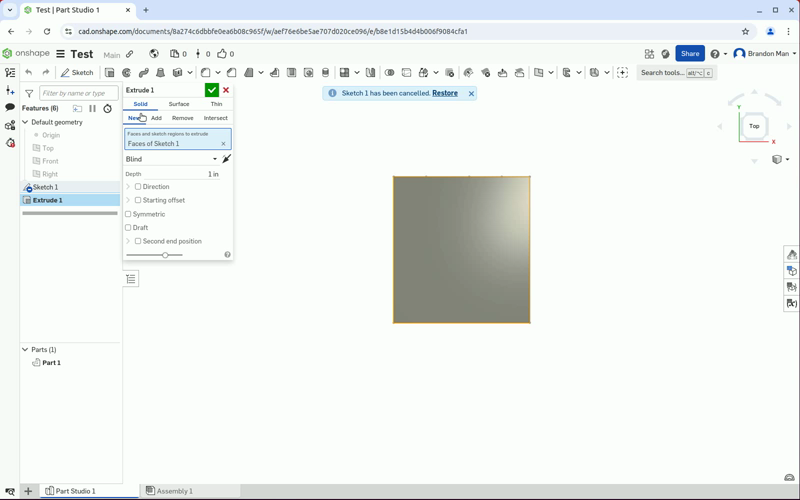
mouse_move(137, 120)
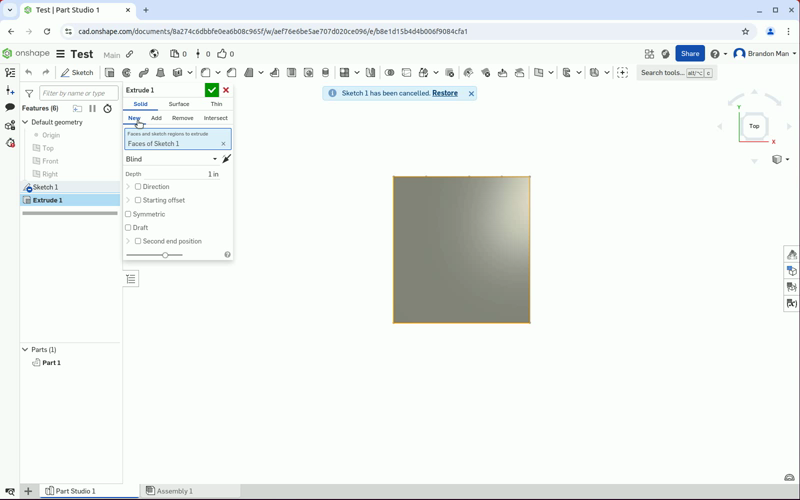
click(137, 120)
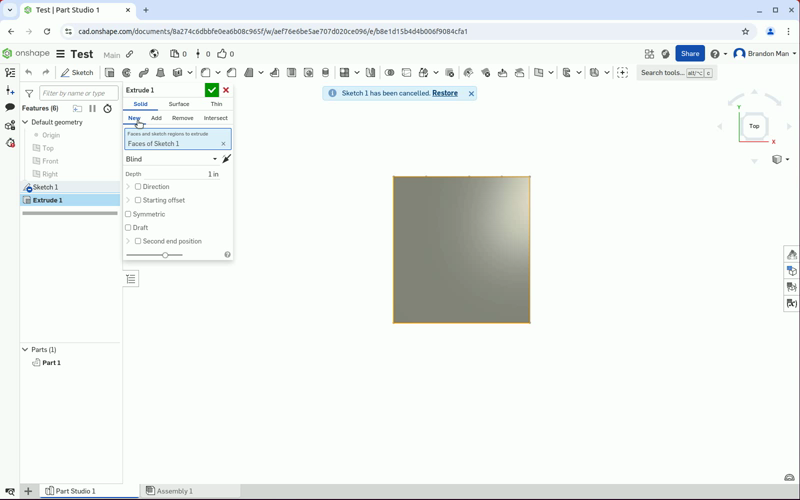
key(tab, 4)
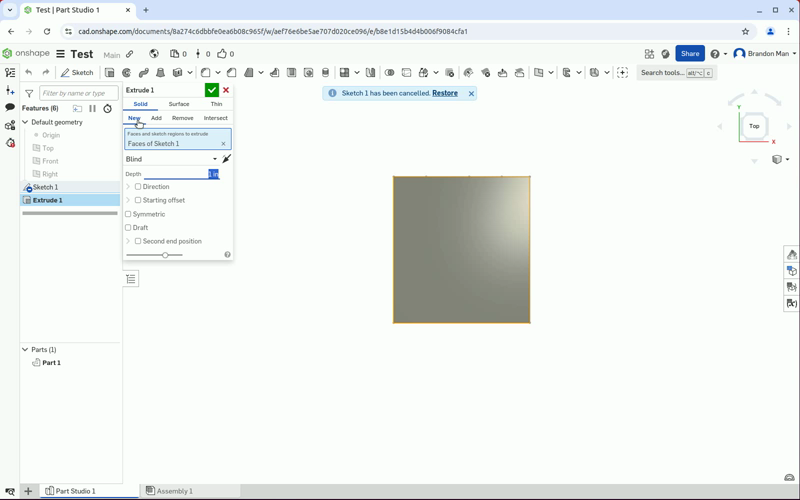
text(0.241)
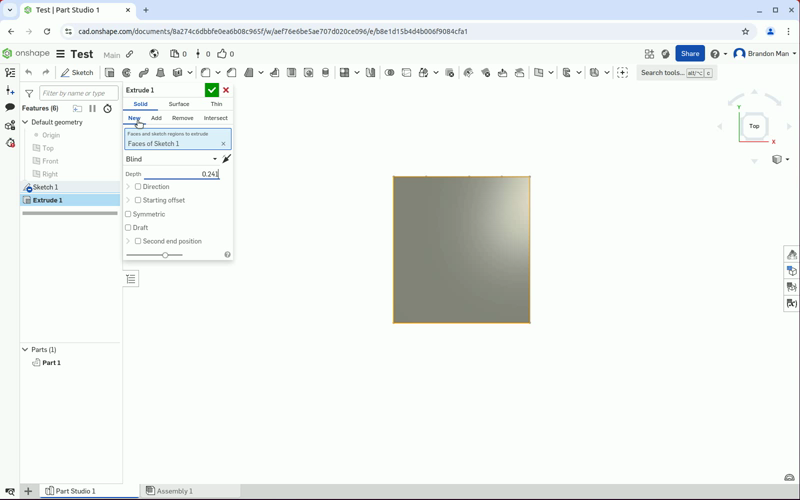
key(enter)
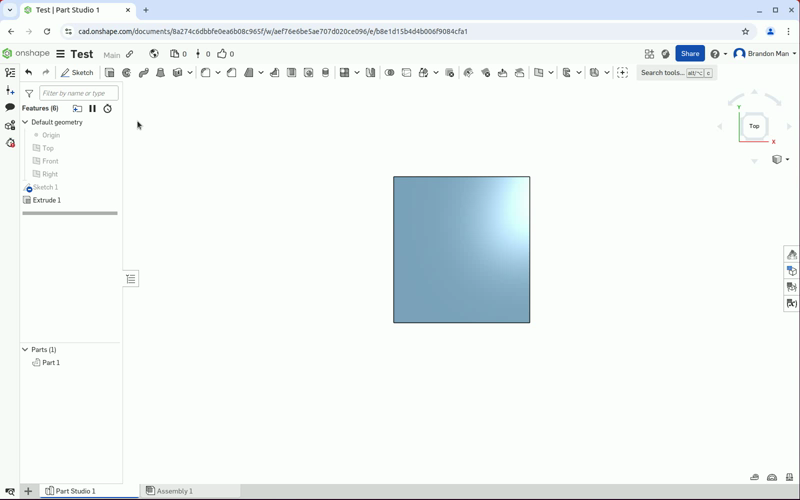
key(shift+h)
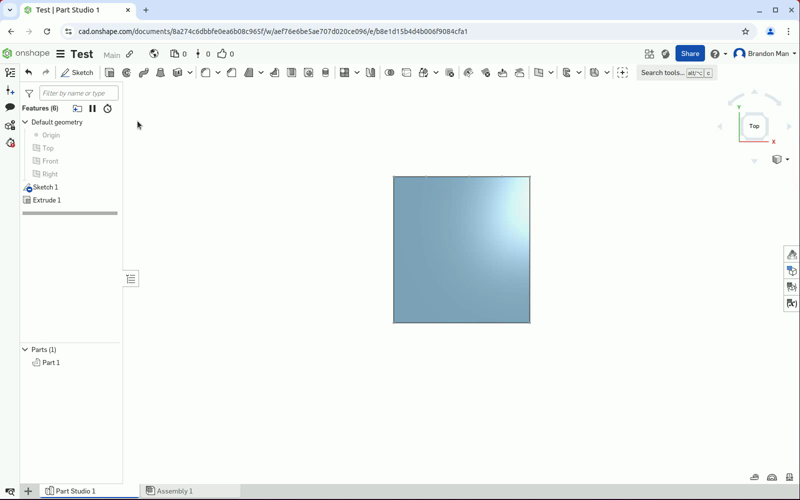
key(shift+h)
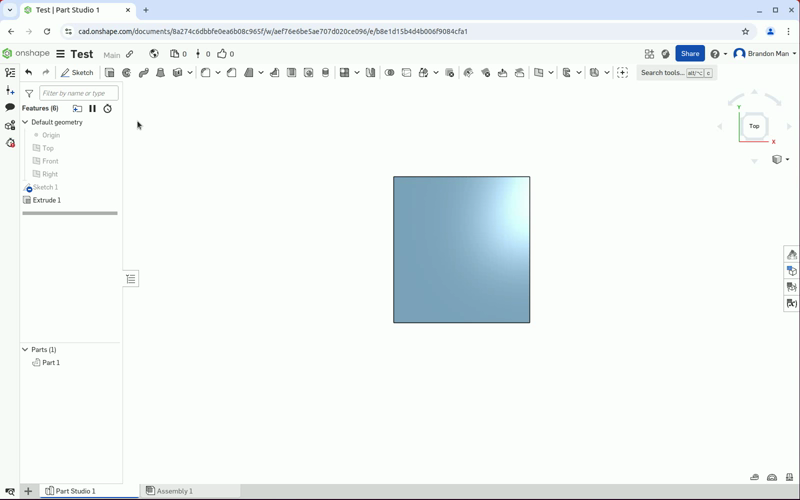
mouse_move(73, 189)
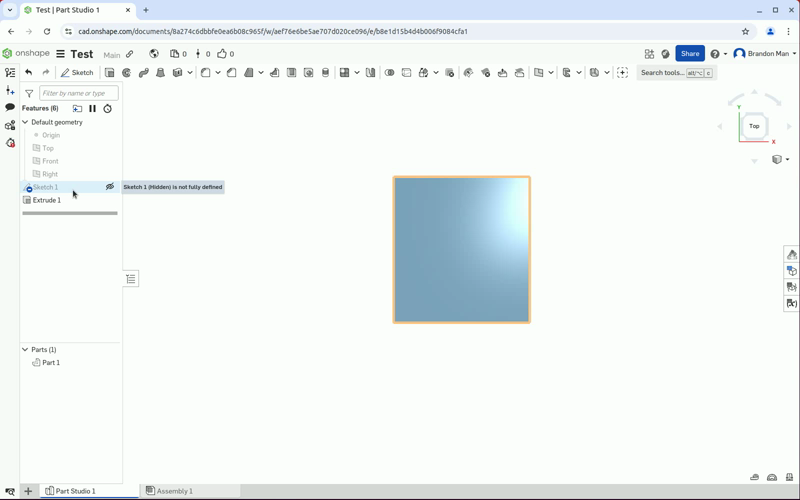
click(73, 189)
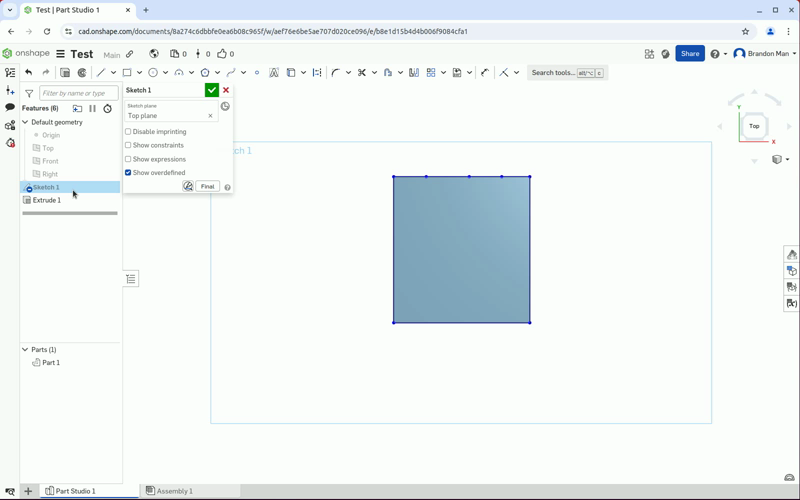
mouse_move(229, 92)
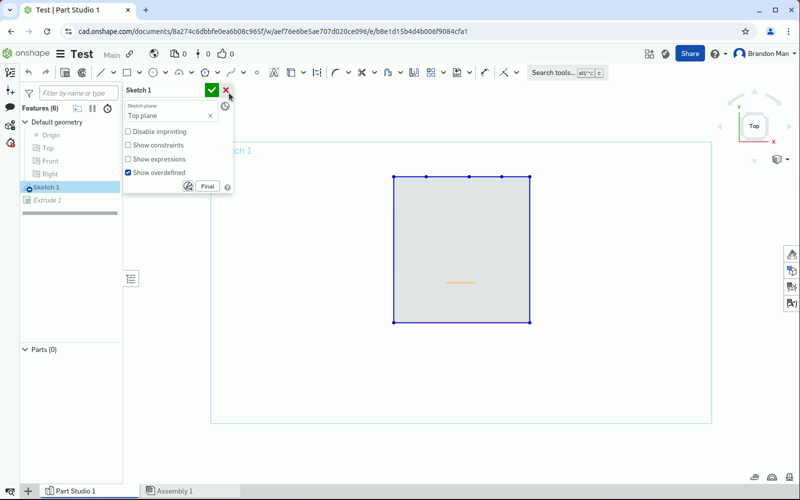
click(229, 92)
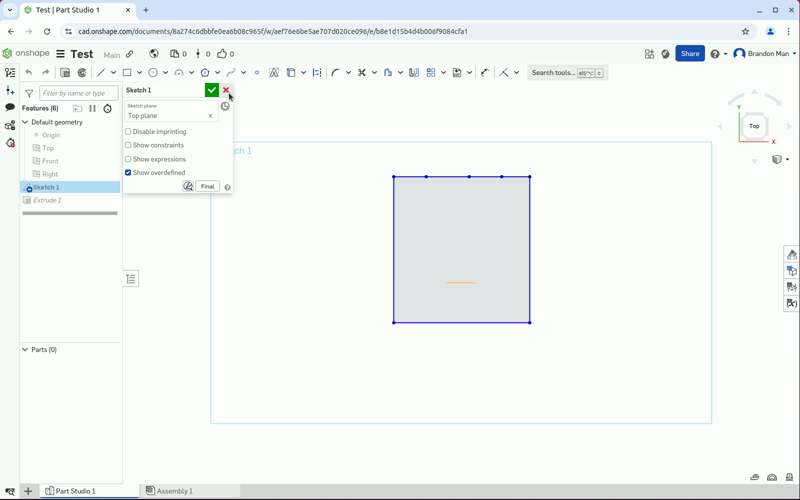
key(shift+s)
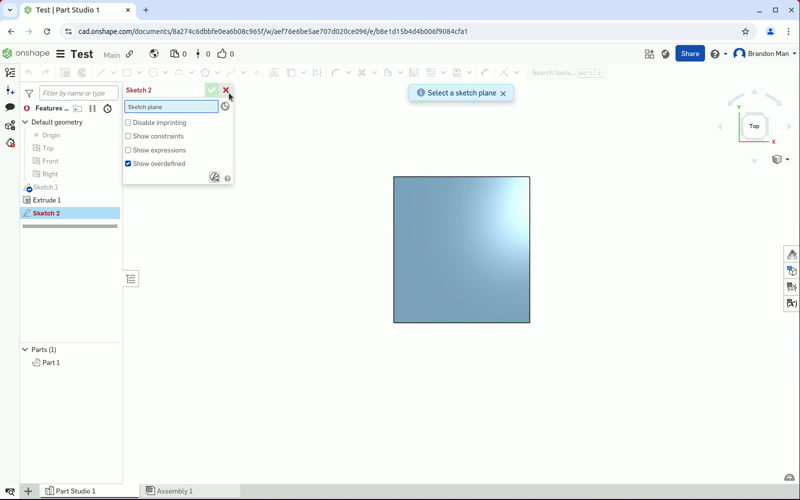
mouse_move(73, 150)
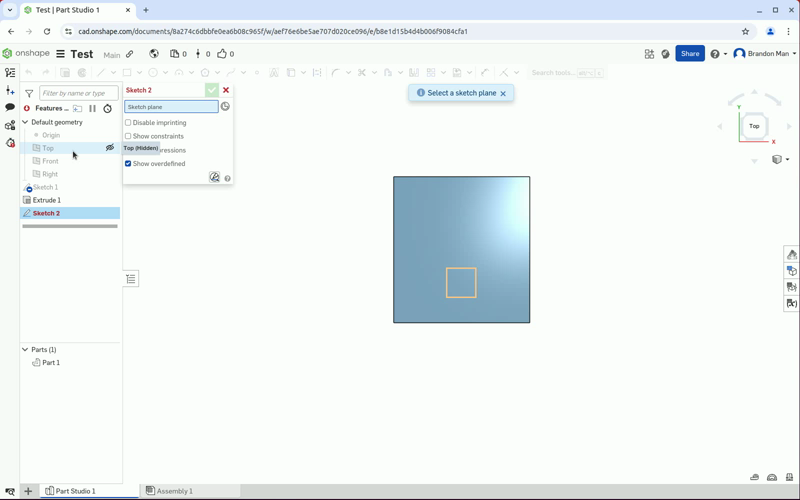
click(73, 150)
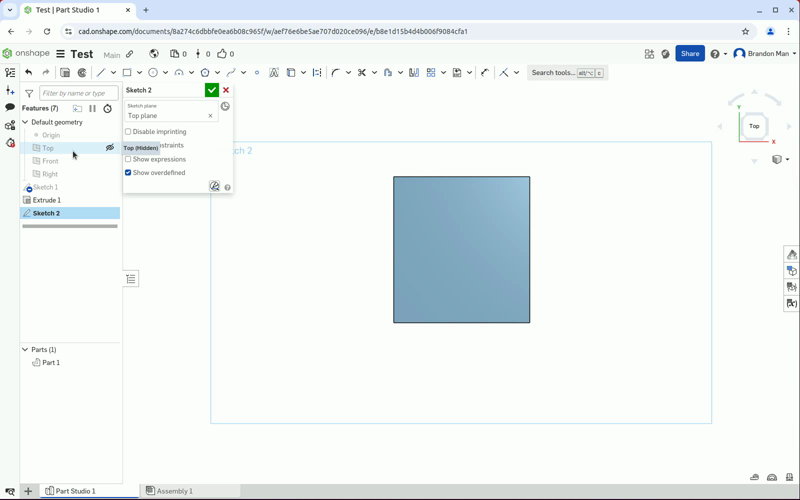
mouse_move(73, 352)
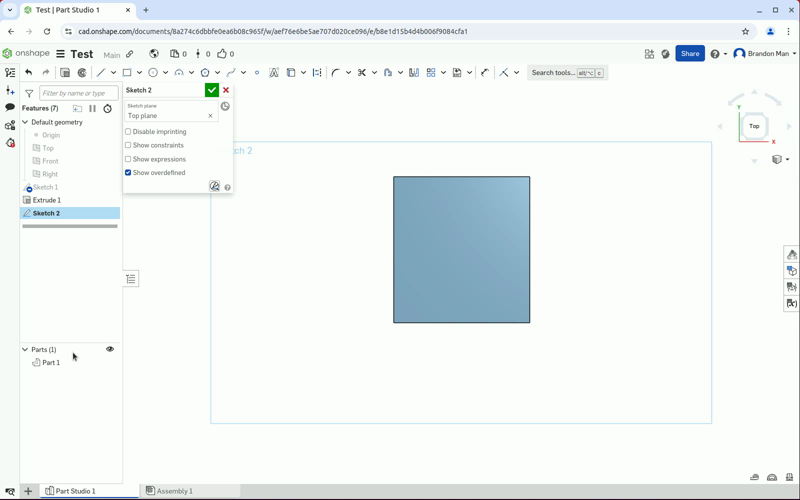
key(y)
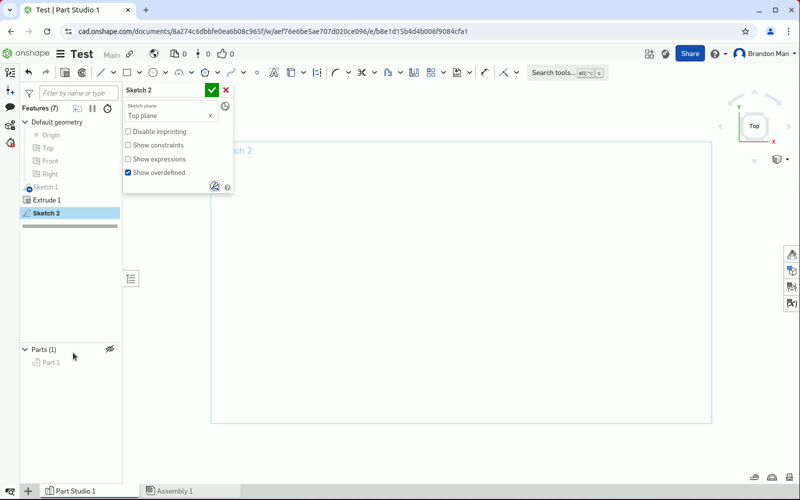
key(l)
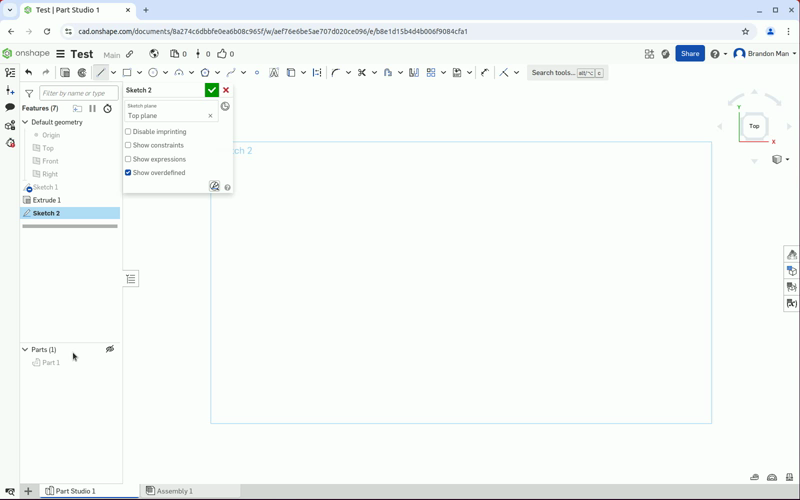
key_down(shift)
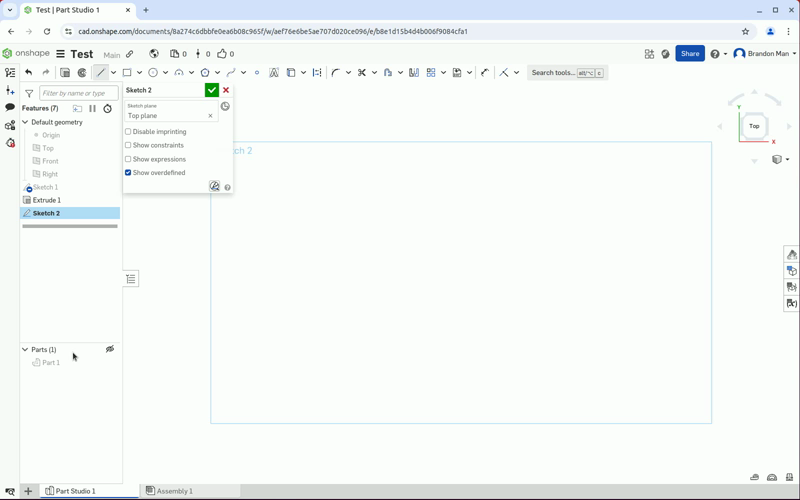
mouse_move(393, 176)
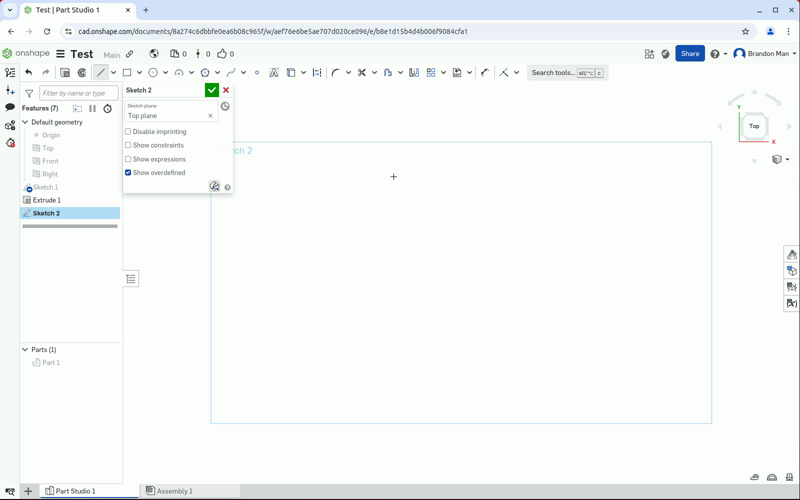
click(393, 176)
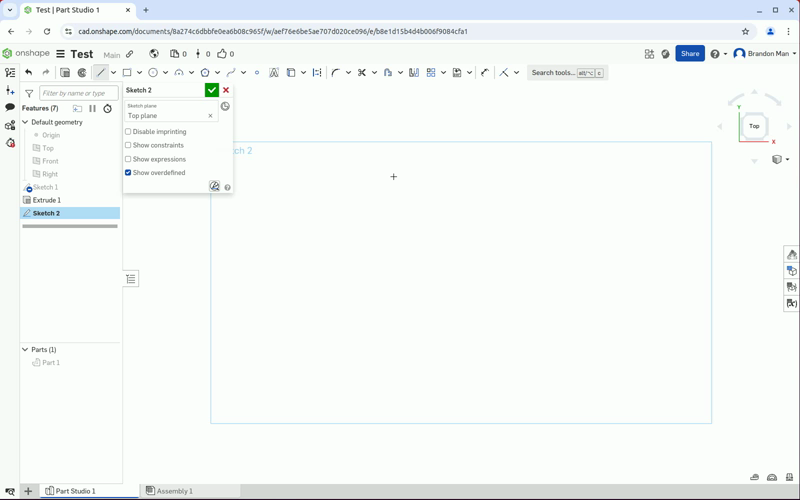
key_up(shift)
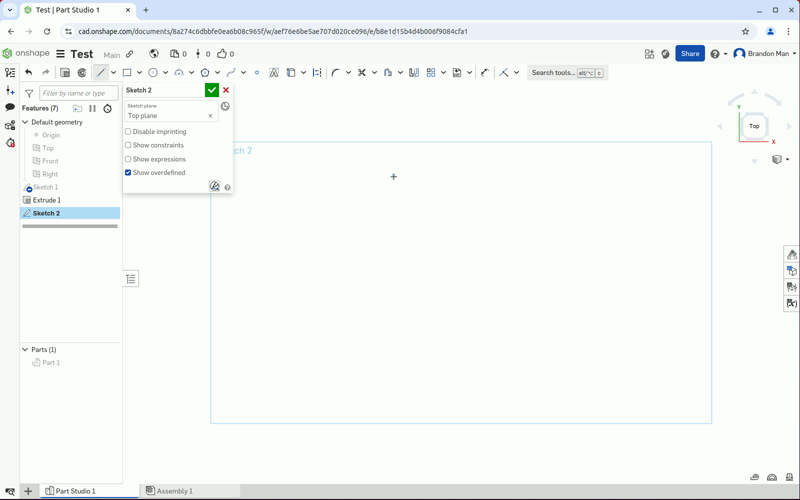
key_down(shift)
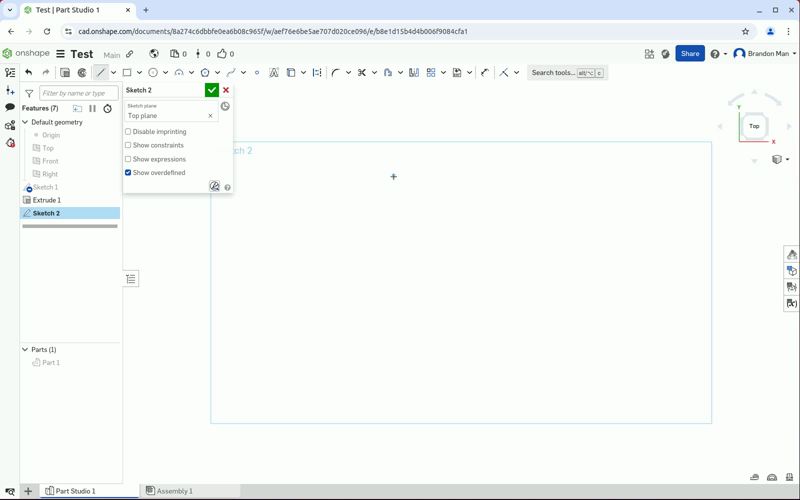
mouse_move(423, 176)
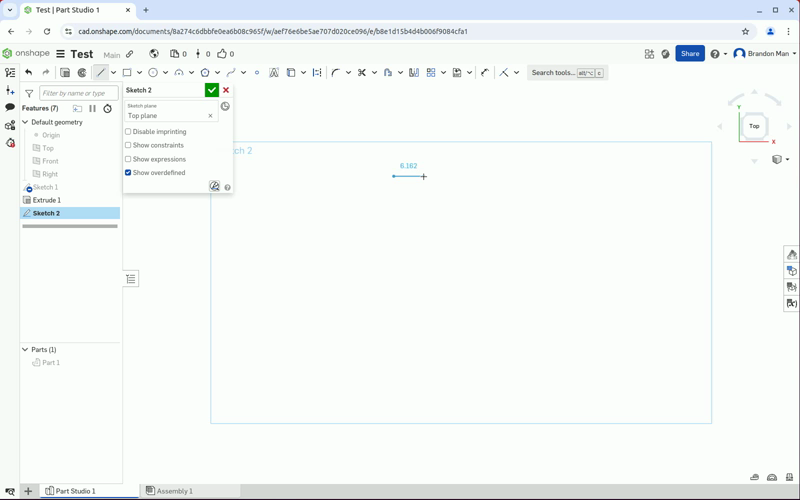
mouse_move(427, 176)
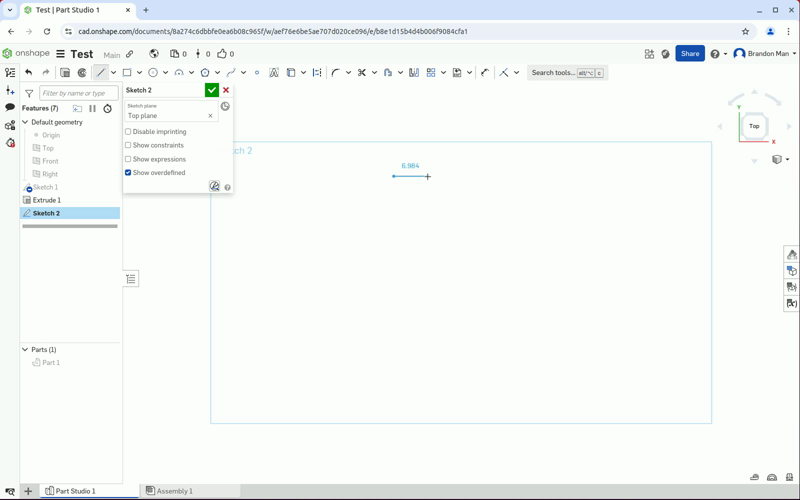
click(427, 176)
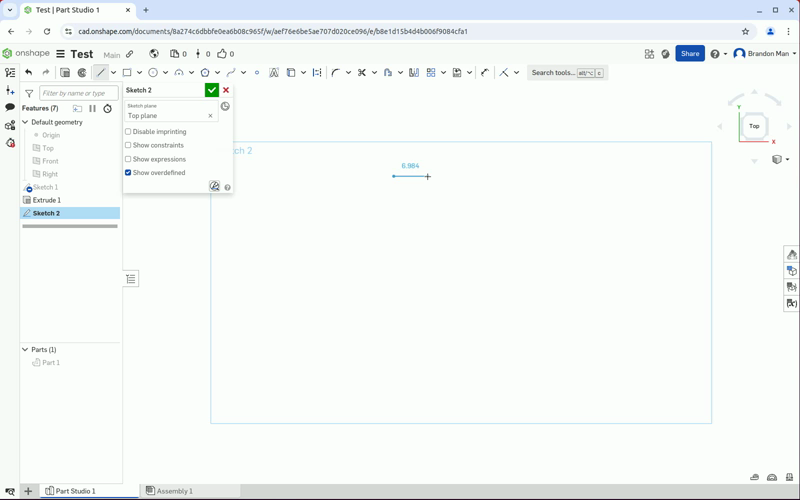
key_up(shift)
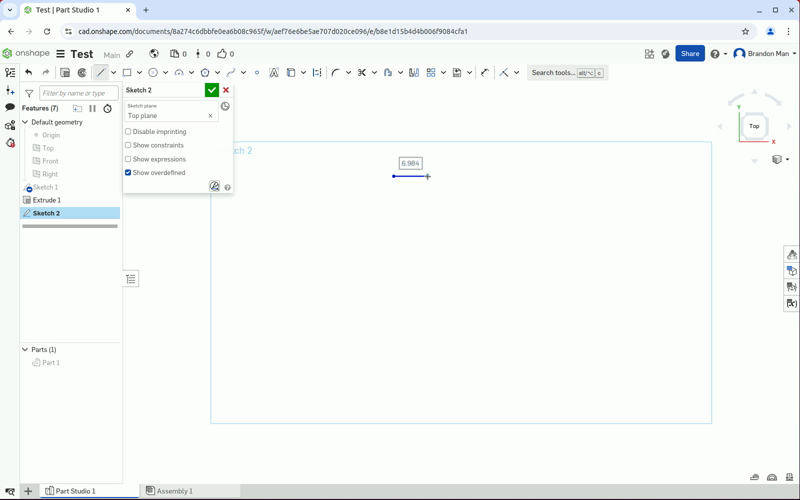
key_down(shift)
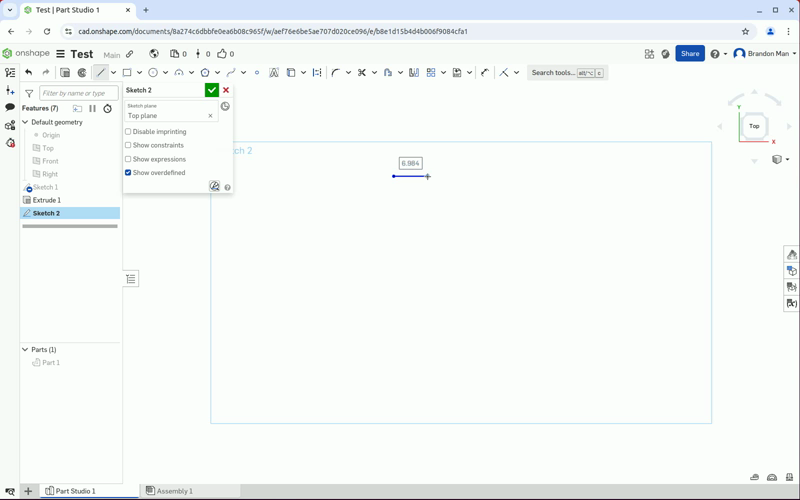
mouse_move(457, 176)
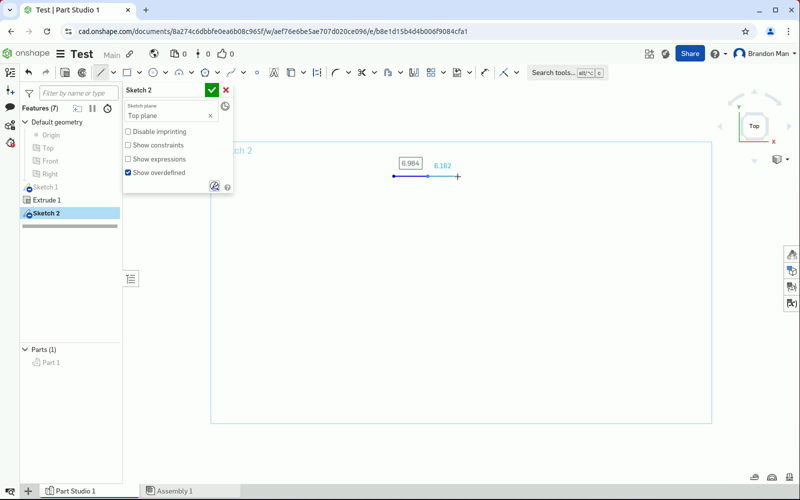
mouse_move(427, 169)
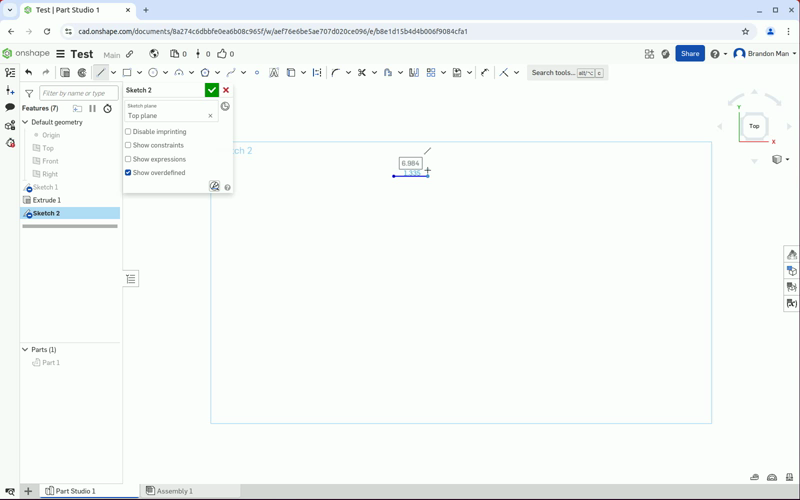
scroll(6)
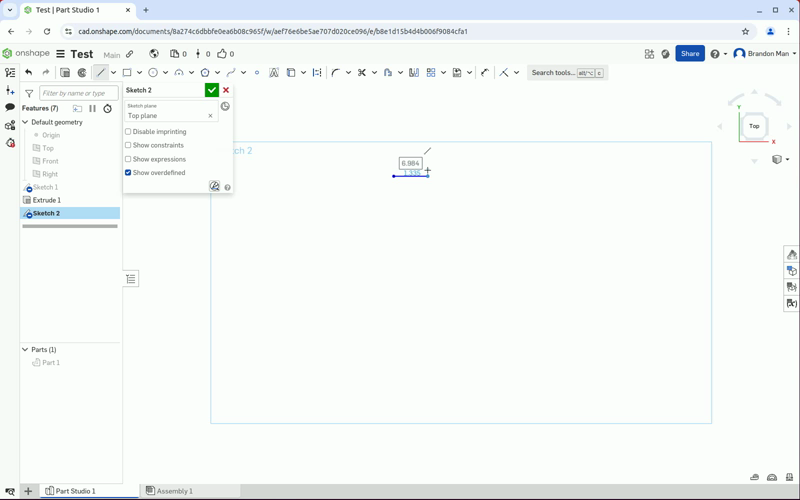
scroll(6)
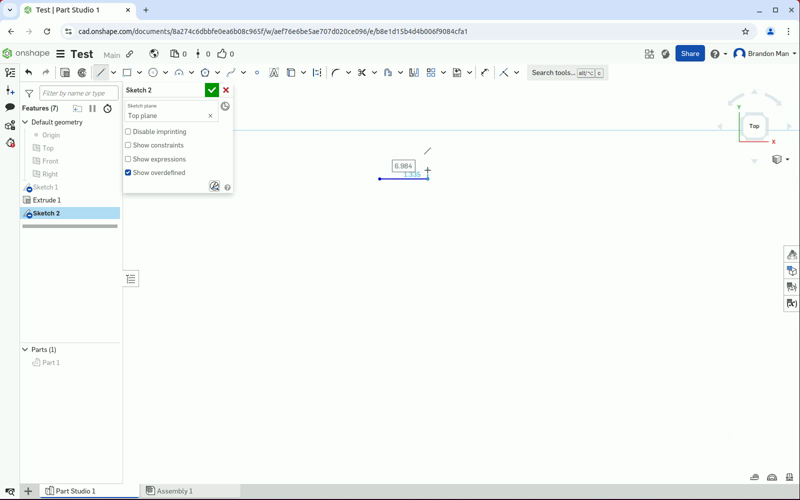
scroll(6)
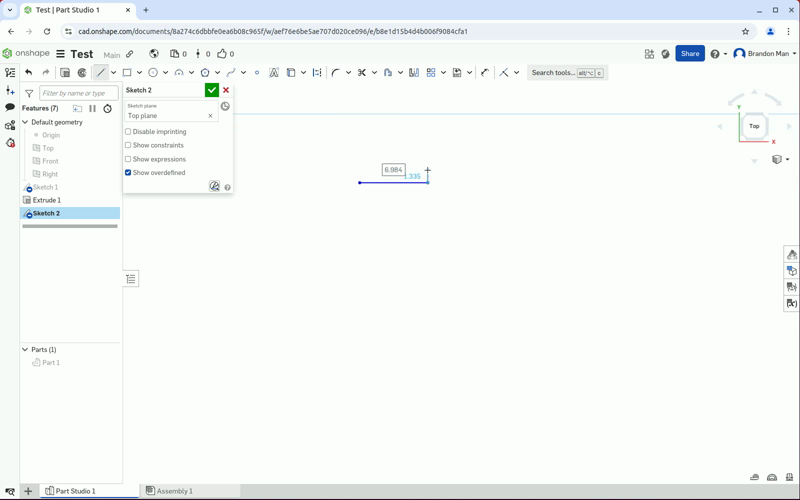
scroll(6)
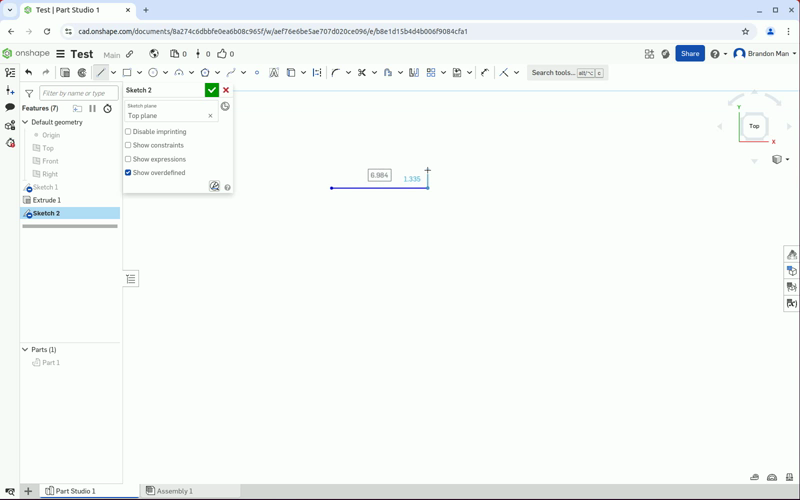
scroll(6)
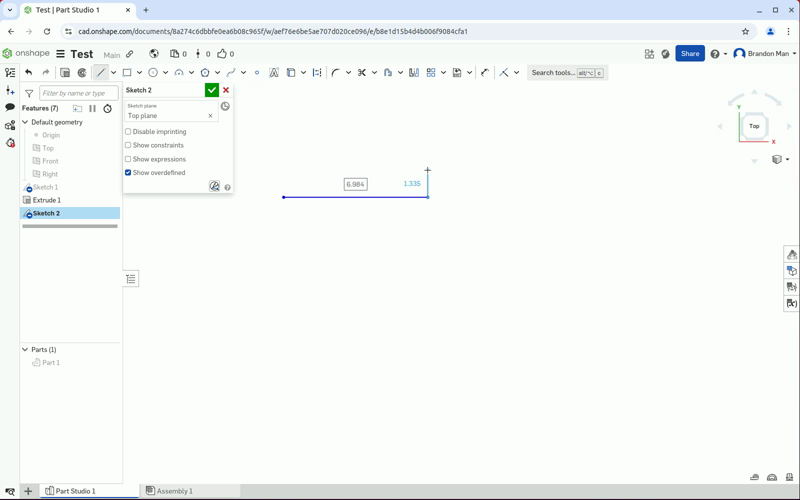
scroll(6)
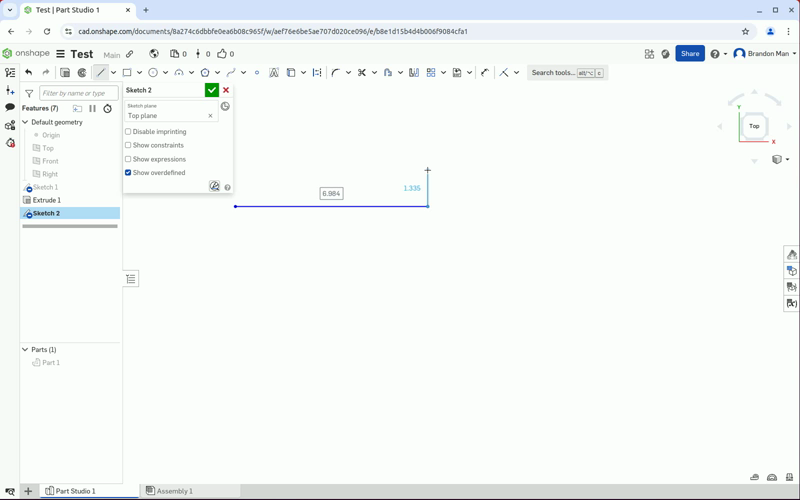
scroll(6)
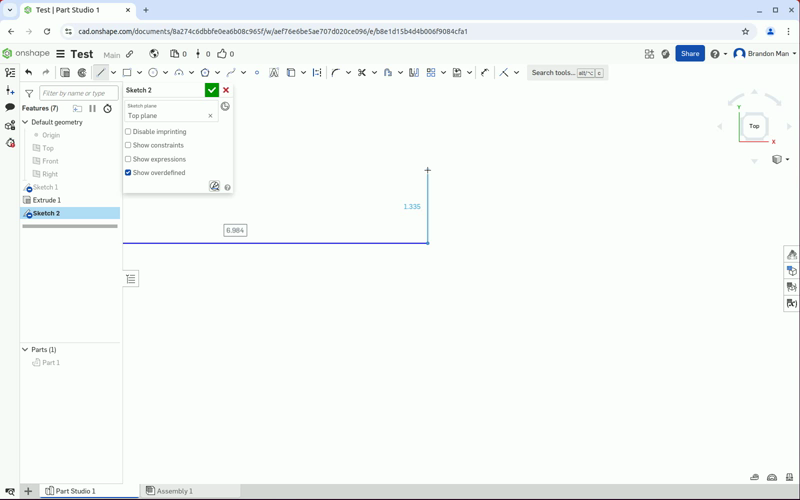
click(427, 169)
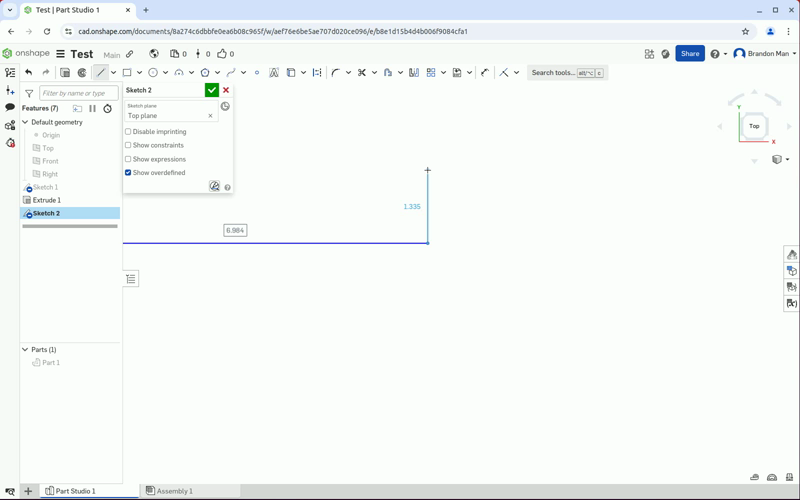
scroll(-6)
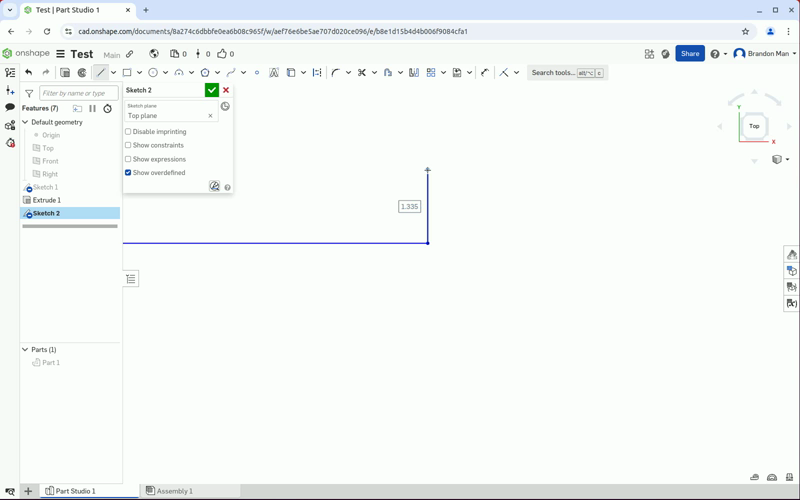
scroll(-6)
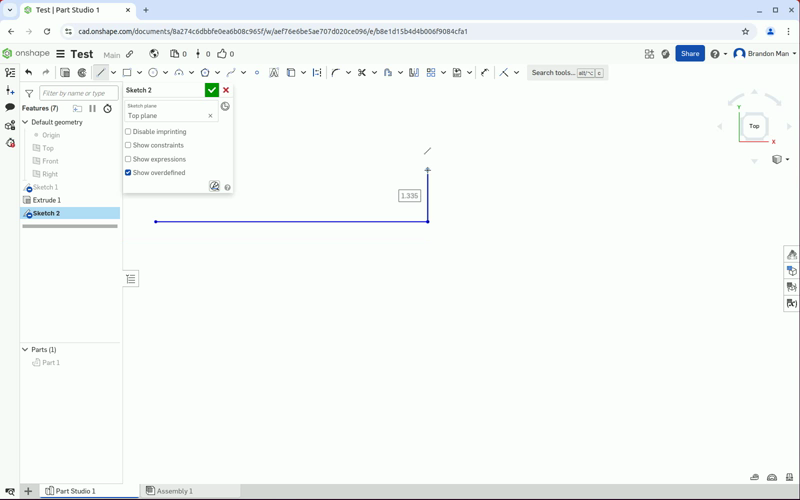
scroll(-6)
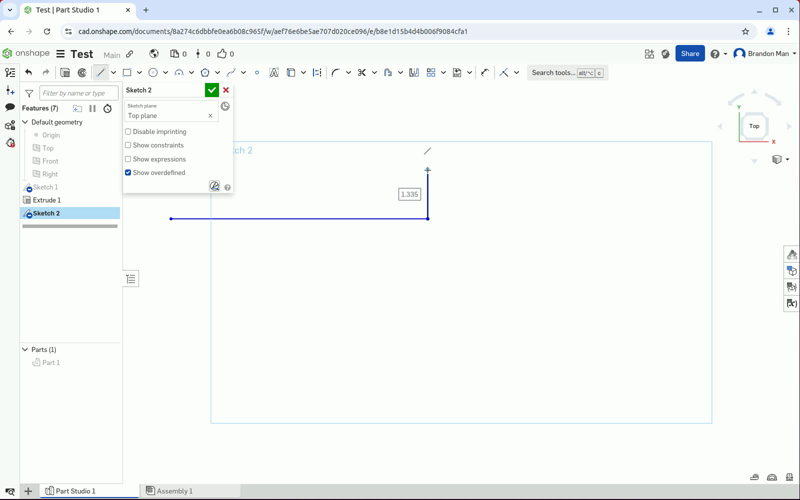
scroll(-6)
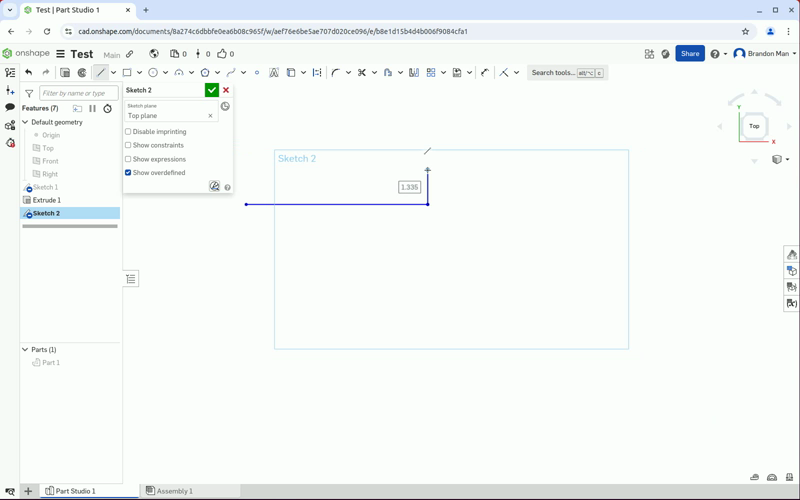
scroll(-6)
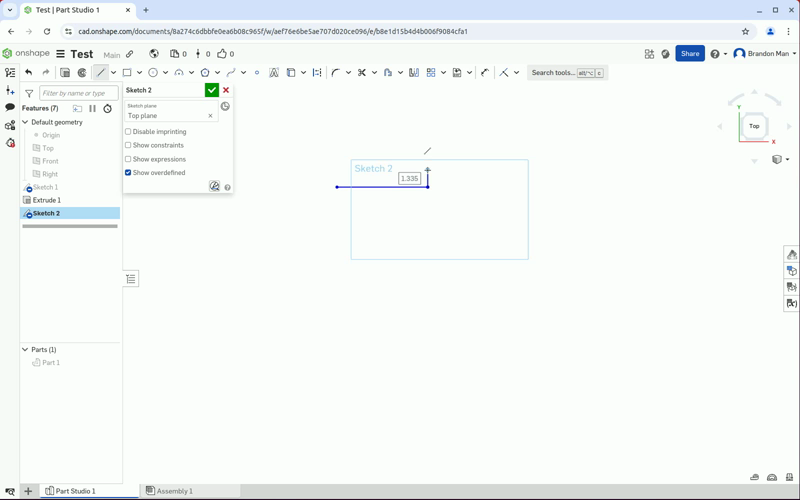
scroll(-6)
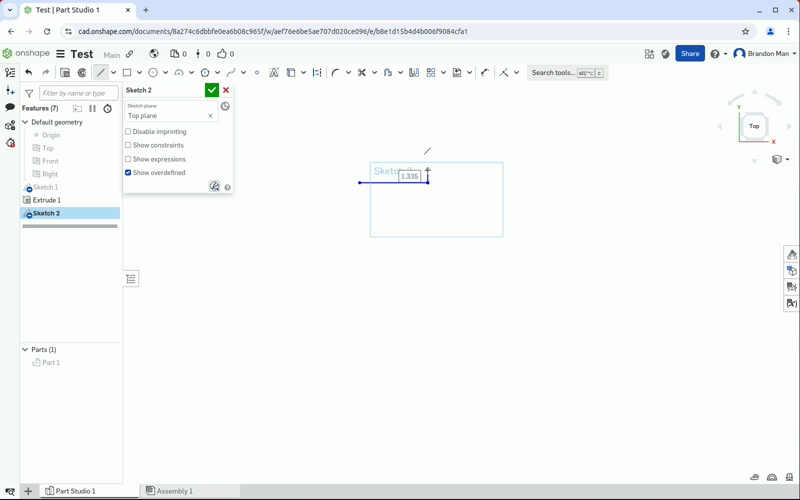
scroll(-6)
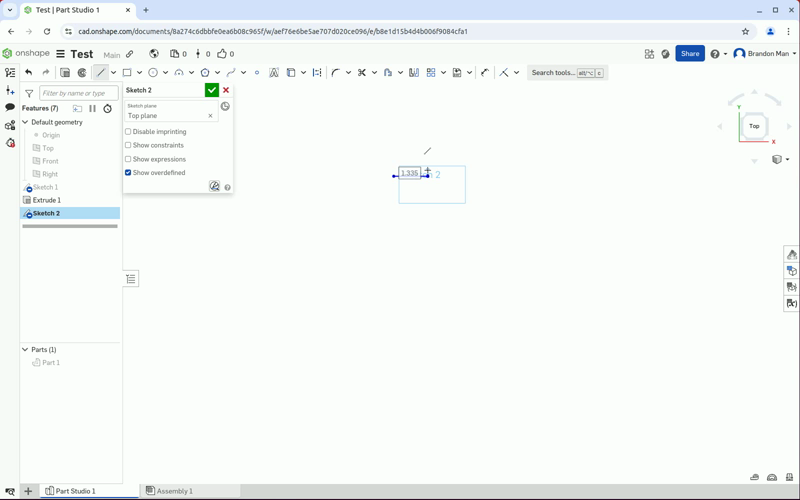
key_up(shift)
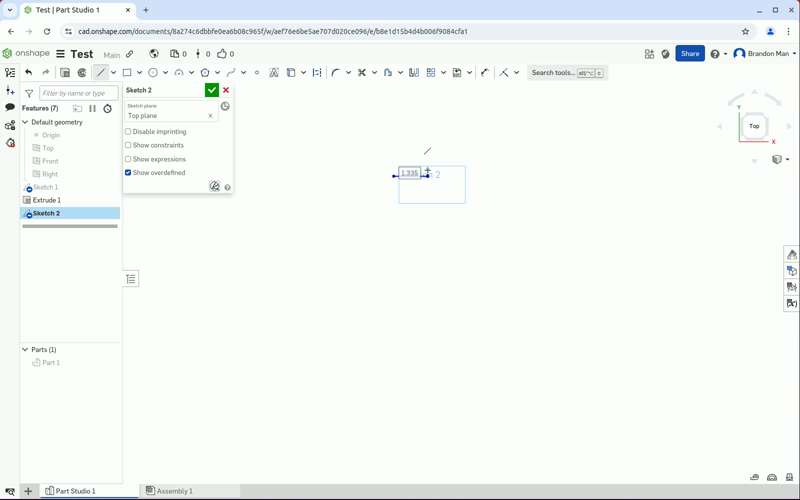
key_down(shift)
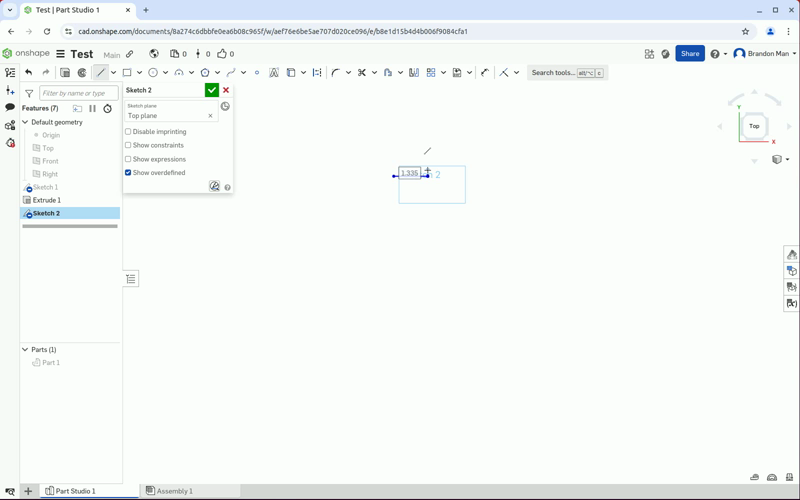
mouse_move(457, 169)
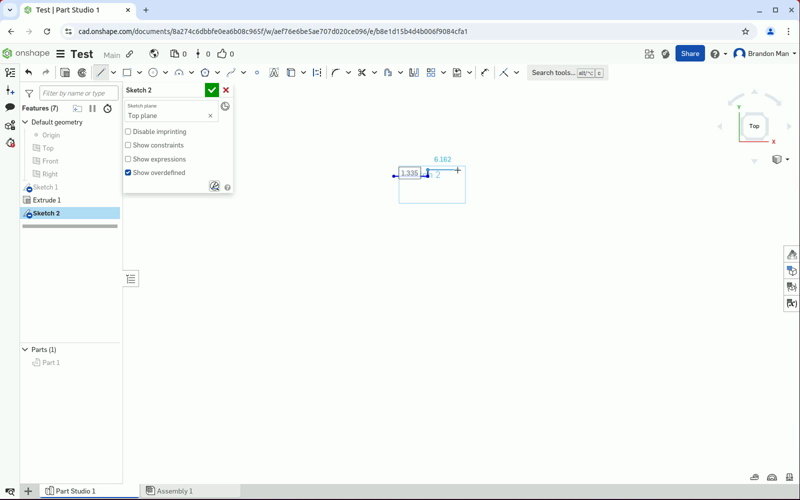
mouse_move(393, 169)
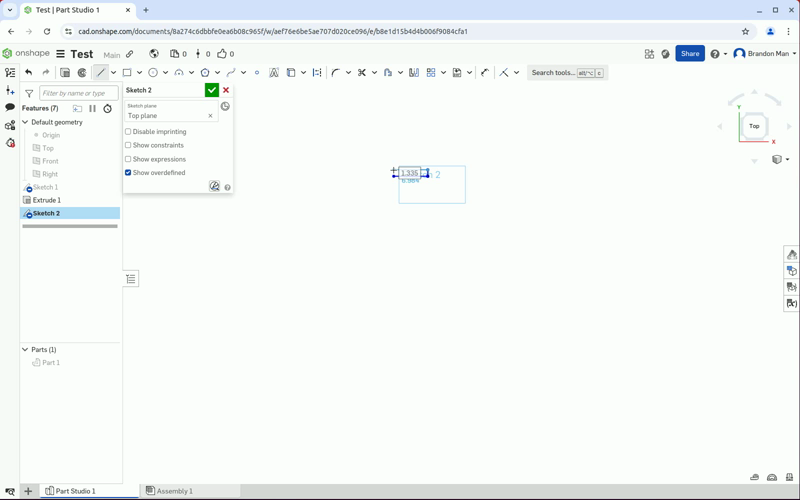
click(393, 169)
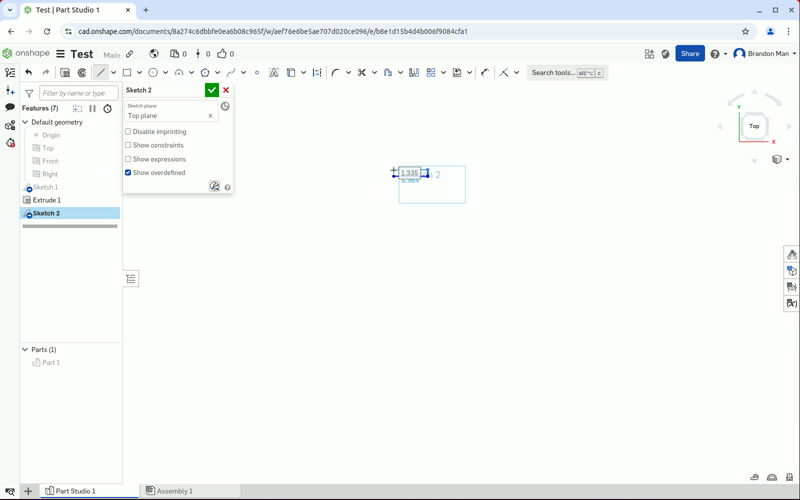
key_up(shift)
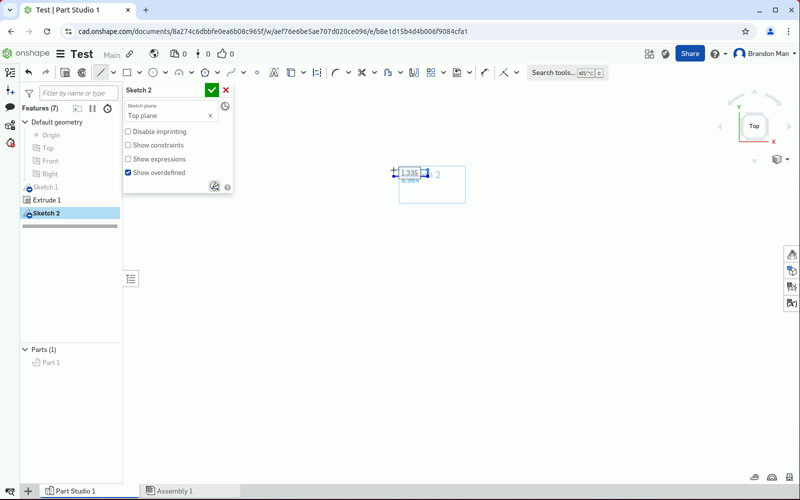
mouse_move(423, 169)
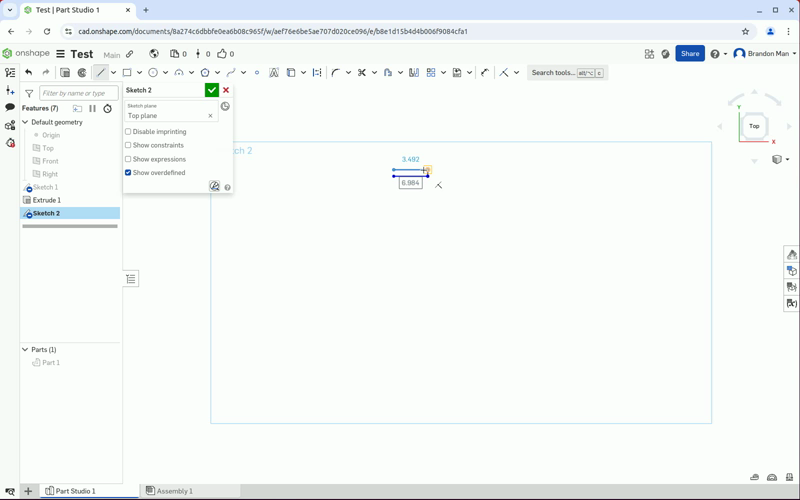
key_down(shift)
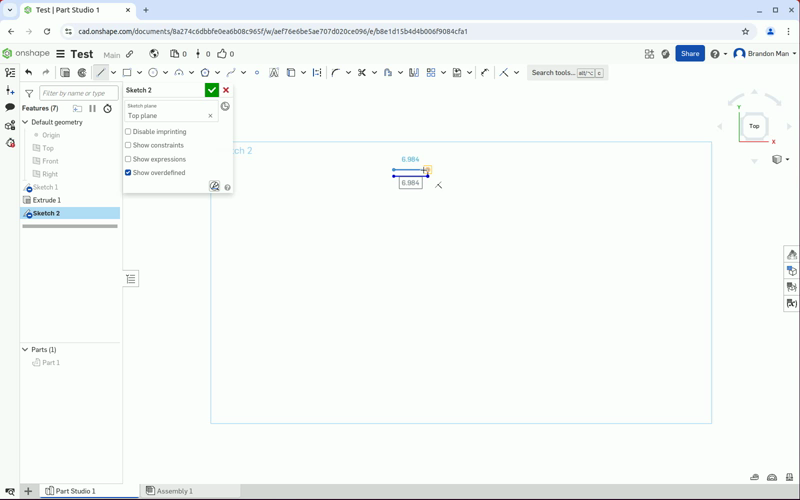
mouse_move(393, 176)
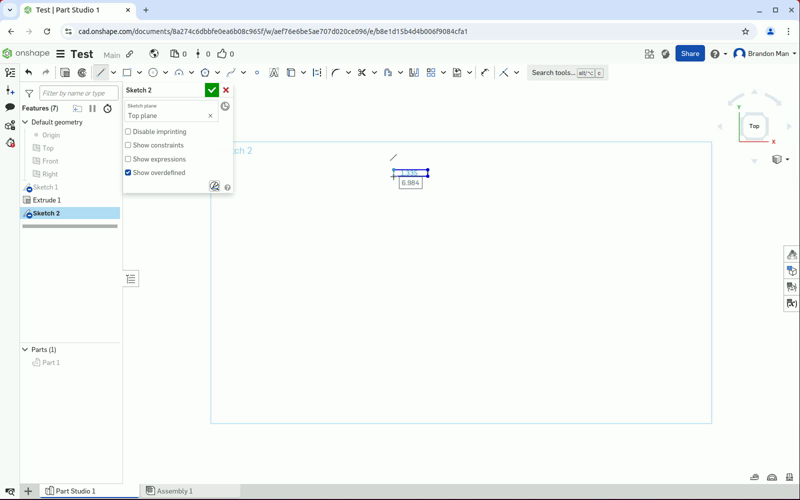
scroll(6)
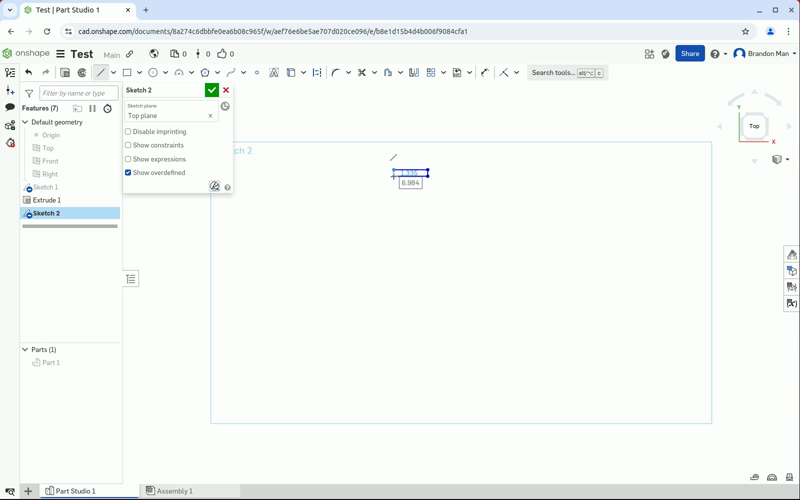
scroll(6)
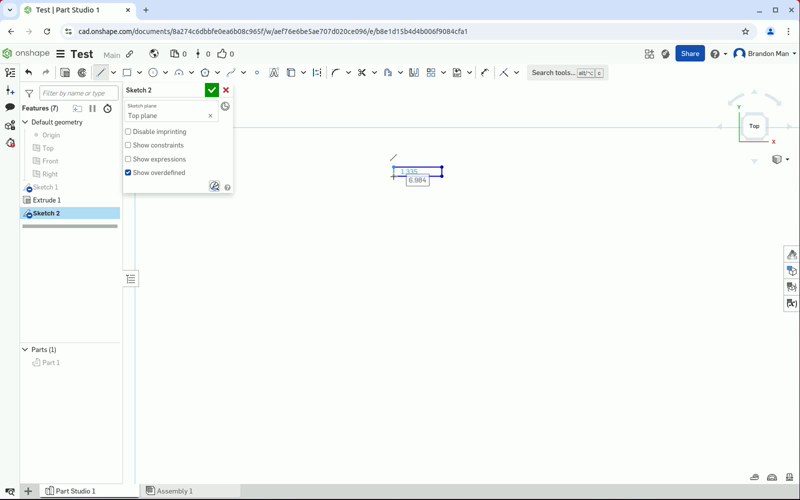
scroll(6)
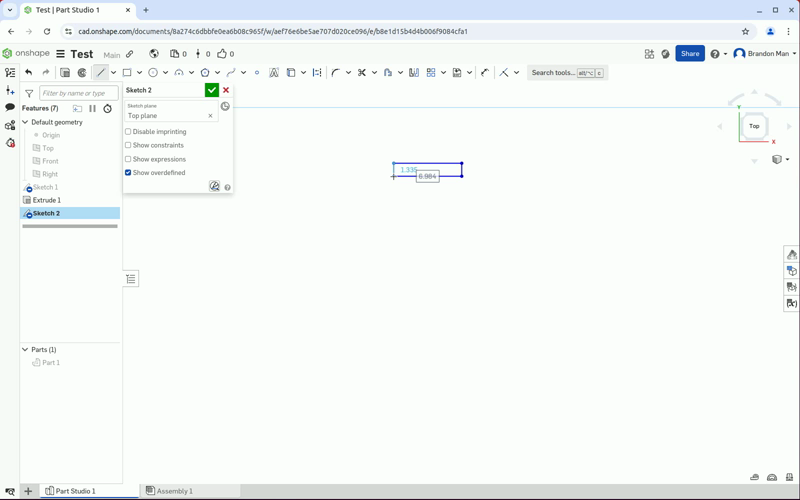
scroll(6)
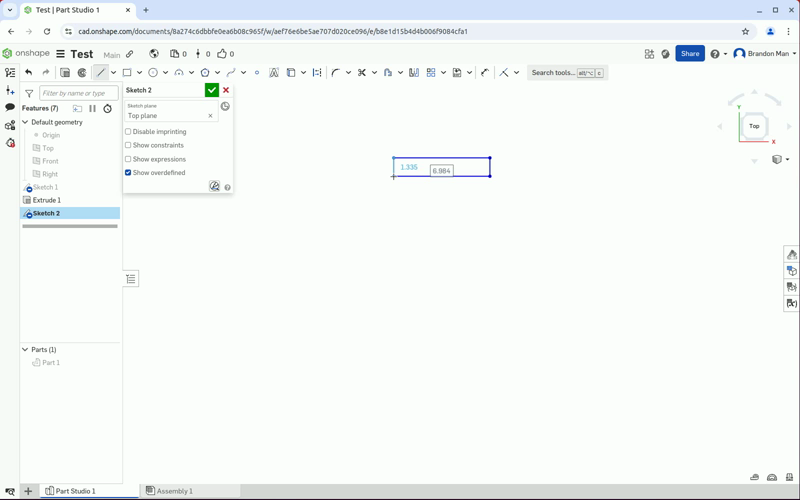
scroll(6)
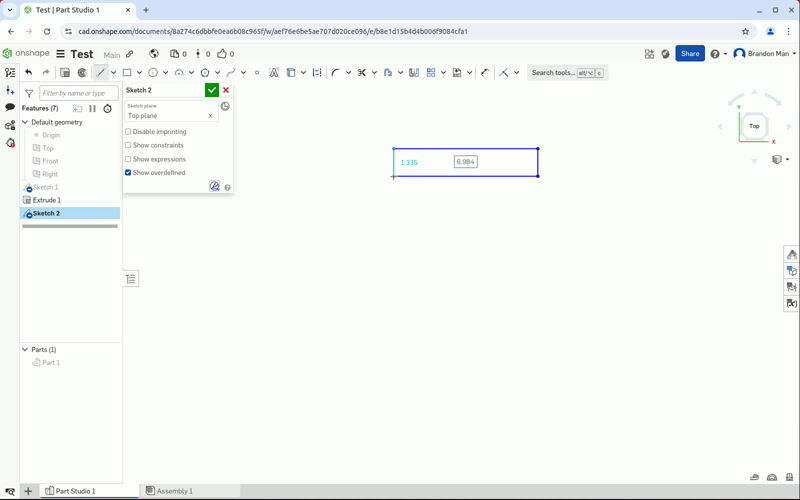
scroll(6)
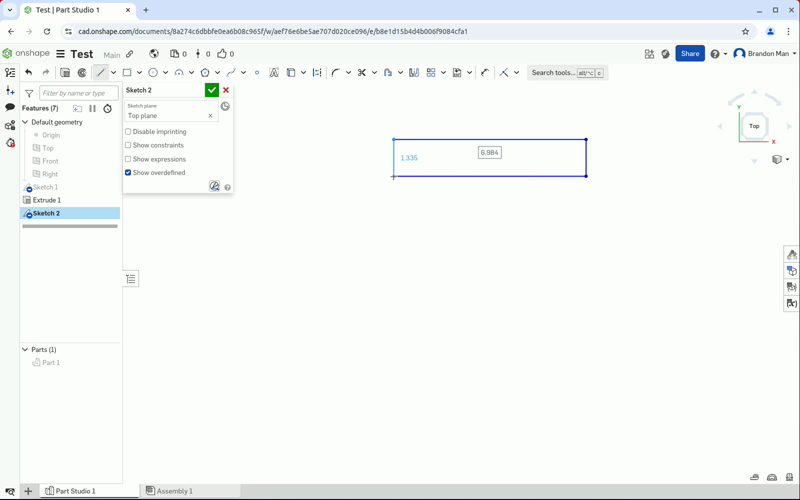
scroll(6)
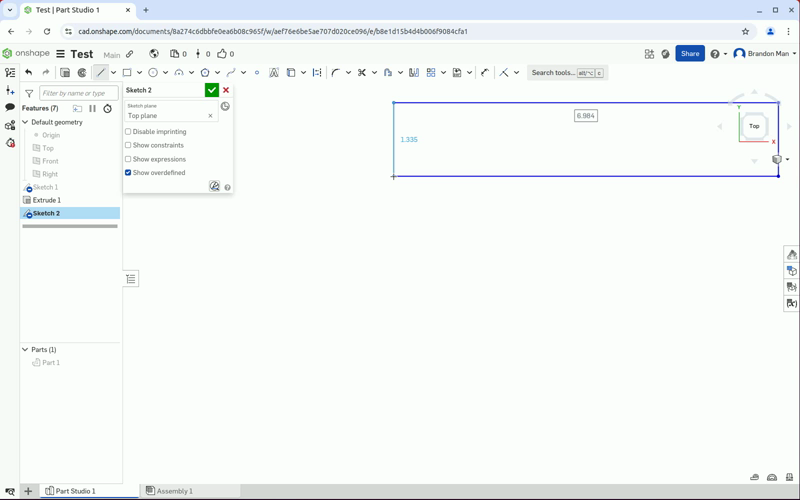
key_up(shift)
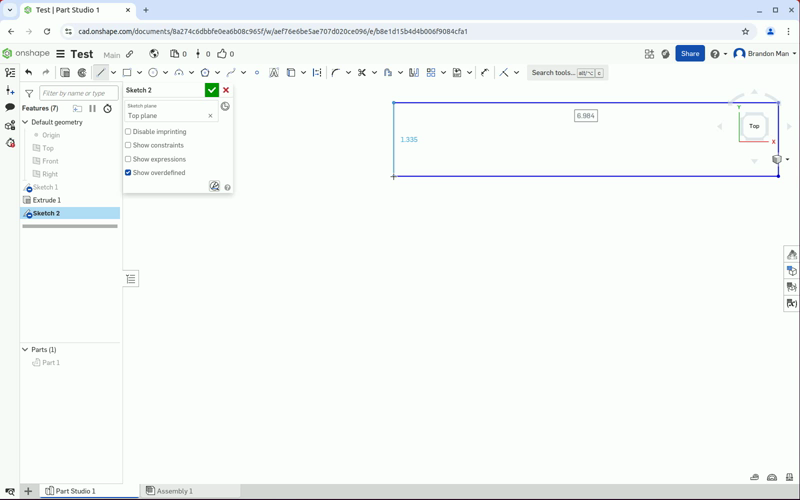
click(393, 176)
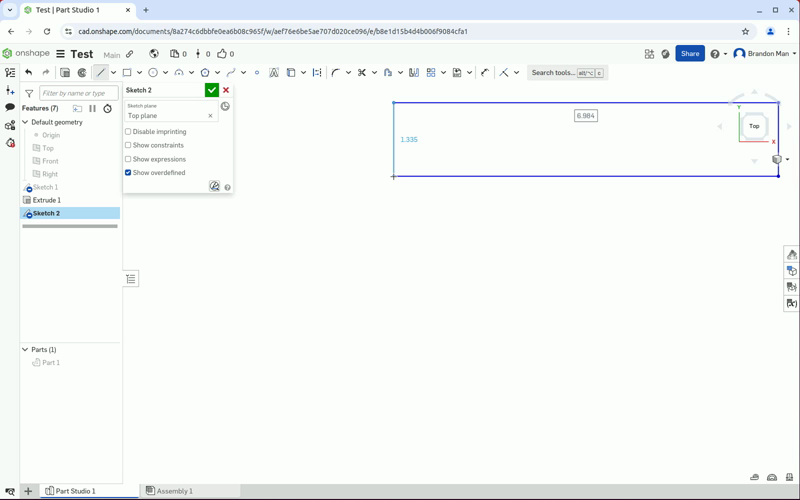
scroll(-6)
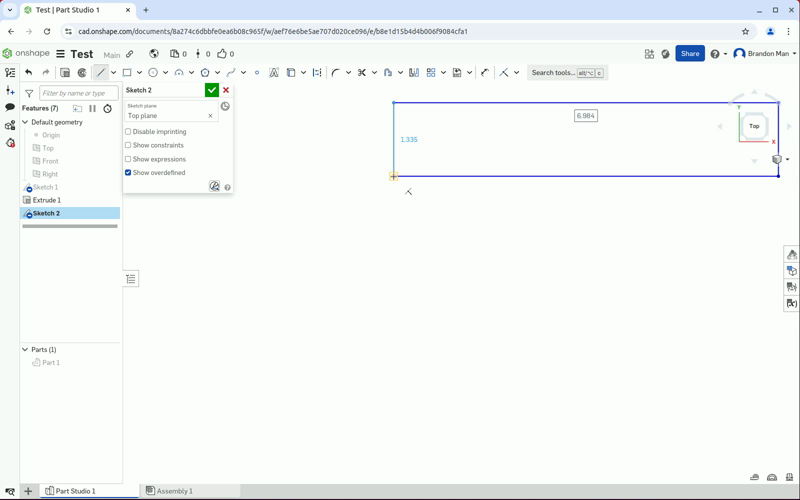
scroll(-6)
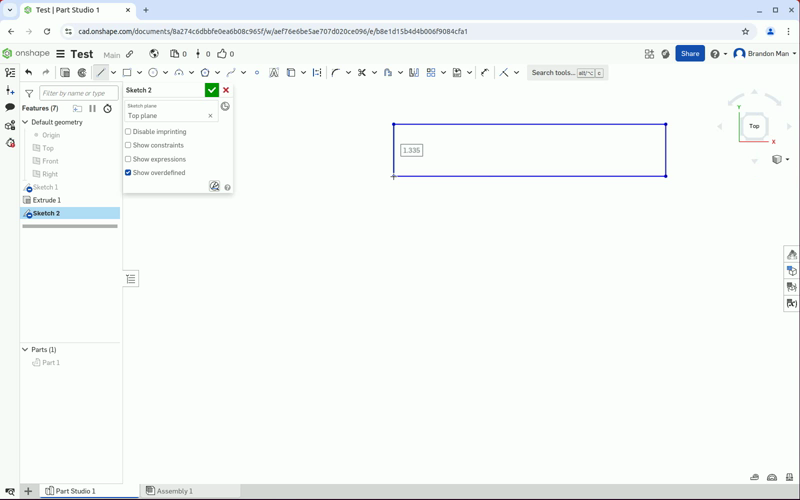
scroll(-6)
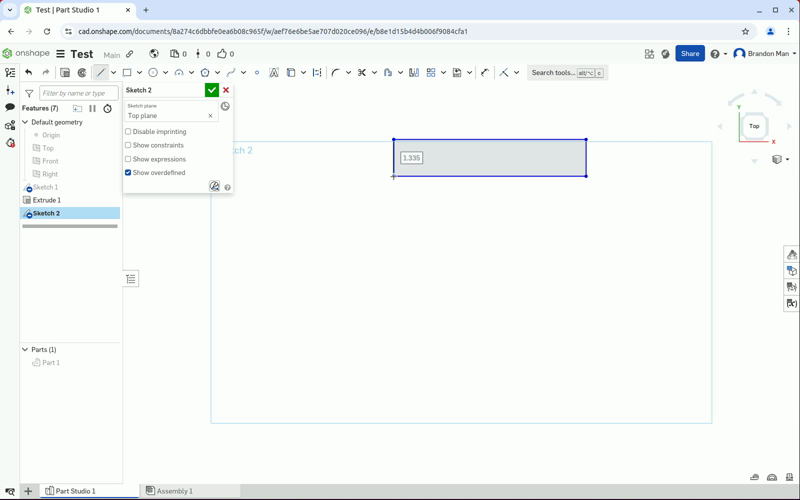
scroll(-6)
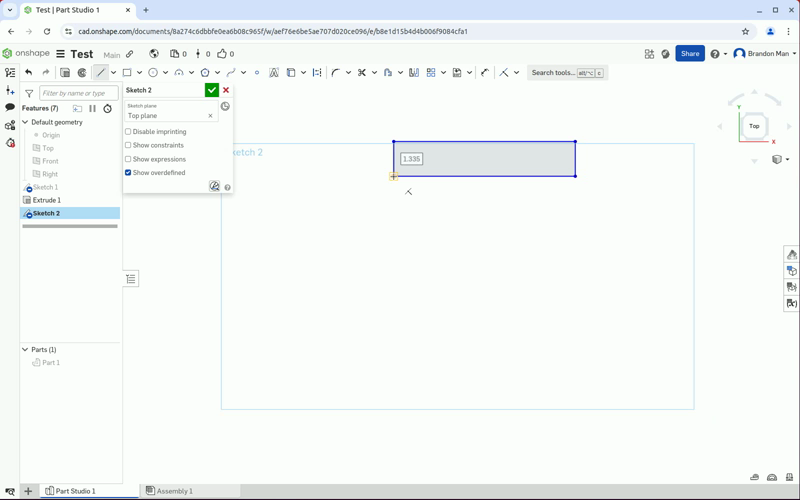
scroll(-6)
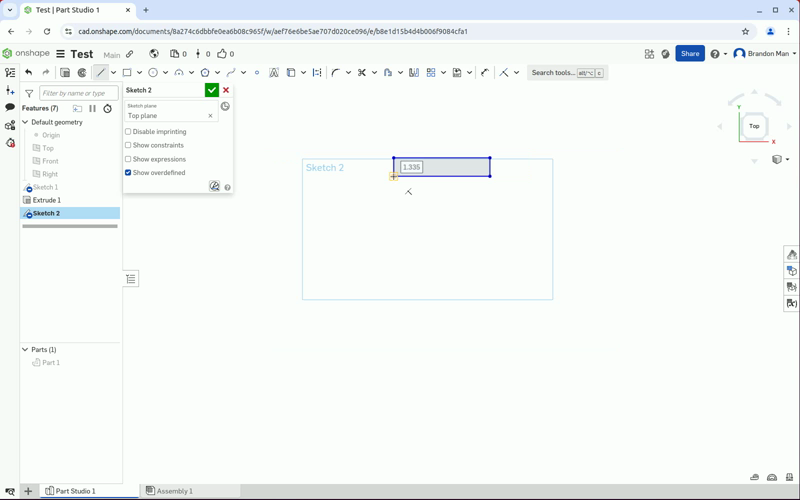
scroll(-6)
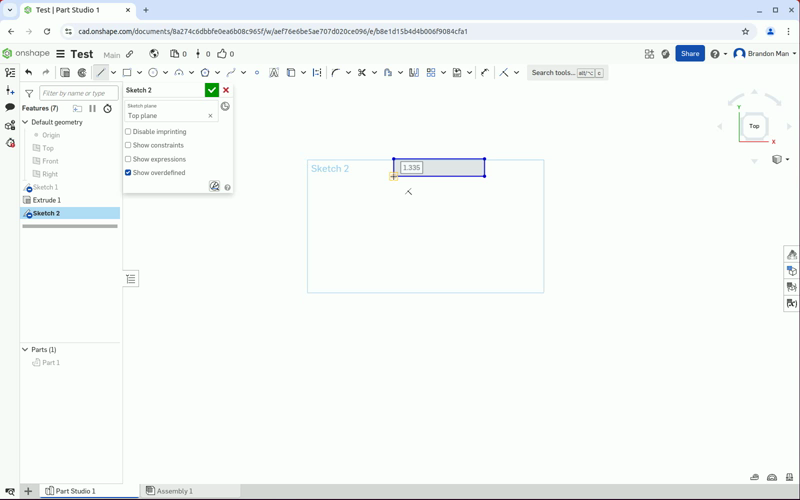
scroll(-6)
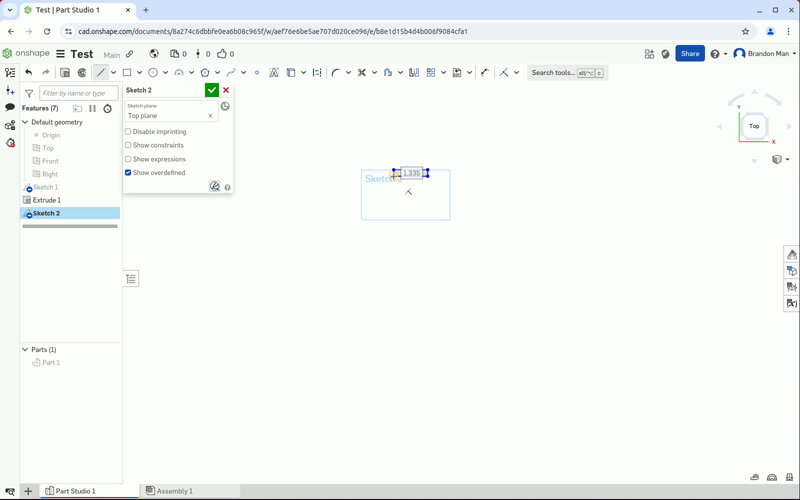
key(esc)
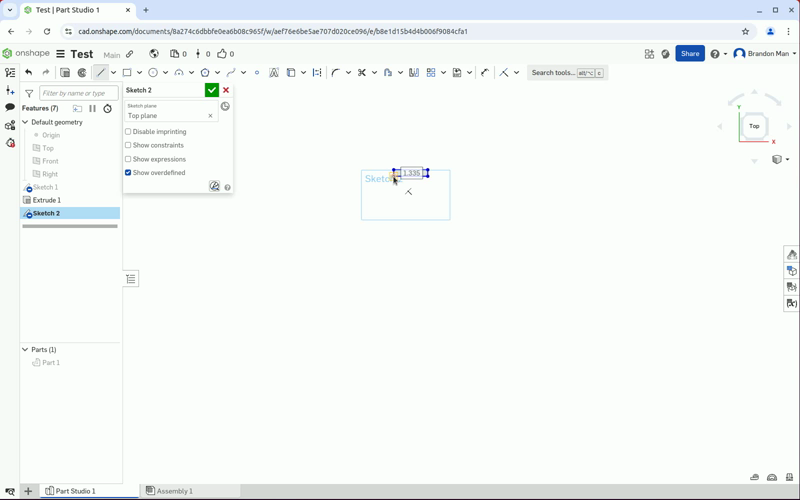
mouse_move(417, 174)
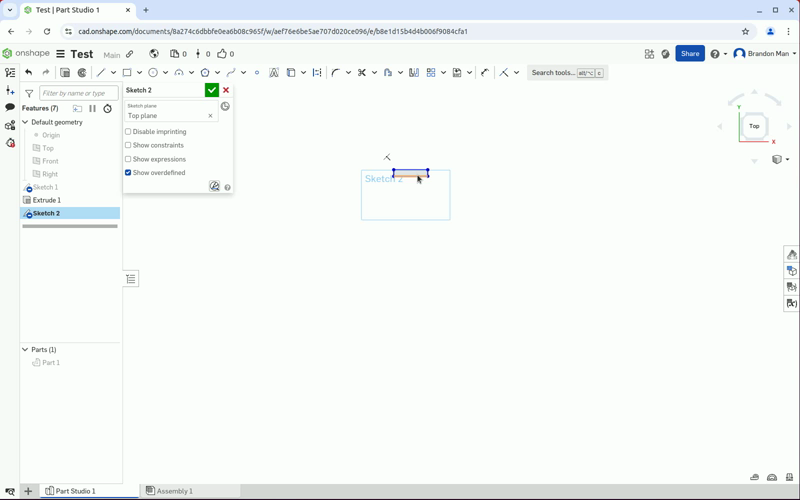
scroll(6)
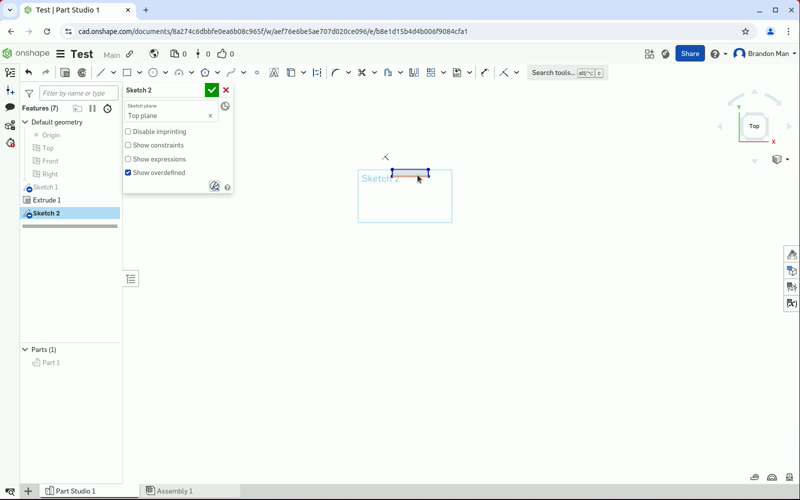
scroll(6)
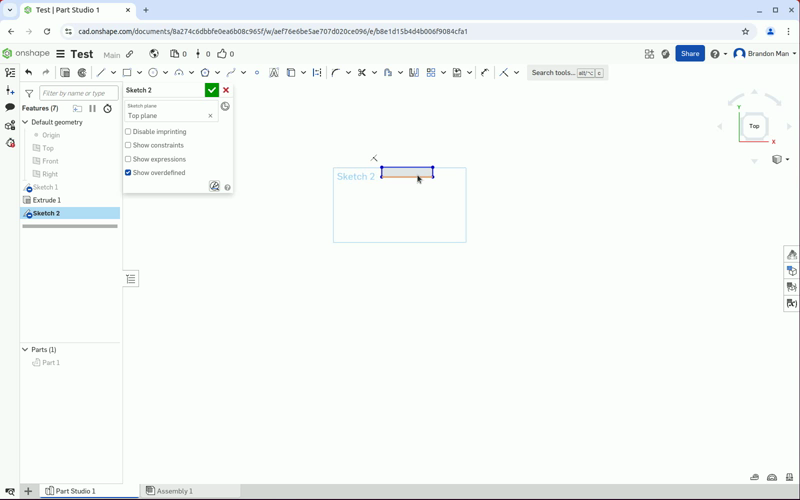
scroll(6)
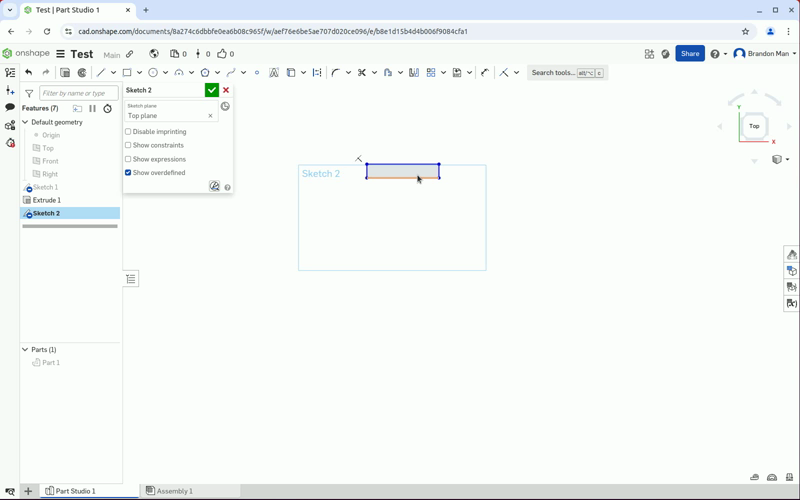
scroll(6)
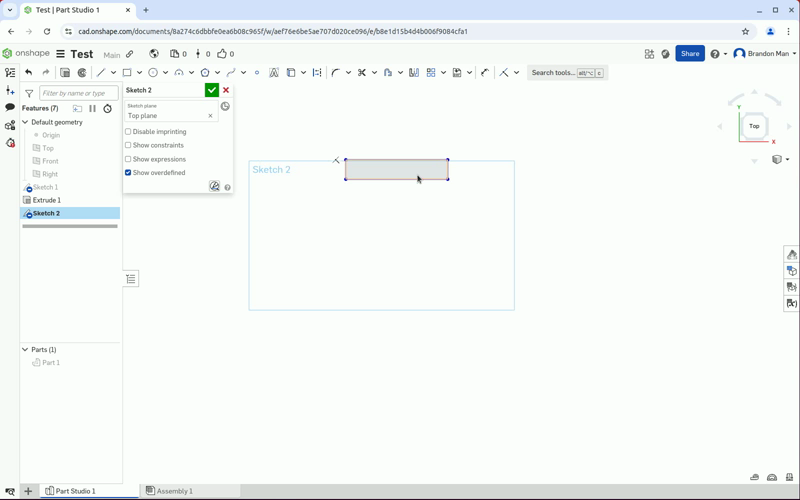
scroll(6)
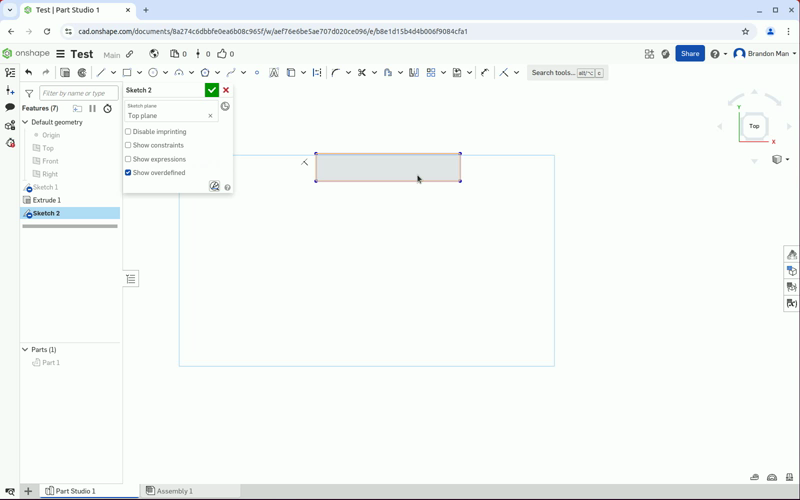
scroll(6)
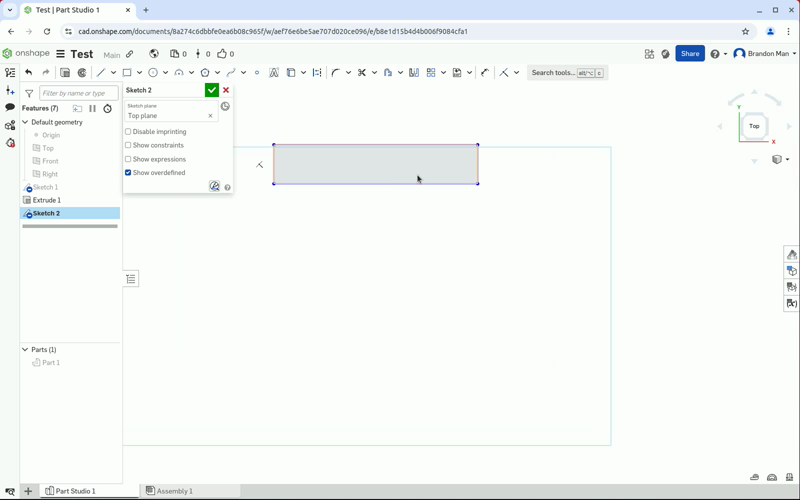
scroll(6)
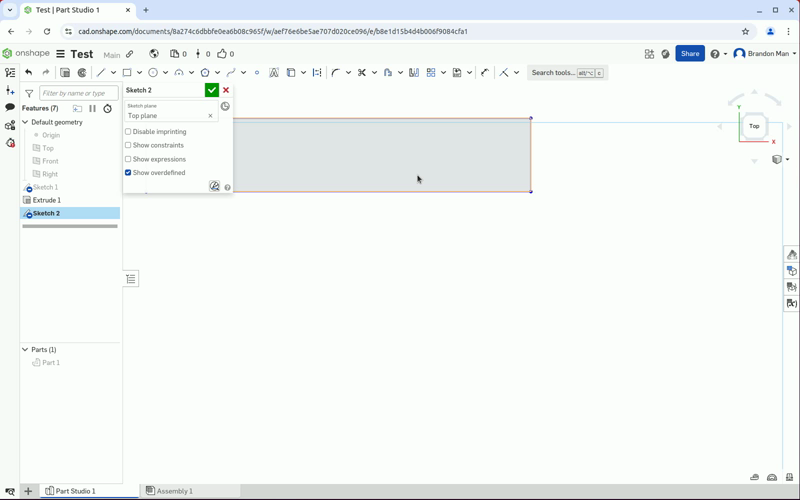
click(417, 174)
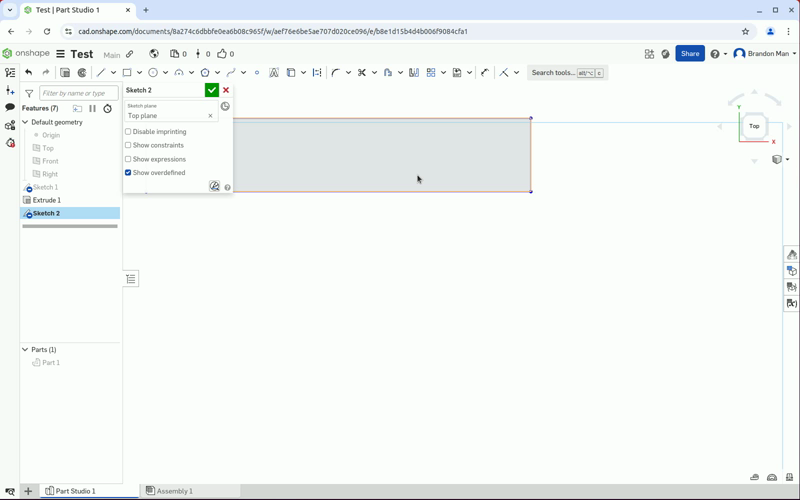
scroll(-6)
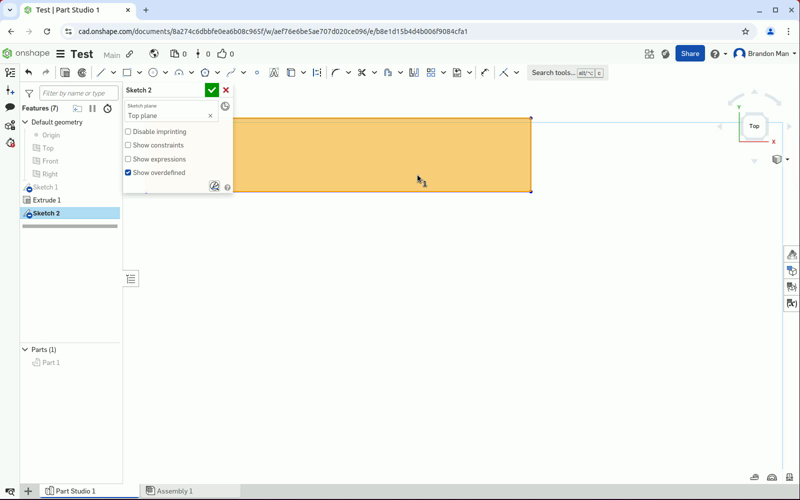
scroll(-6)
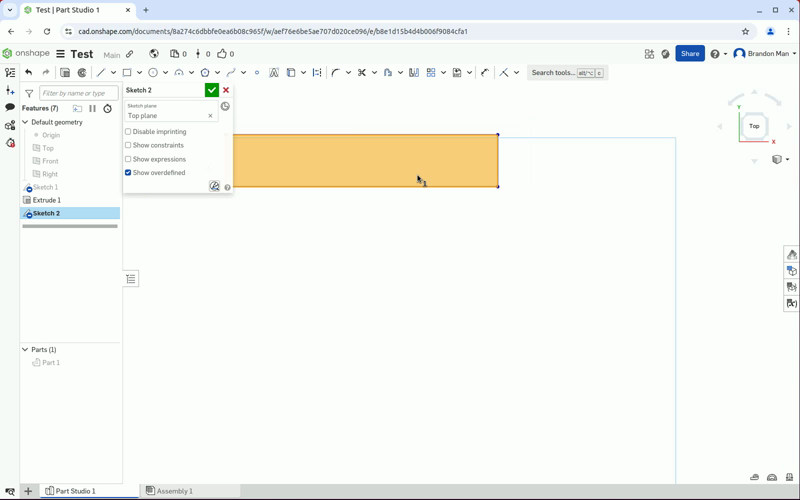
scroll(-6)
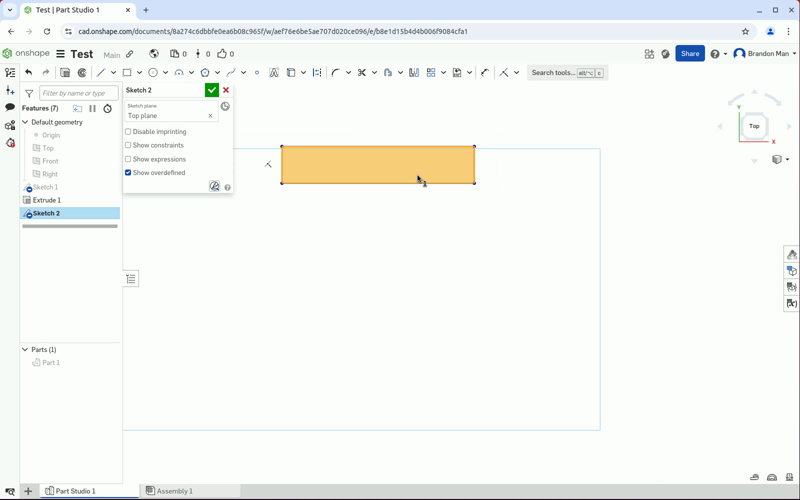
scroll(-6)
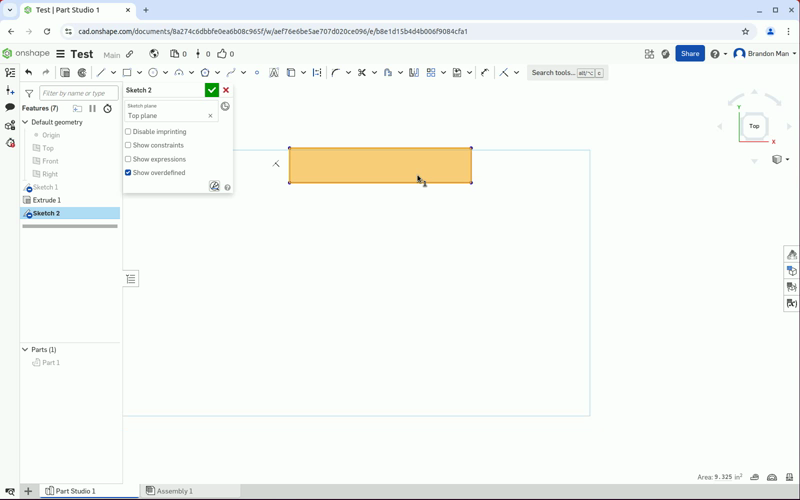
scroll(-6)
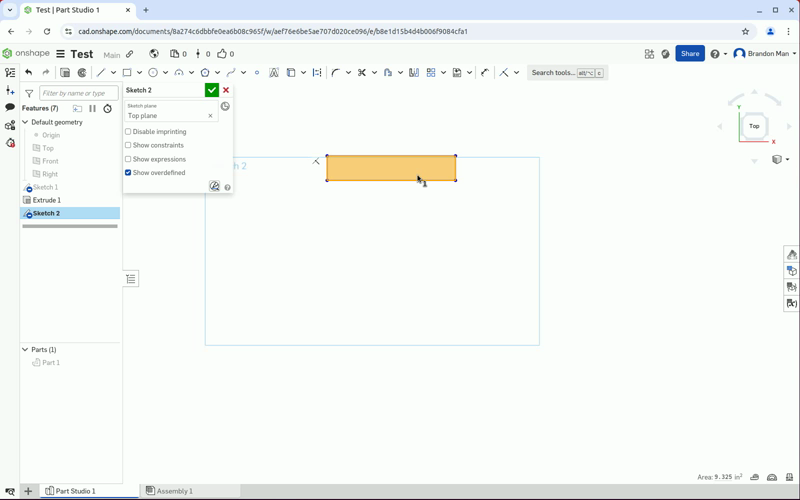
scroll(-6)
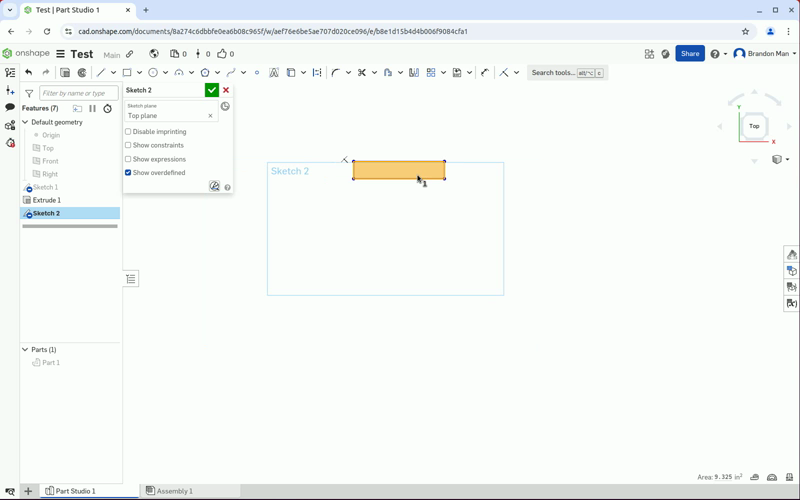
scroll(-6)
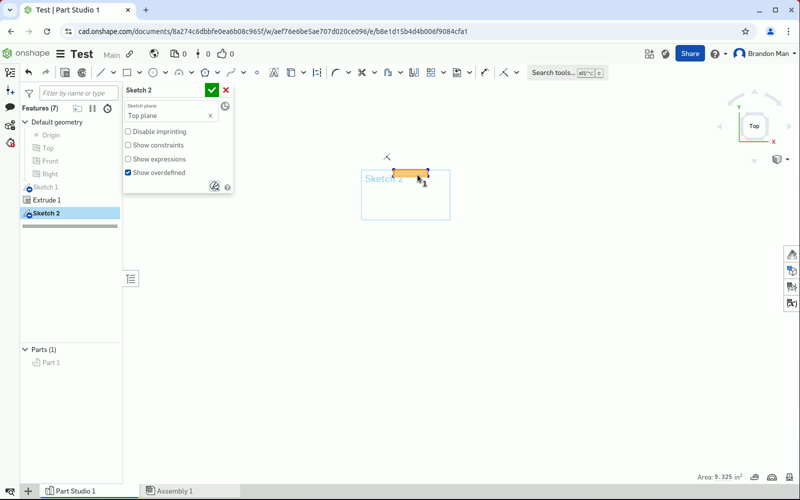
mouse_move(73, 352)
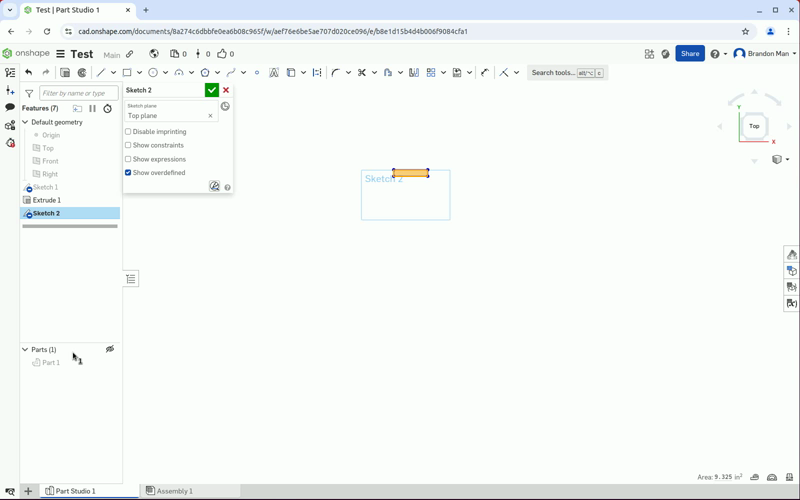
key(shift+y)
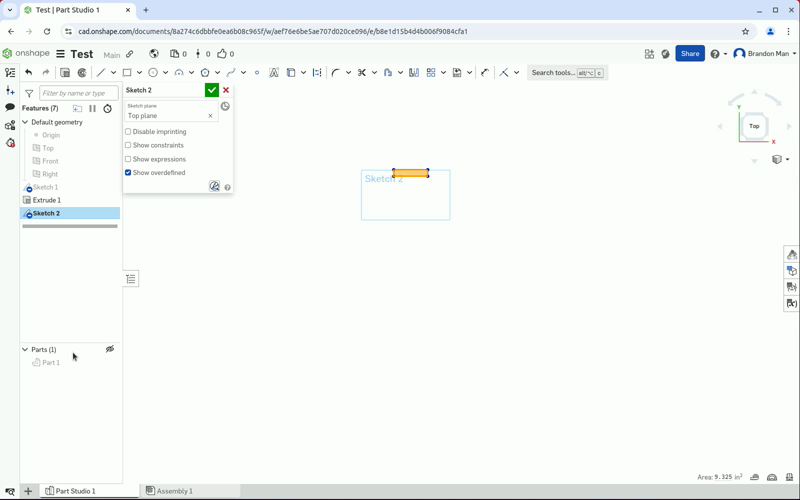
key(shift+e)
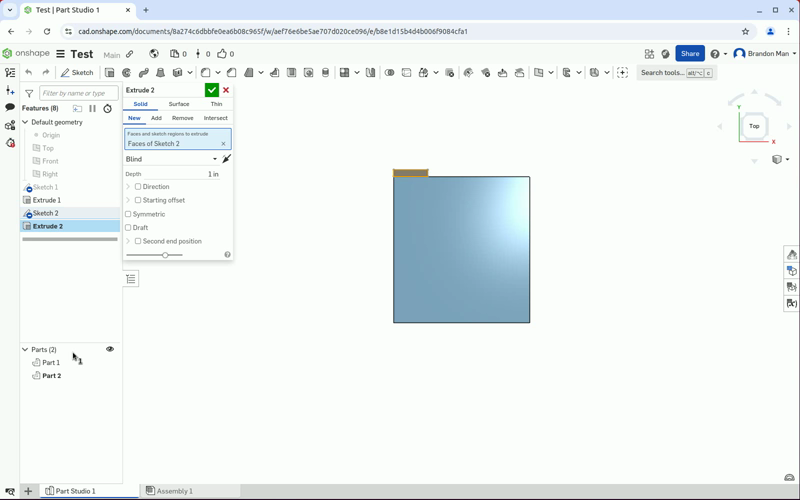
mouse_move(143, 106)
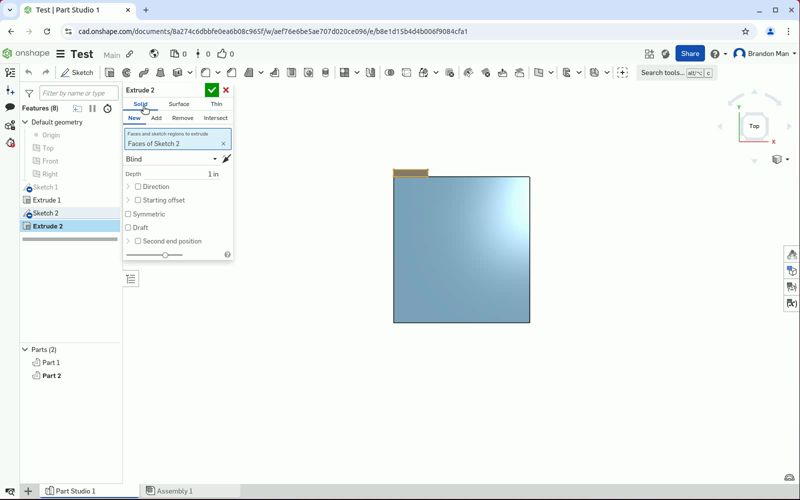
click(143, 106)
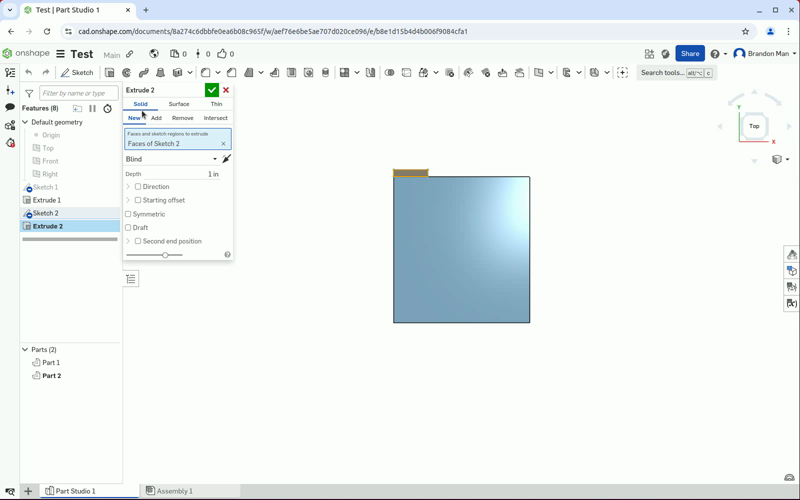
mouse_move(137, 120)
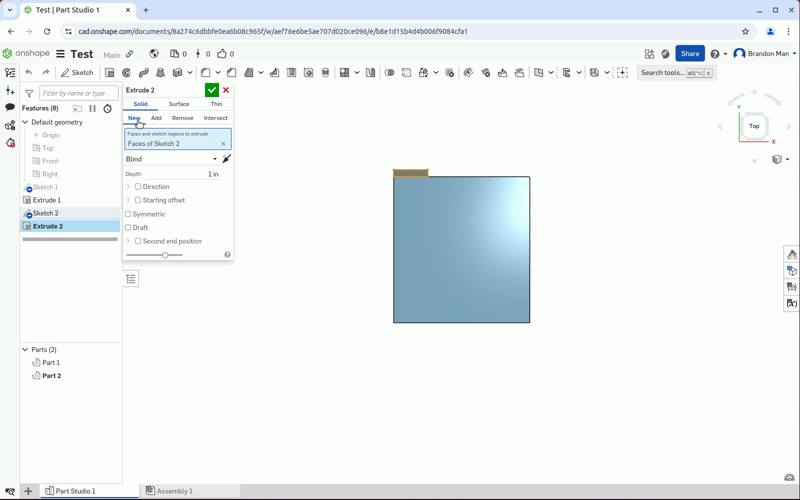
click(137, 120)
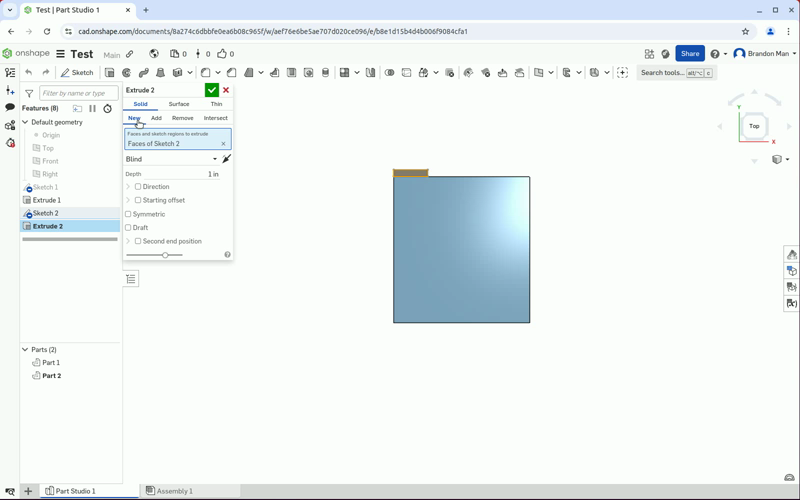
key(tab, 4)
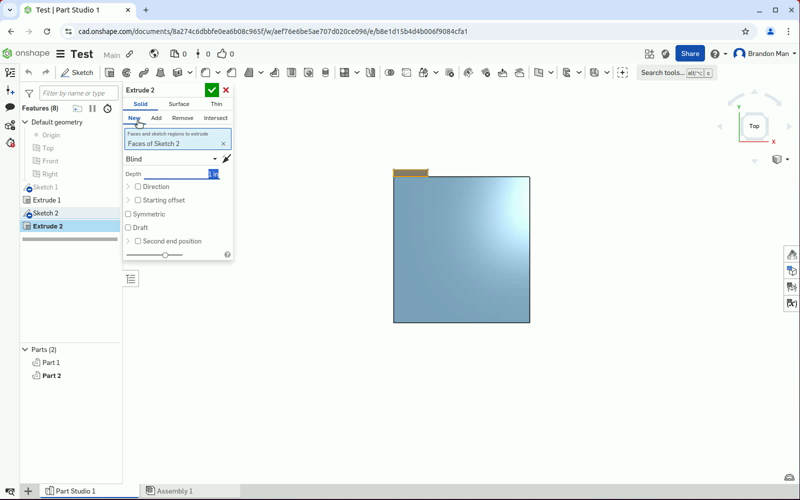
text(0.241)
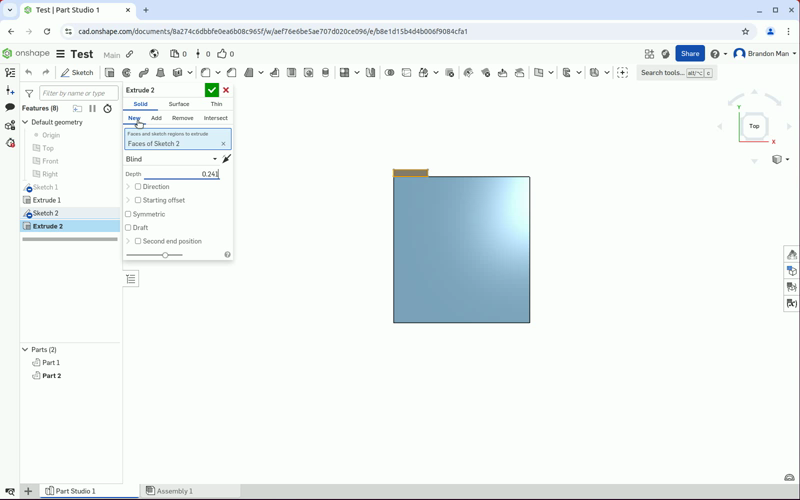
key(enter)
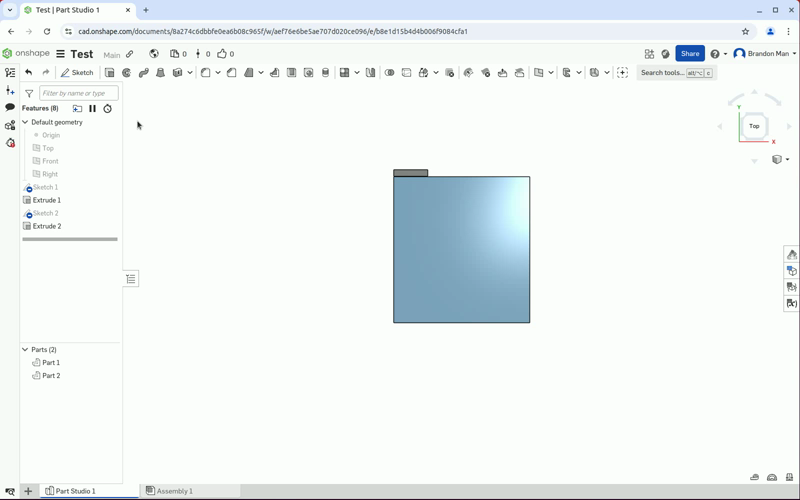
key(shift+h)
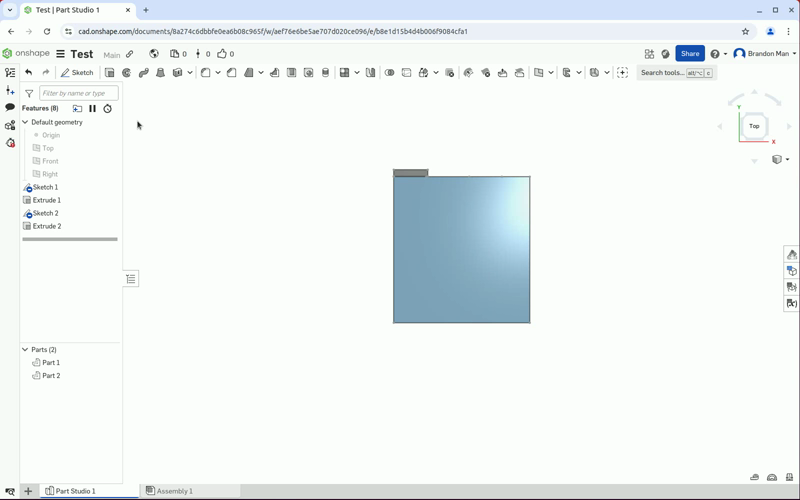
key(shift+h)
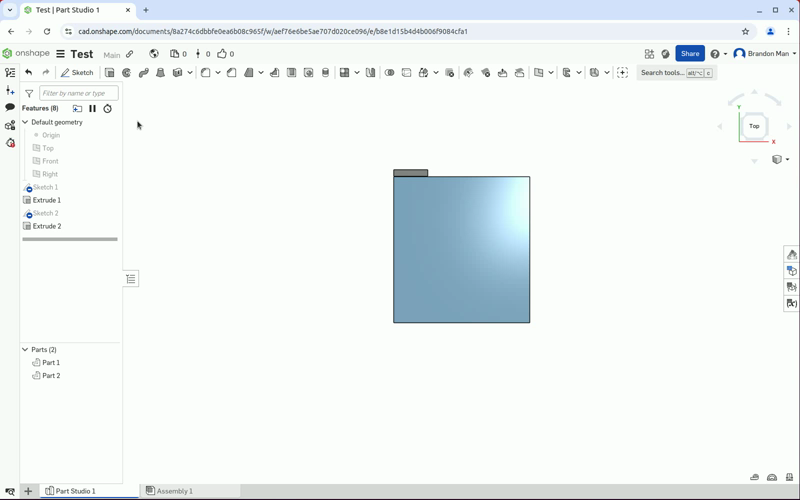
mouse_move(73, 189)
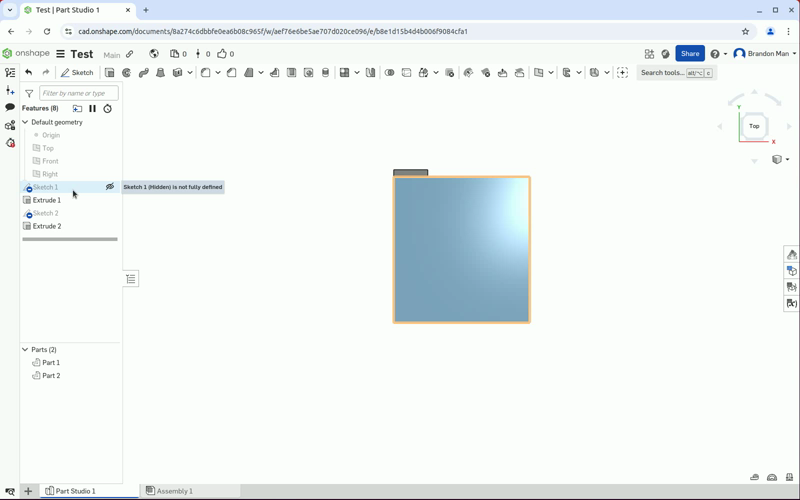
click(73, 189)
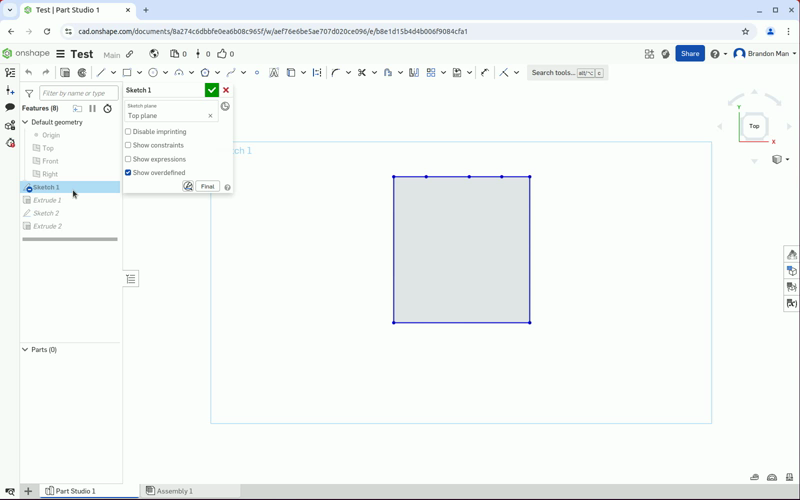
mouse_move(229, 92)
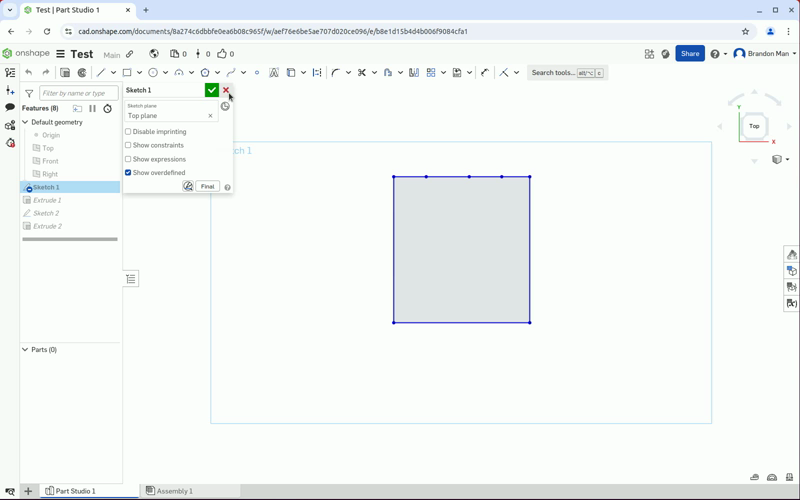
click(229, 92)
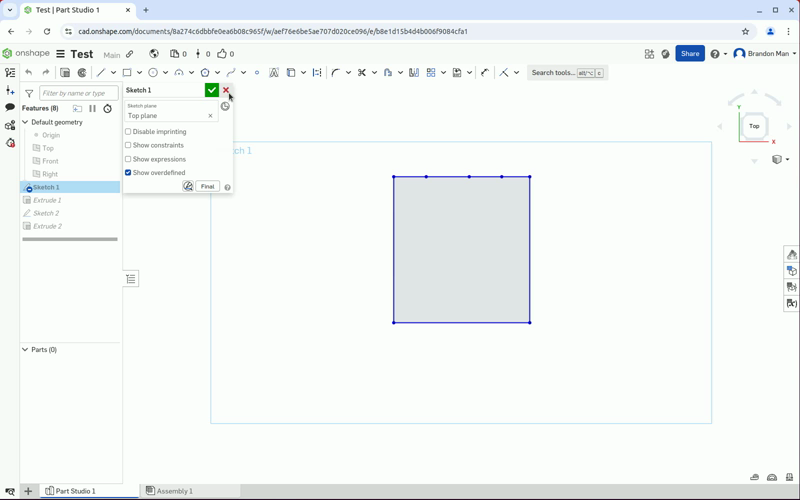
key(shift+s)
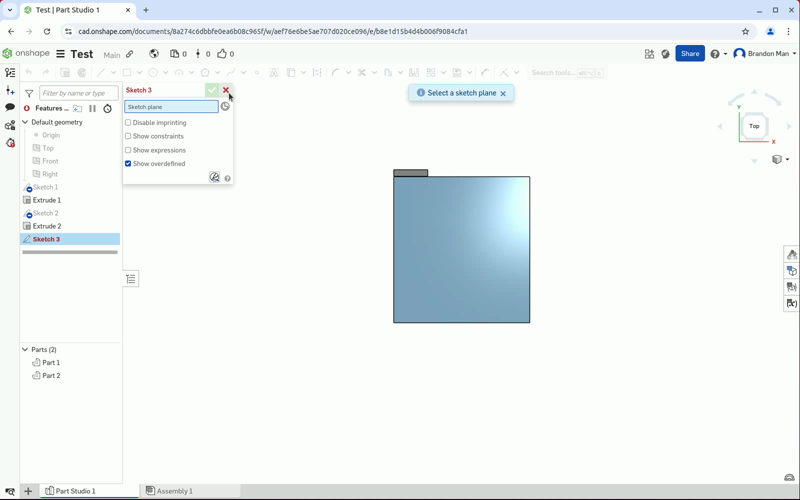
mouse_move(73, 150)
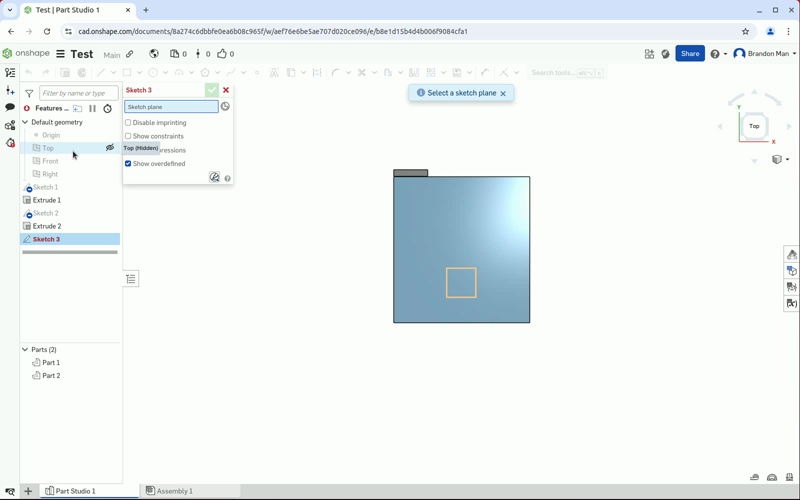
click(73, 150)
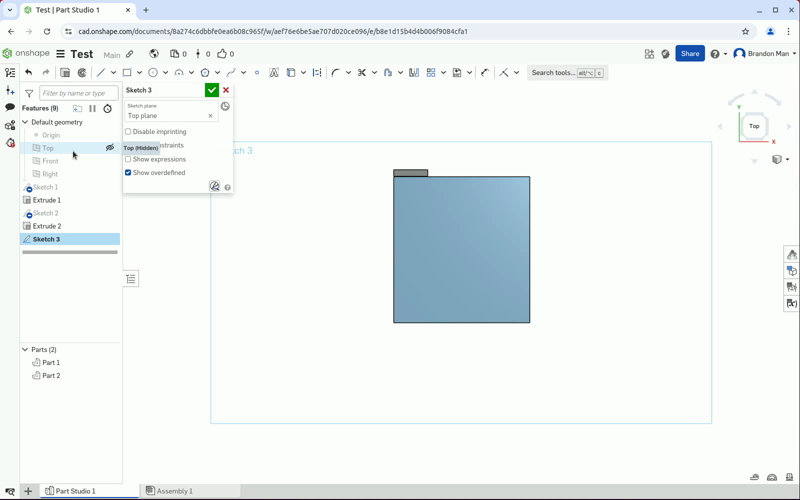
mouse_move(73, 352)
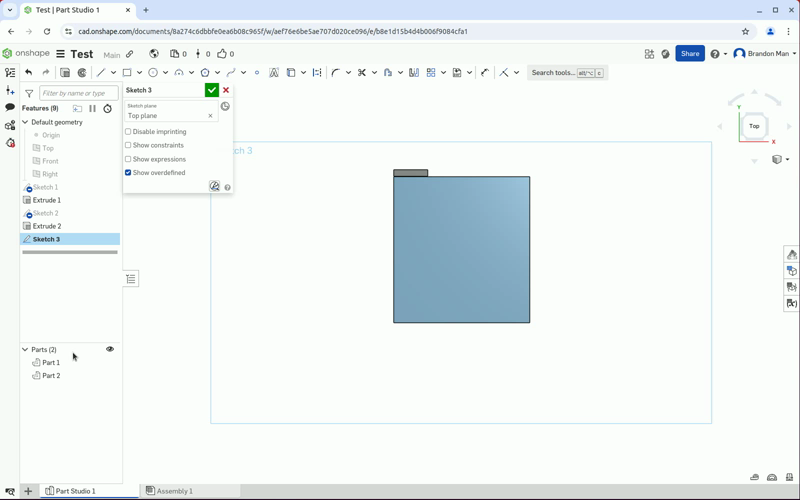
key(y)
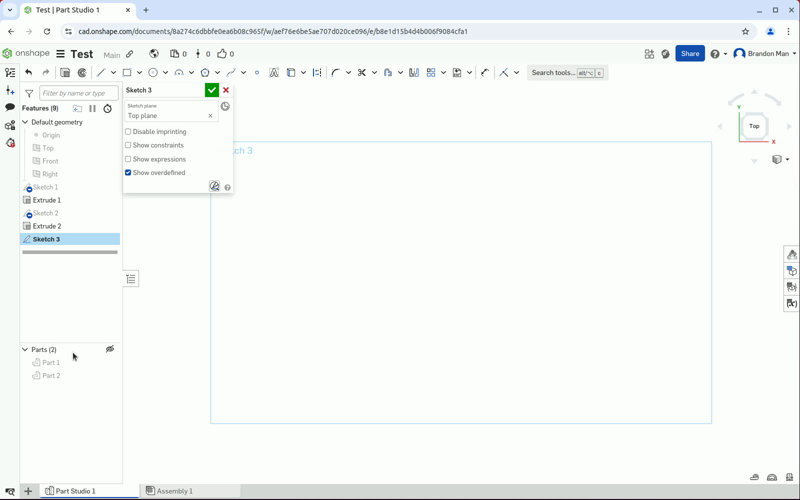
key(l)
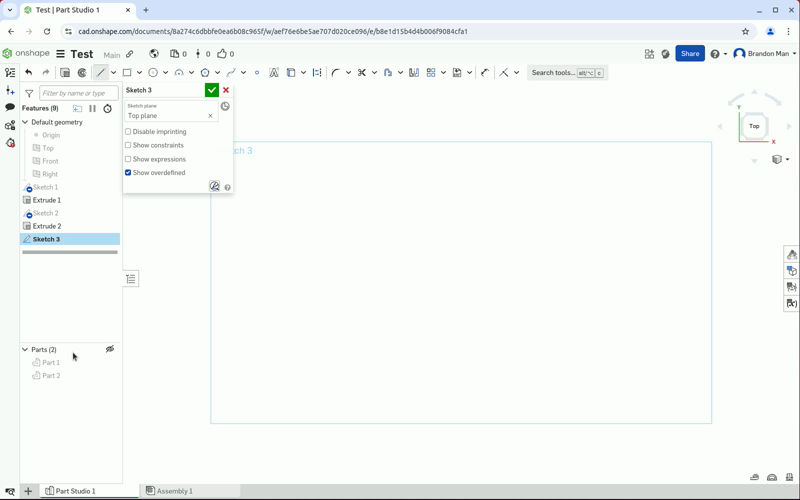
key_down(shift)
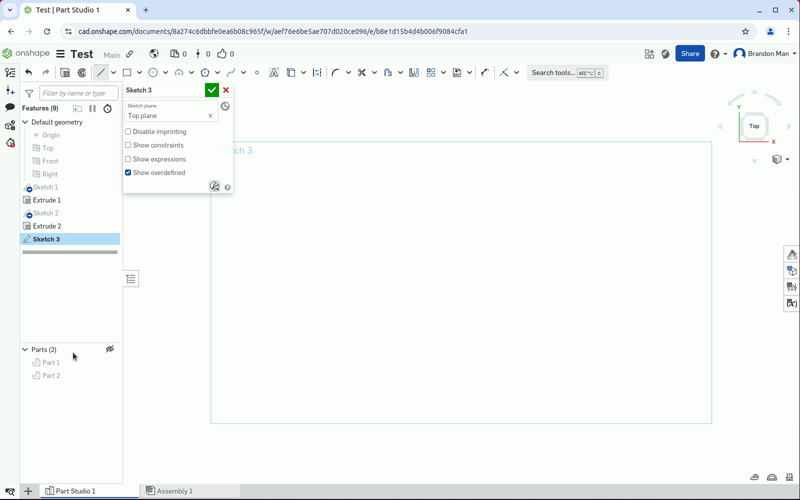
mouse_move(468, 176)
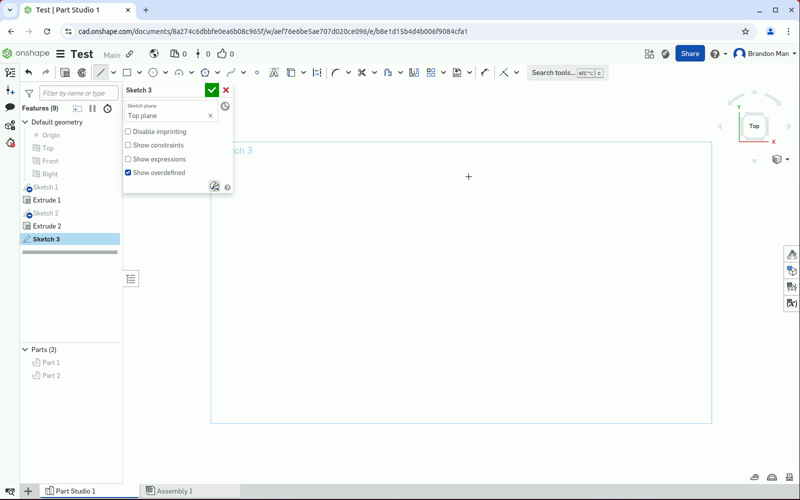
click(468, 176)
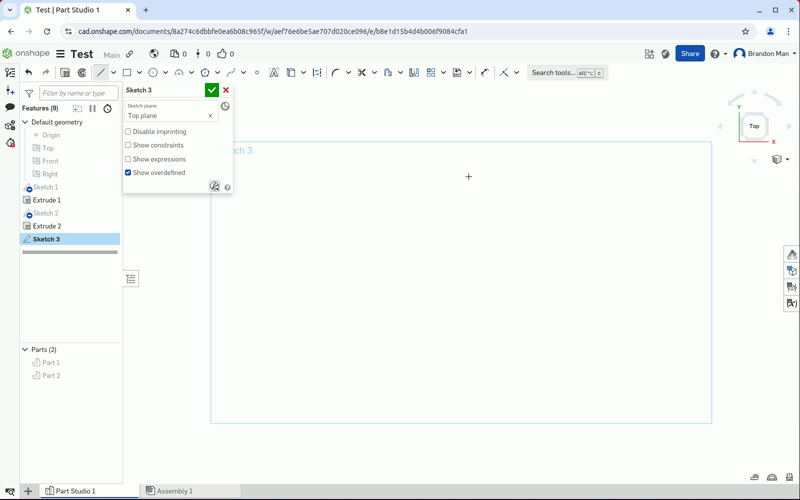
key_up(shift)
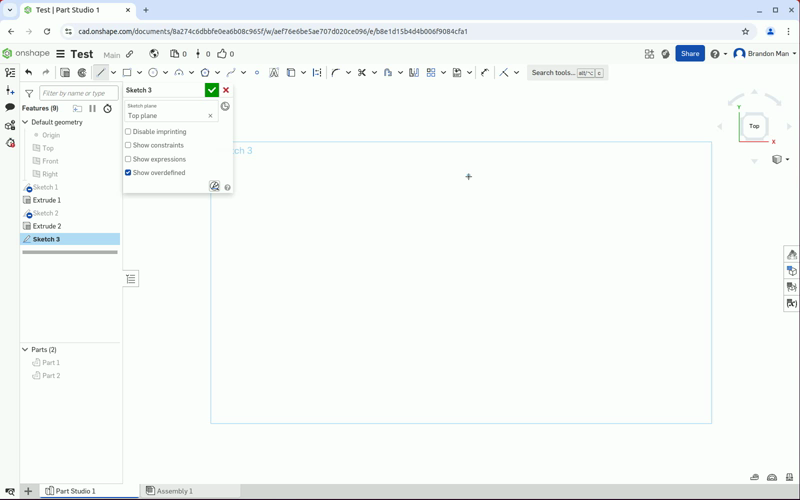
key_down(shift)
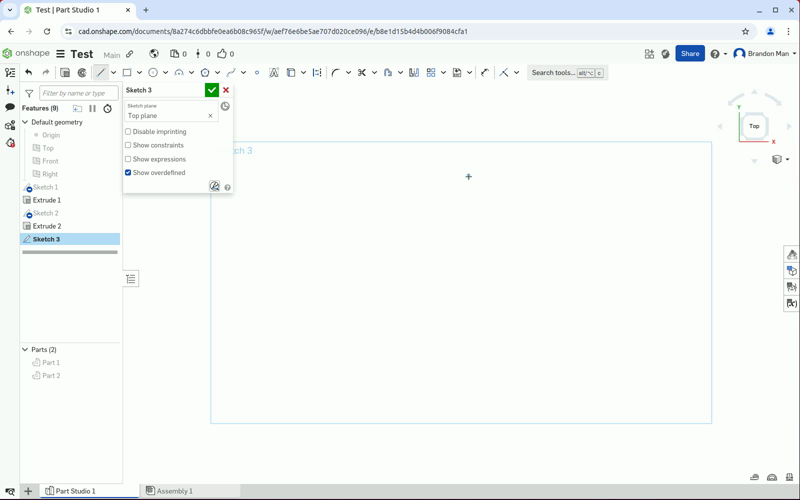
mouse_move(498, 176)
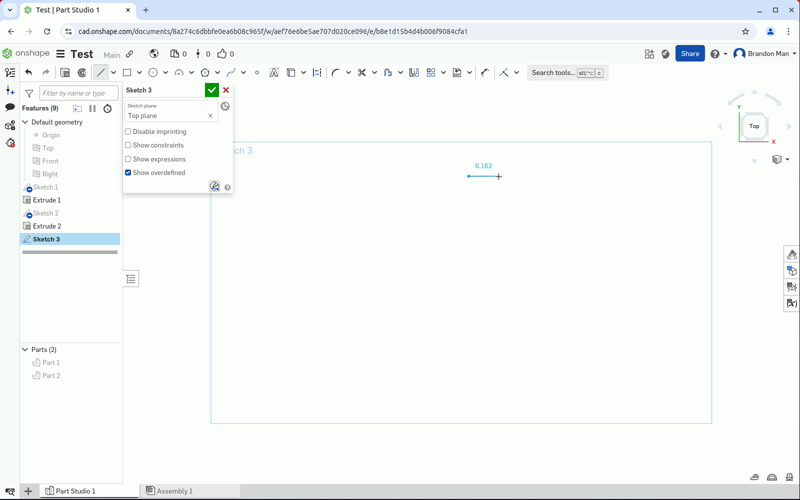
mouse_move(502, 176)
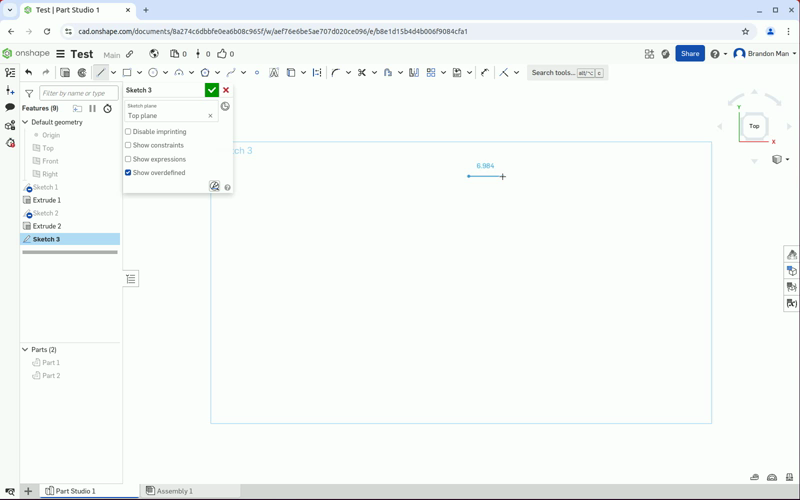
click(502, 176)
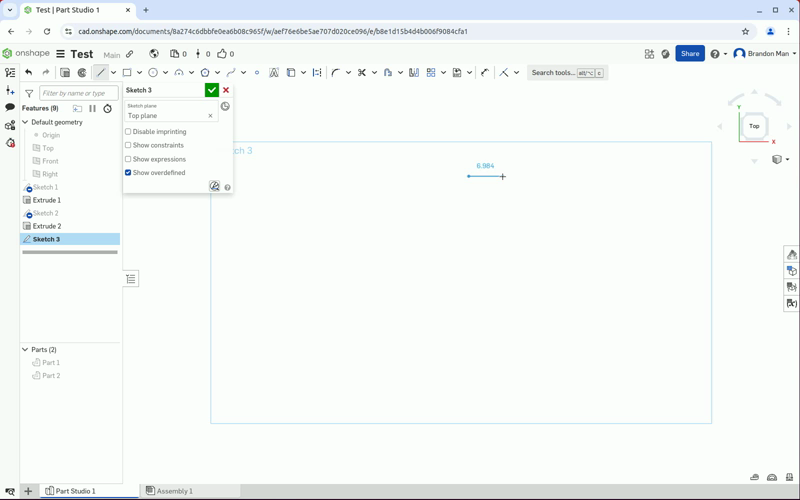
key_up(shift)
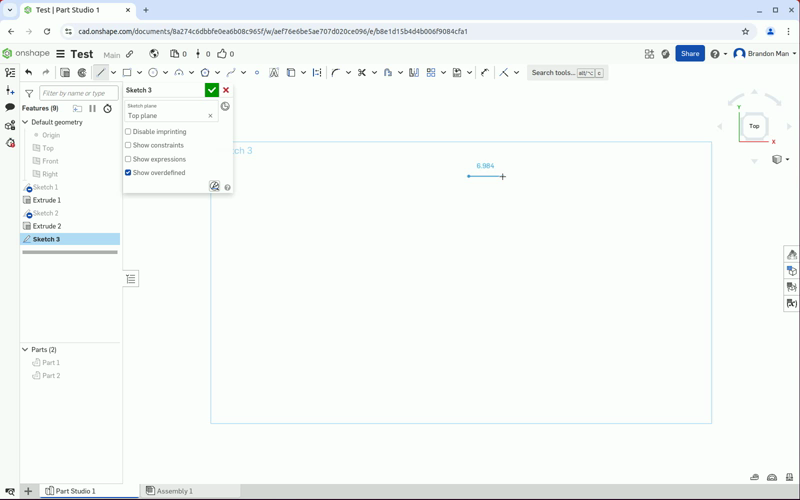
key_down(shift)
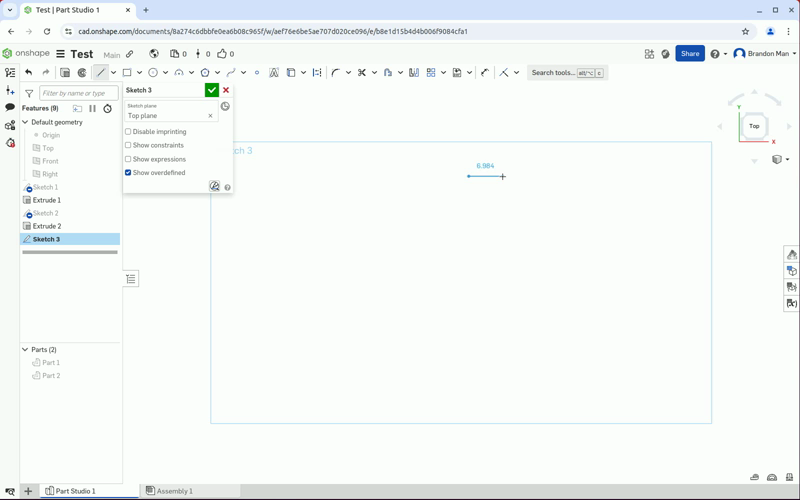
mouse_move(532, 176)
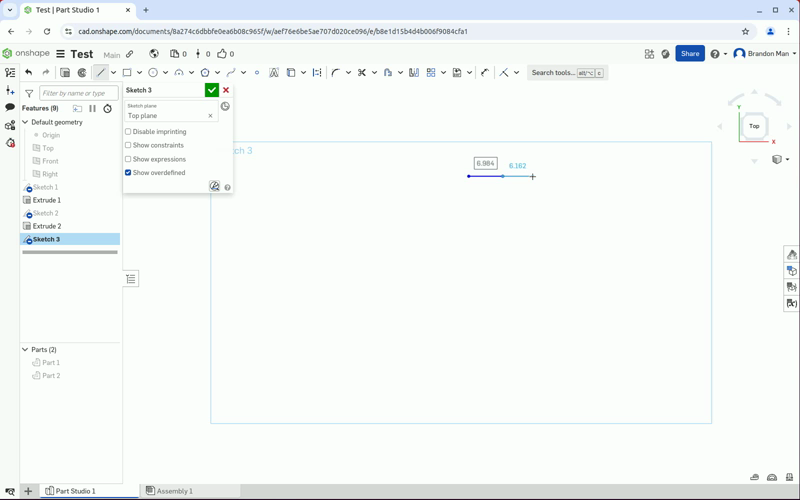
mouse_move(502, 169)
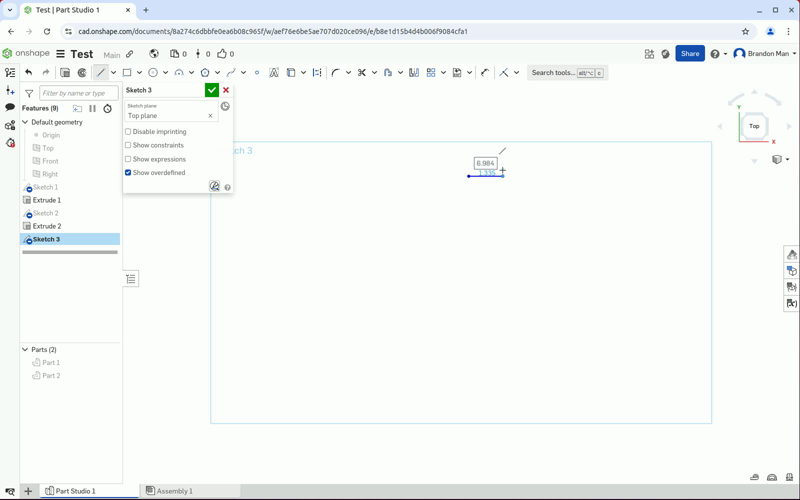
scroll(6)
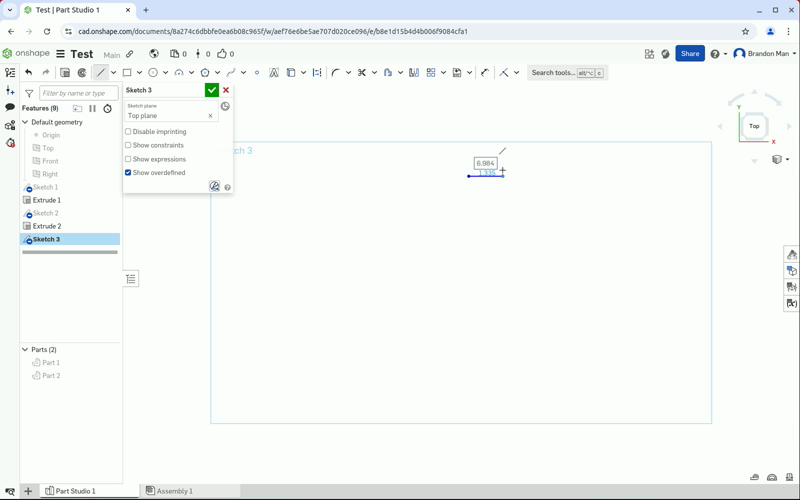
scroll(6)
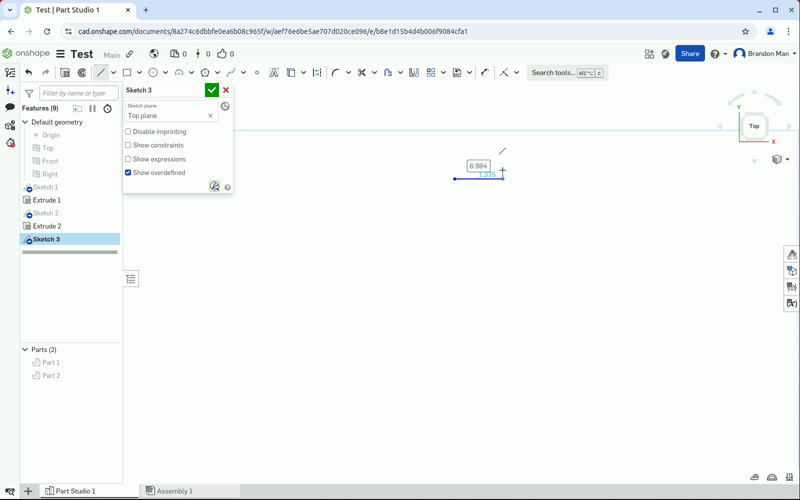
scroll(6)
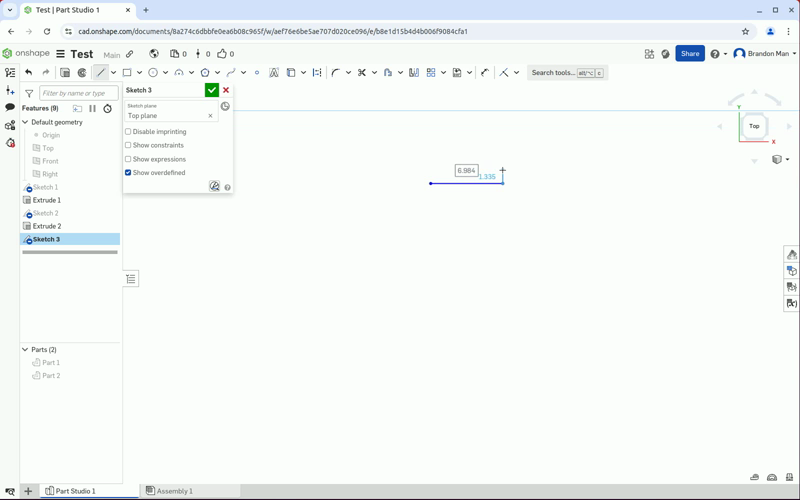
scroll(6)
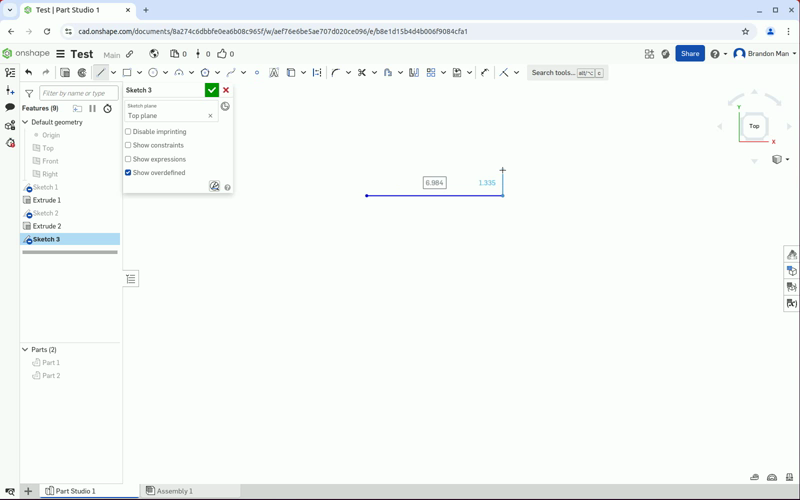
scroll(6)
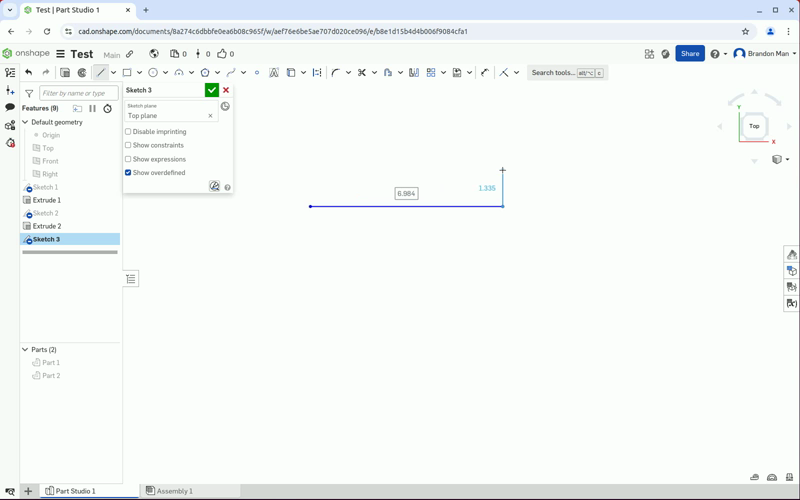
scroll(6)
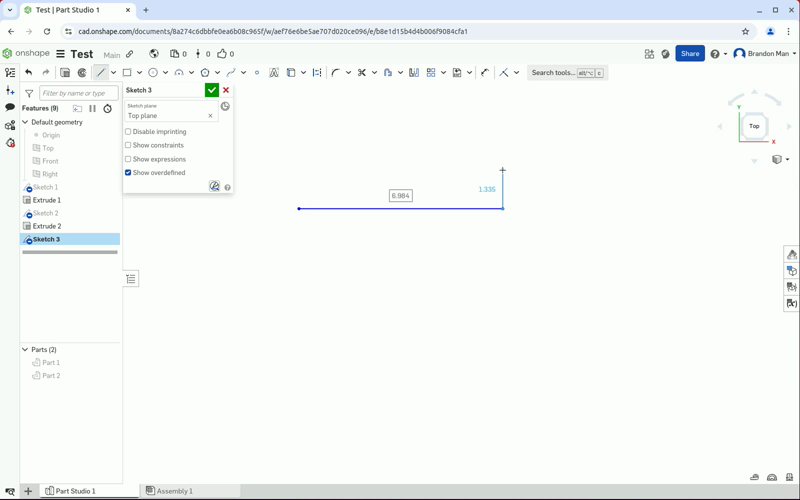
scroll(6)
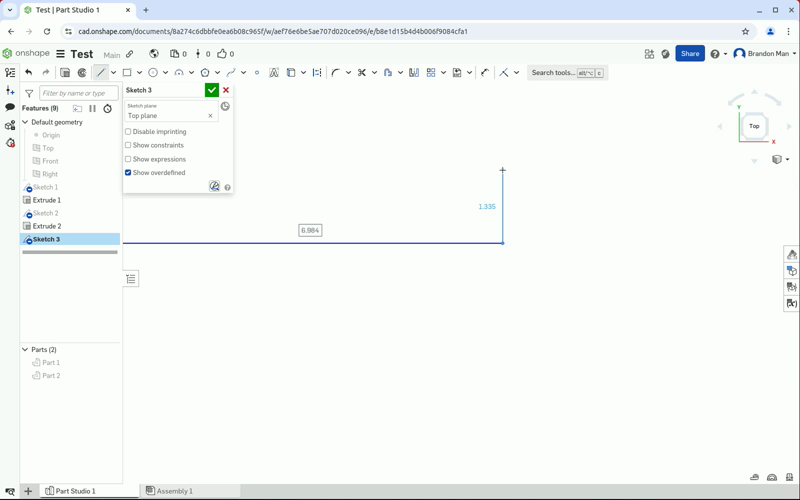
click(502, 169)
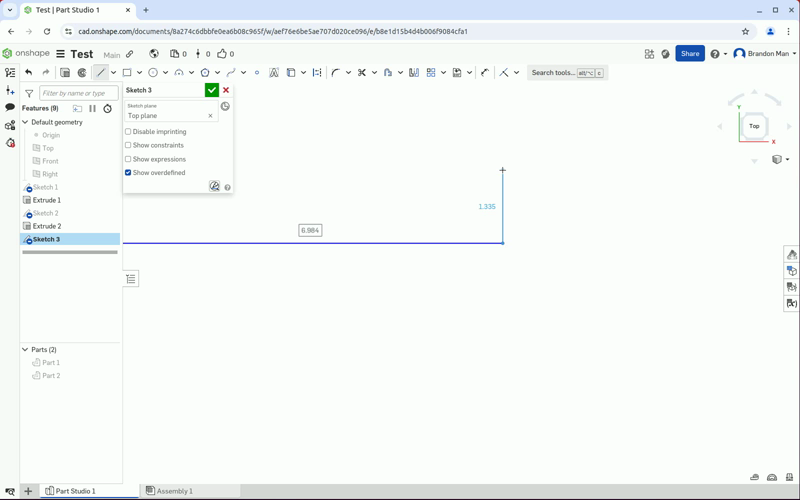
scroll(-6)
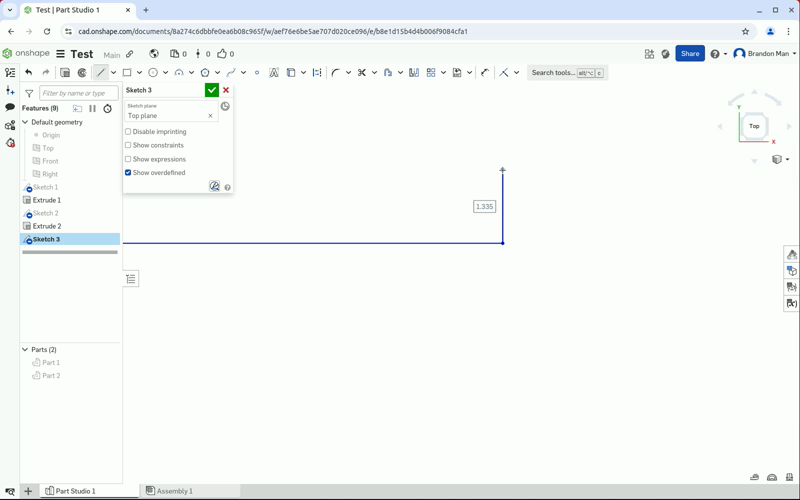
scroll(-6)
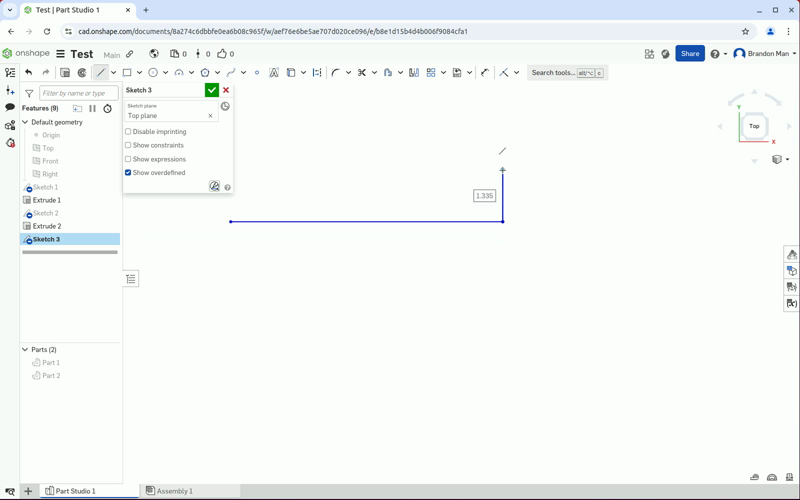
scroll(-6)
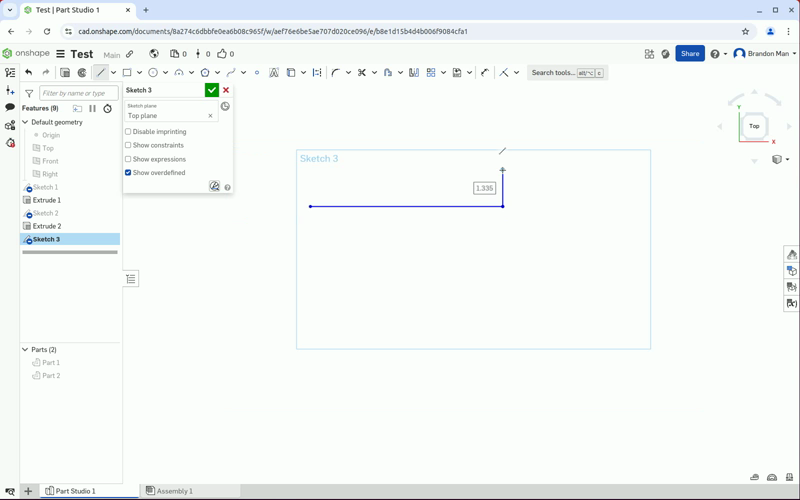
scroll(-6)
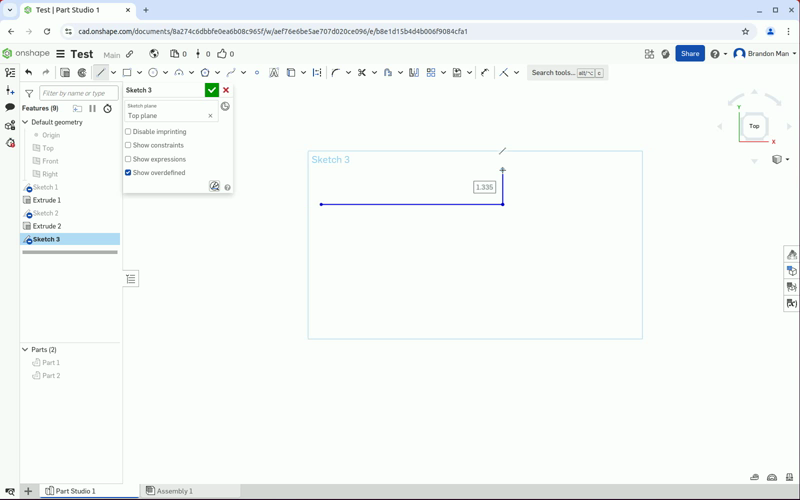
scroll(-6)
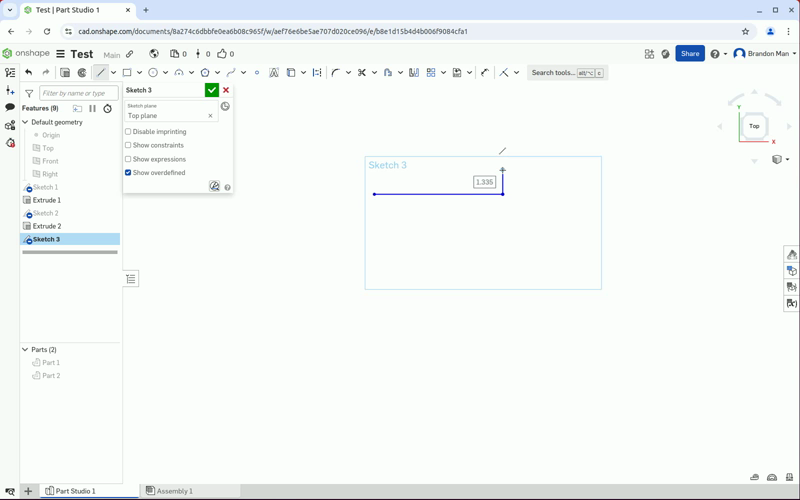
scroll(-6)
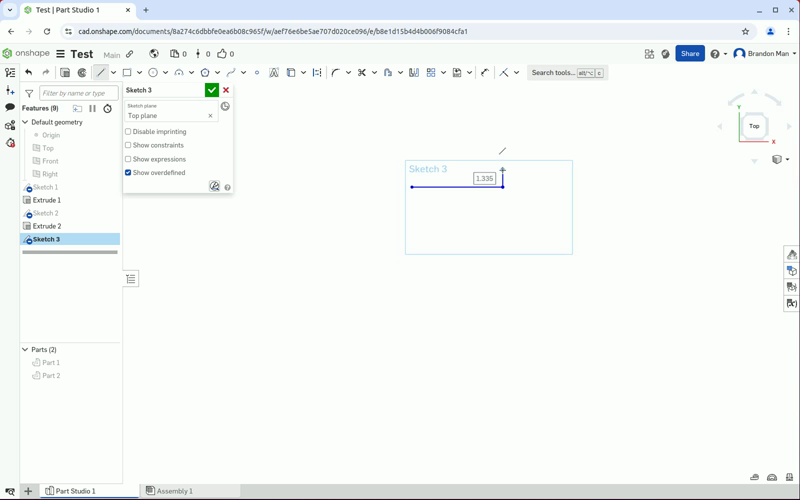
scroll(-6)
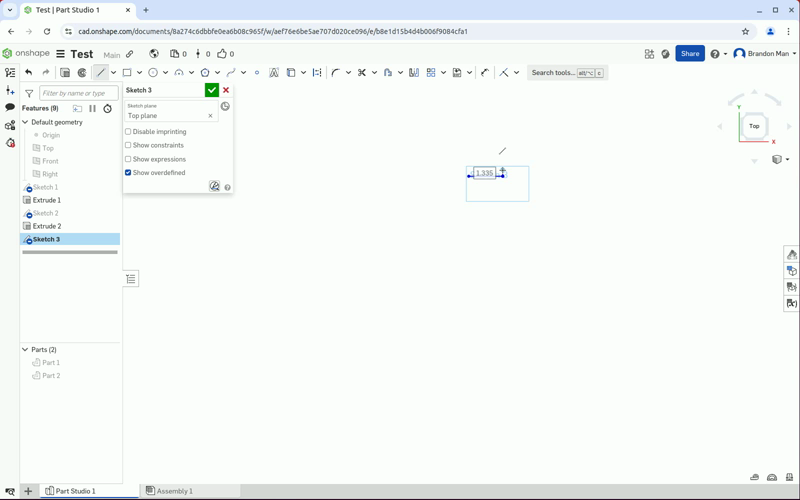
key_up(shift)
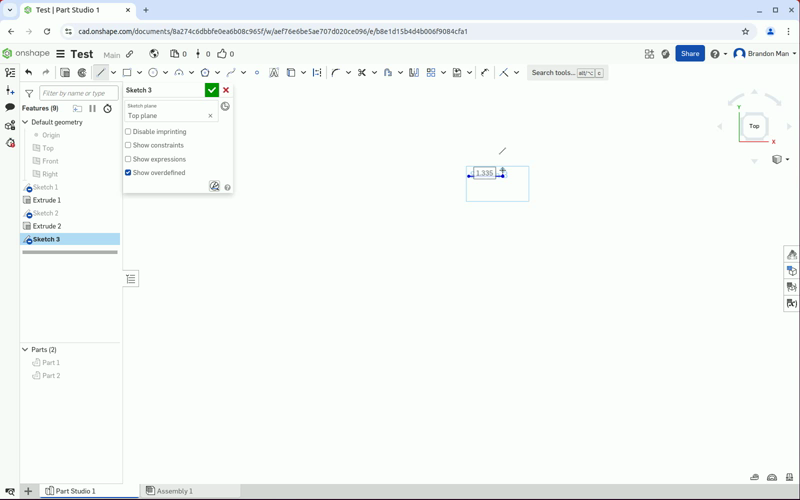
key_down(shift)
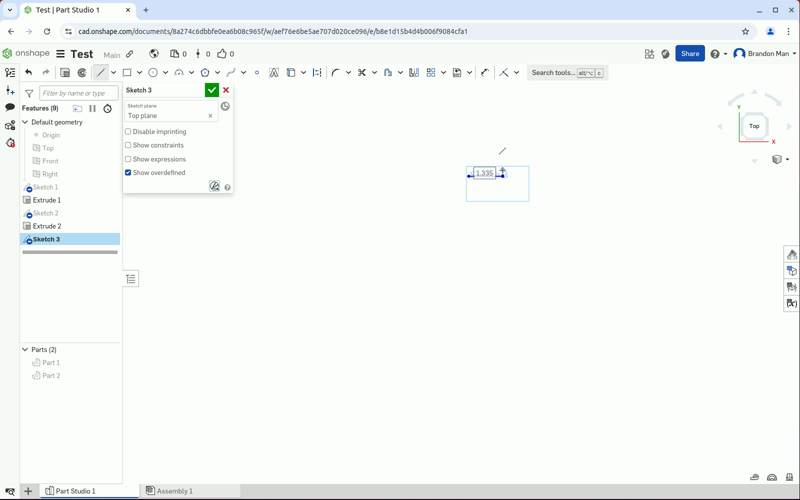
mouse_move(532, 169)
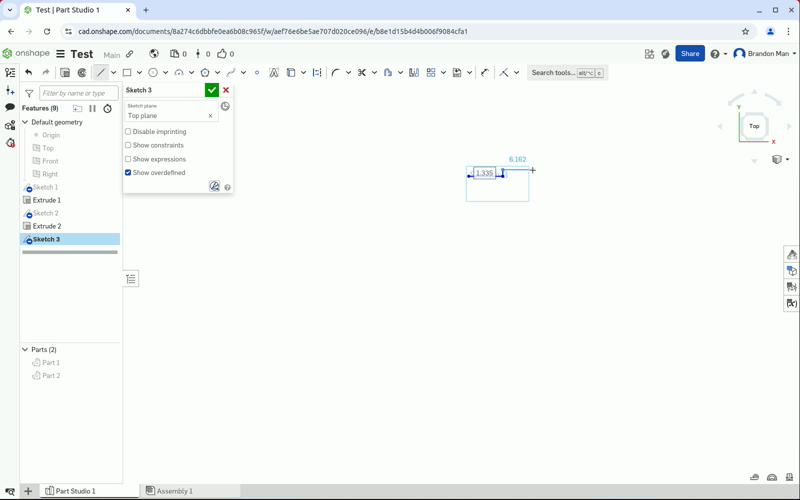
mouse_move(468, 169)
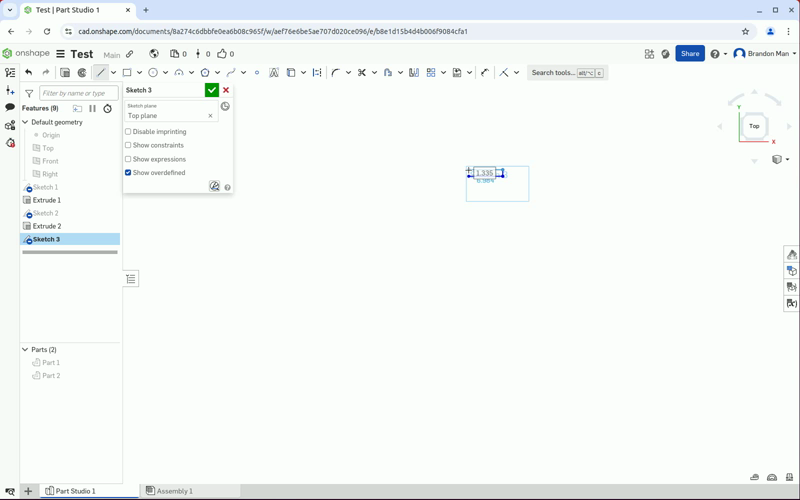
click(468, 169)
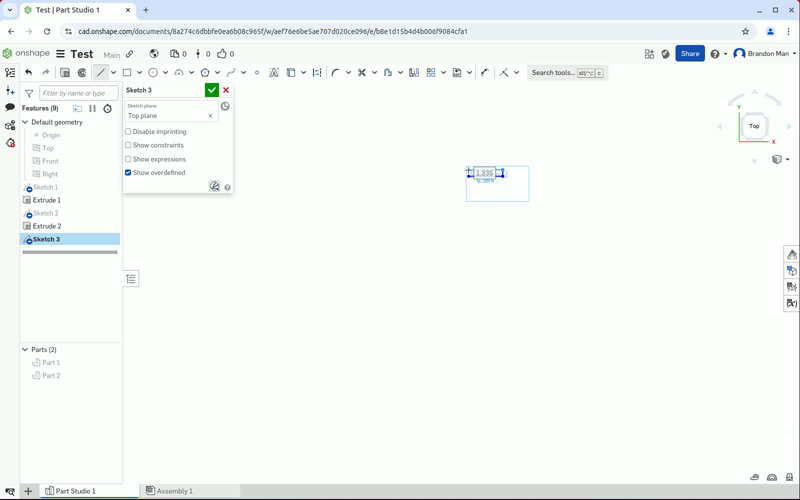
key_up(shift)
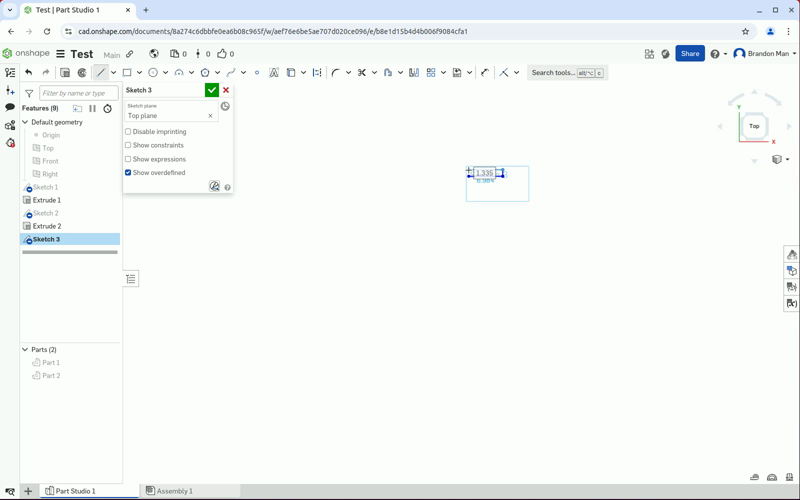
mouse_move(498, 169)
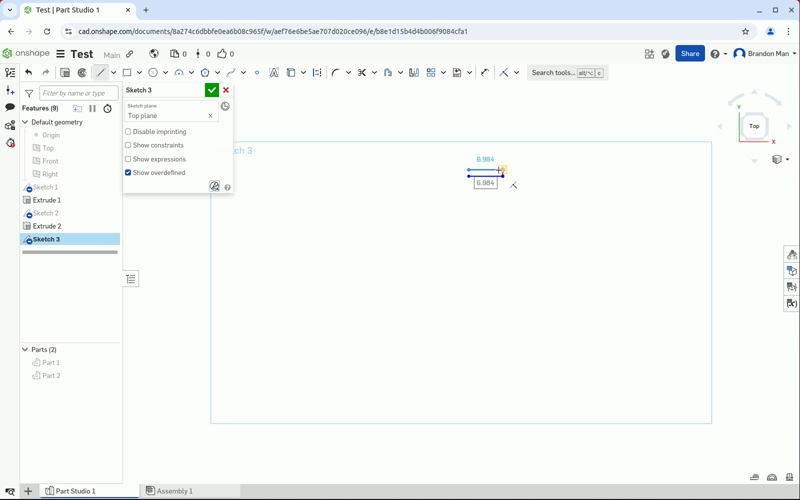
key_down(shift)
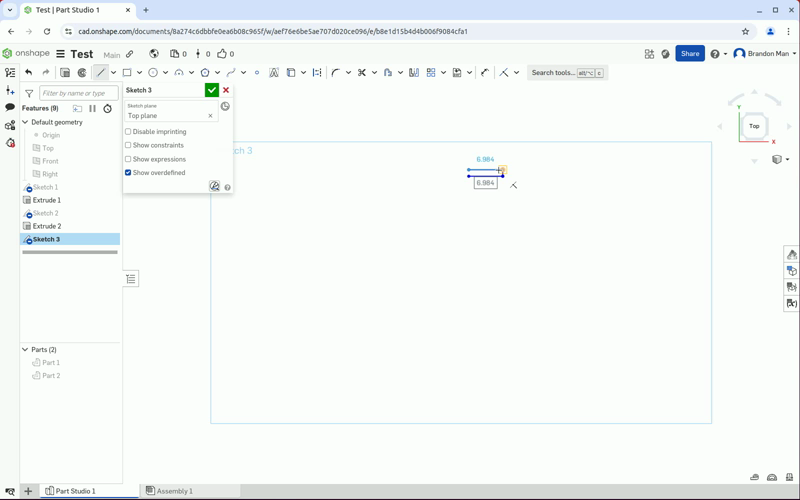
mouse_move(468, 176)
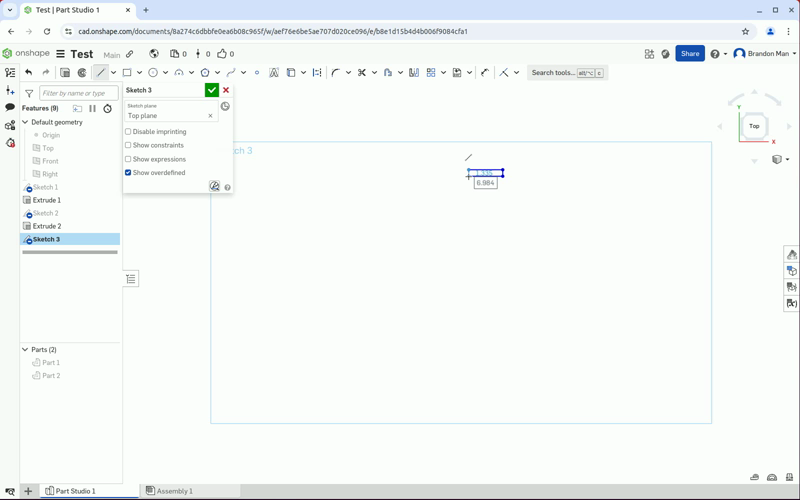
scroll(6)
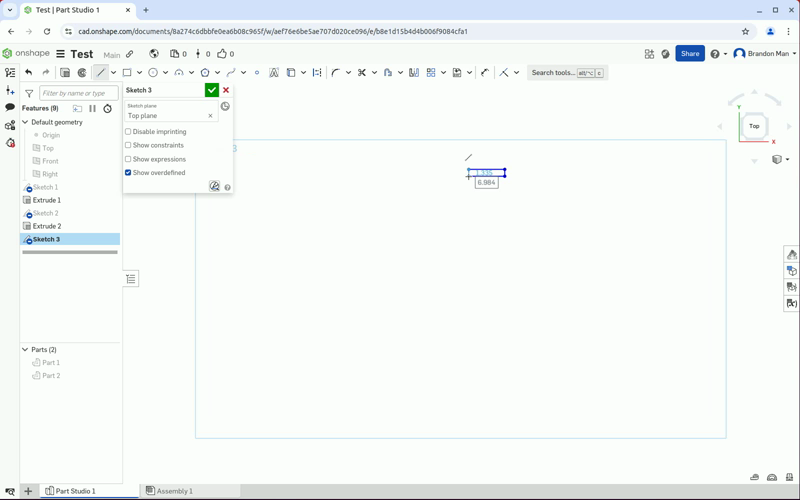
scroll(6)
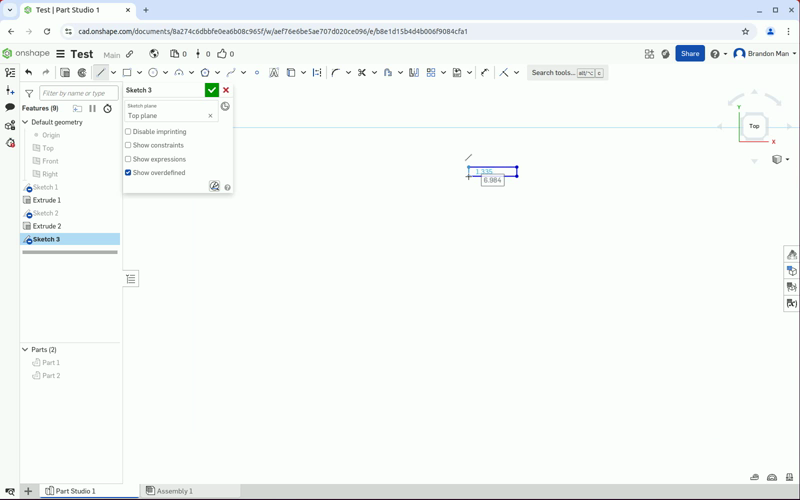
scroll(6)
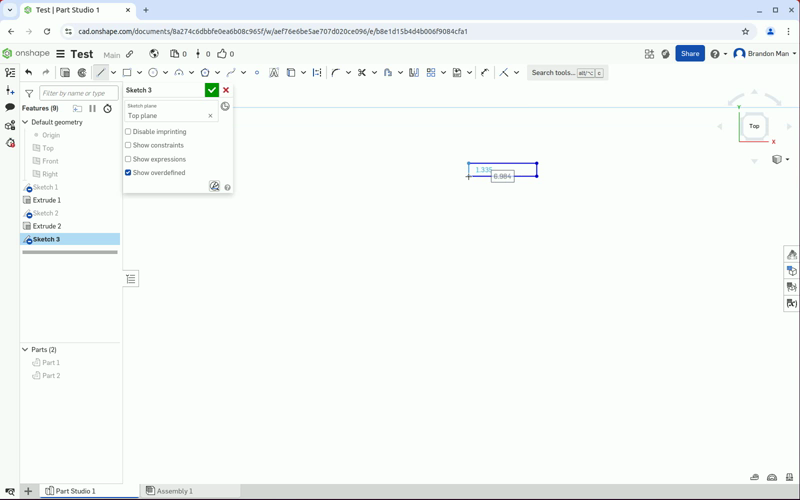
scroll(6)
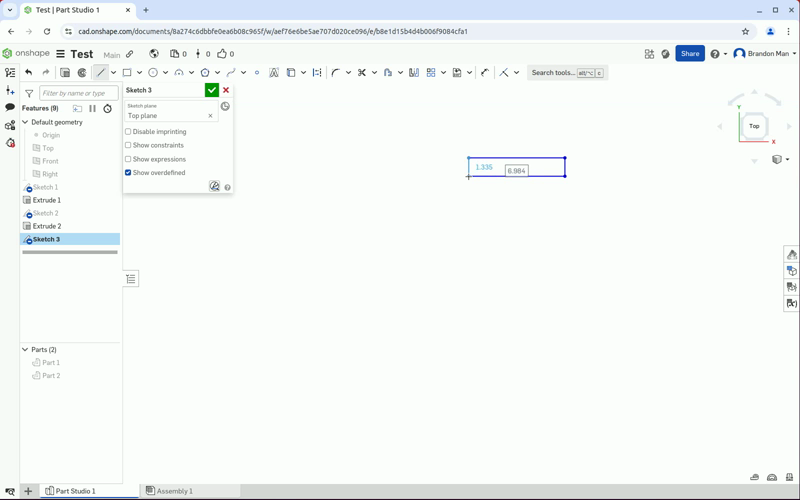
scroll(6)
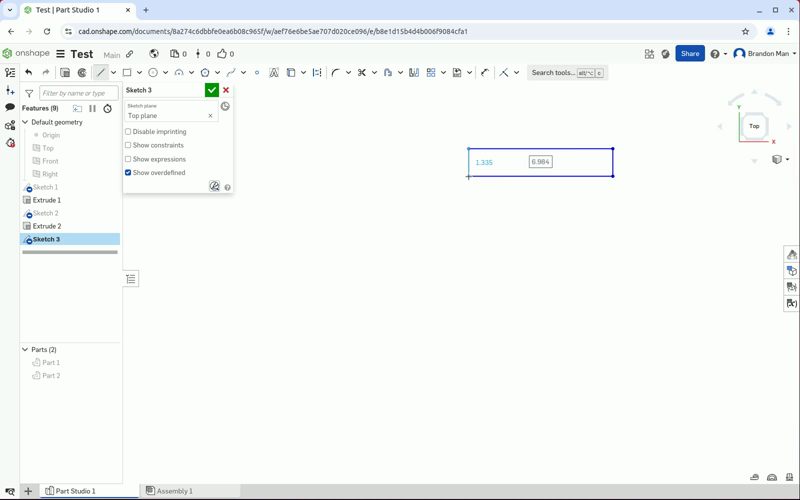
scroll(6)
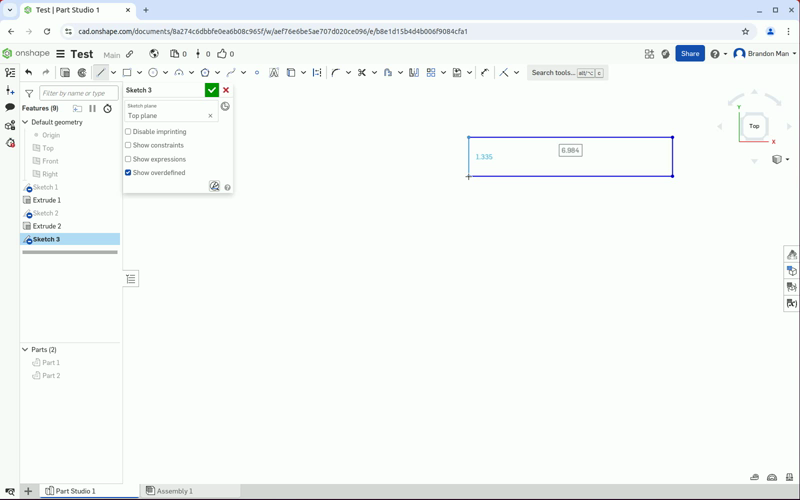
scroll(6)
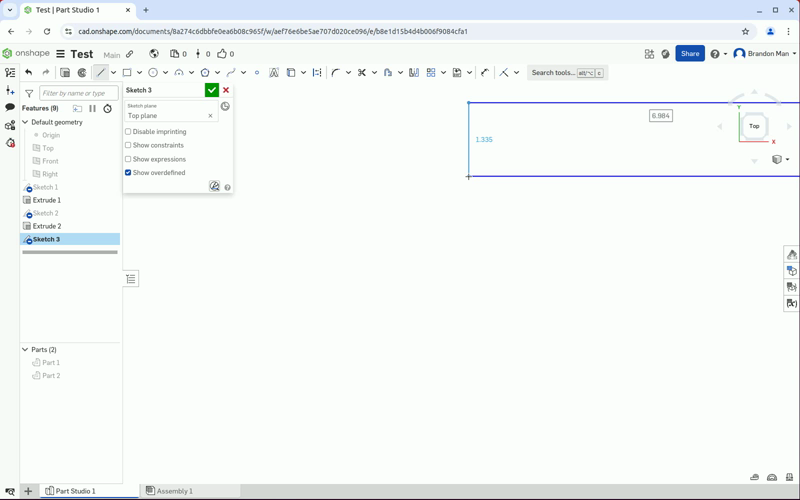
key_up(shift)
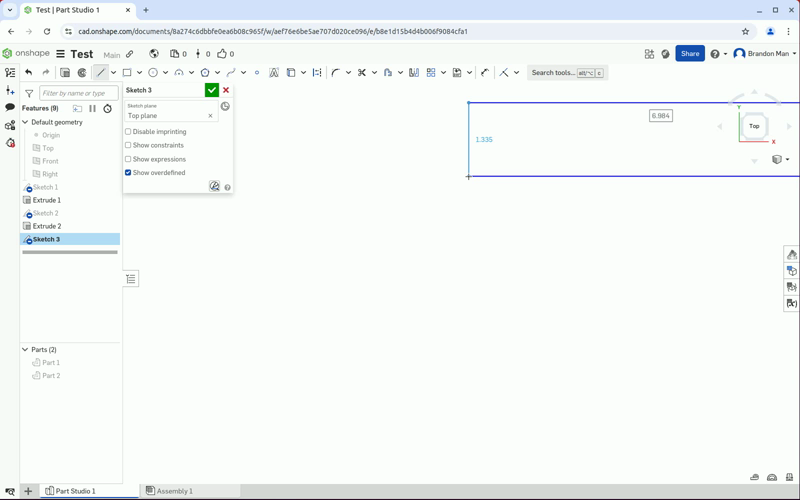
click(468, 176)
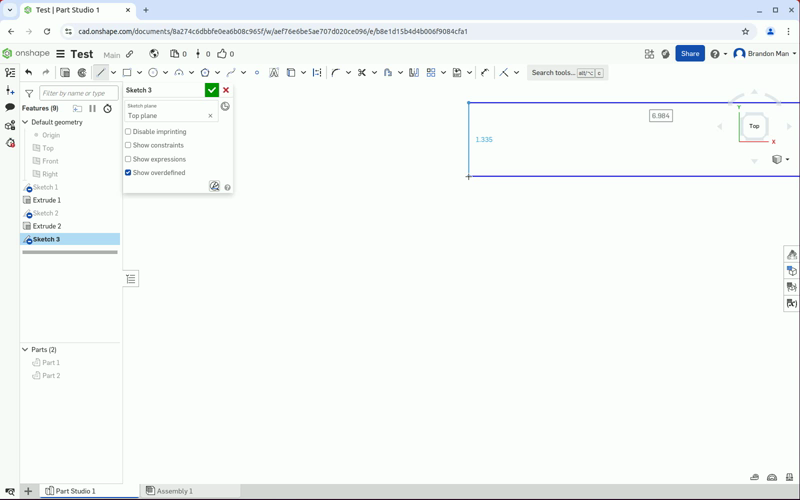
scroll(-6)
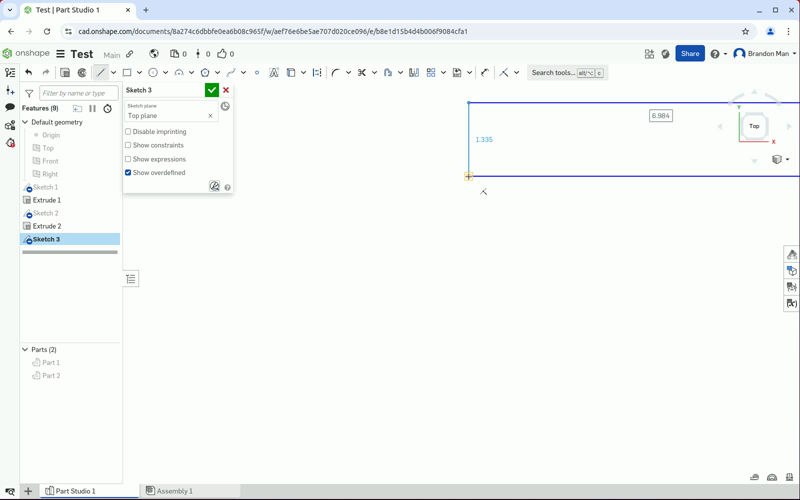
scroll(-6)
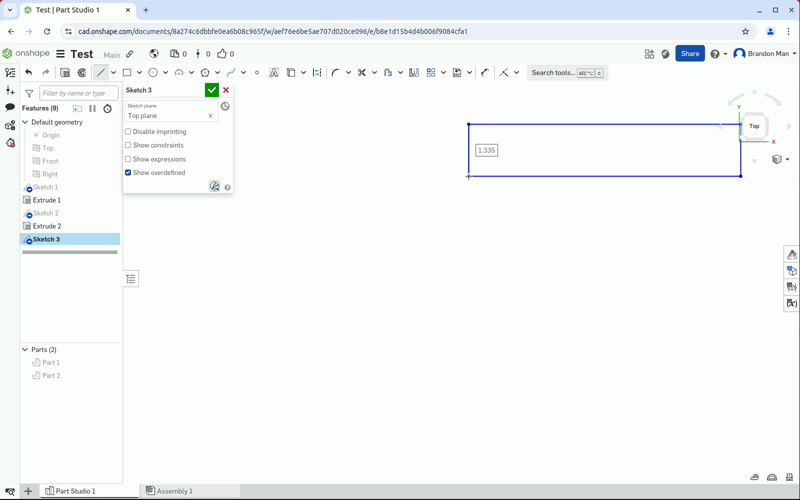
scroll(-6)
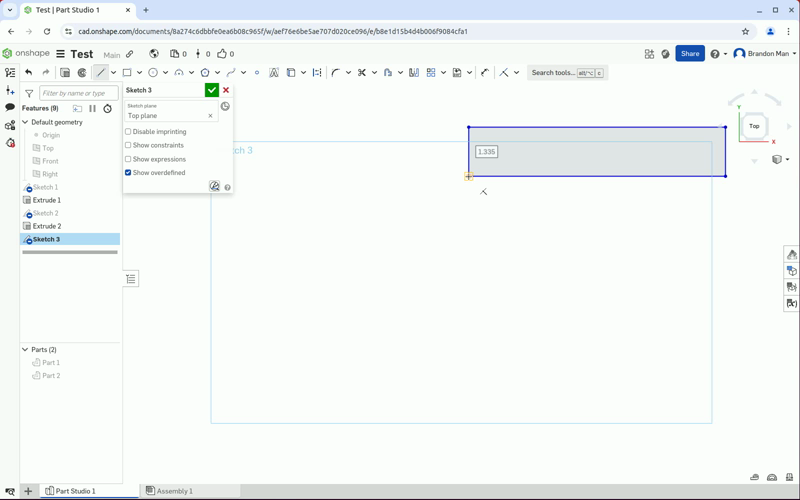
scroll(-6)
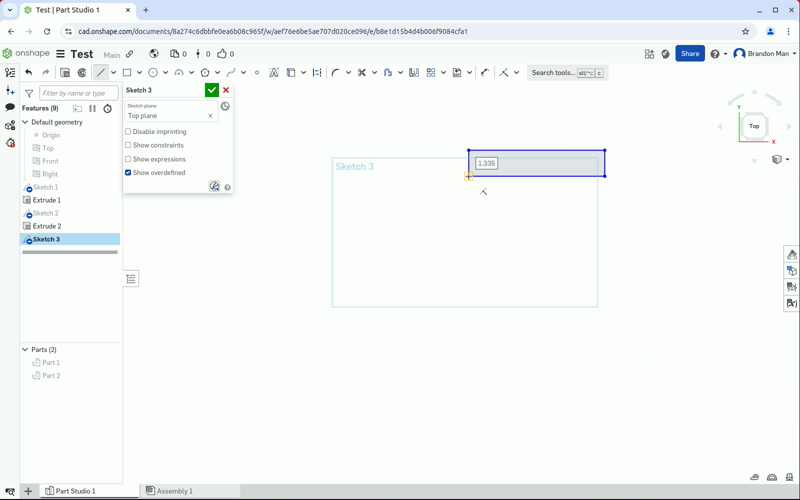
scroll(-6)
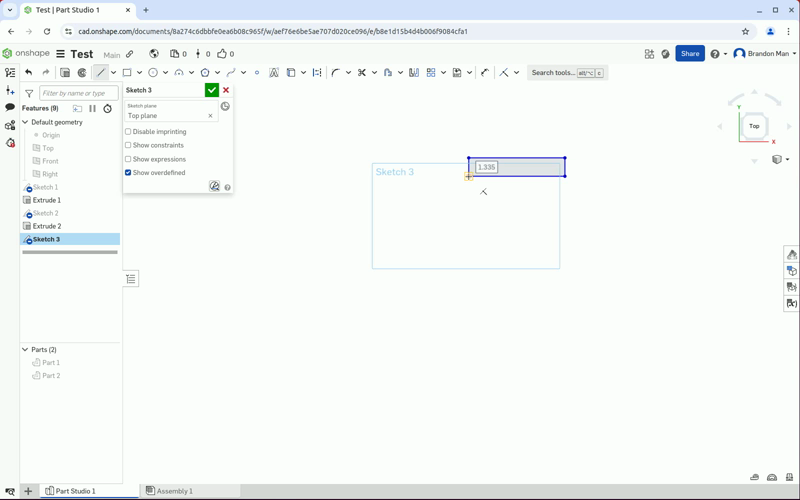
scroll(-6)
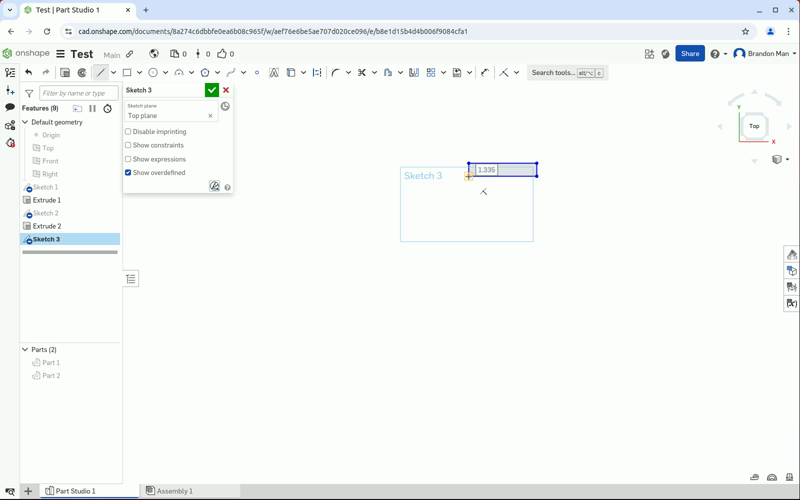
scroll(-6)
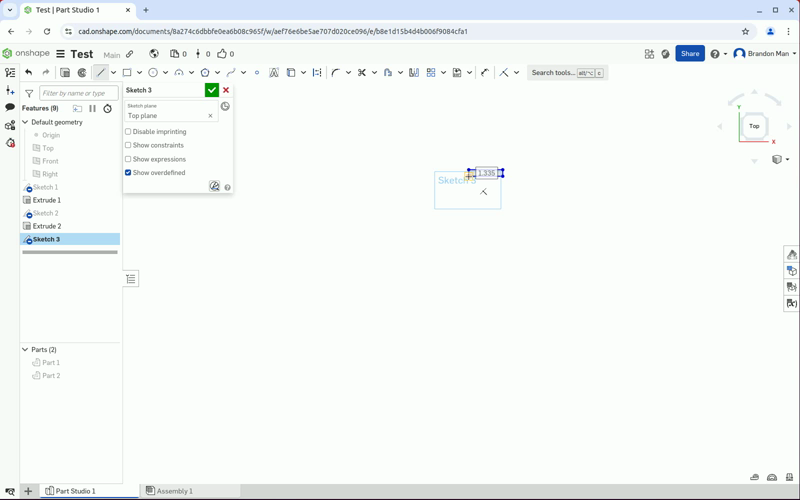
key(esc)
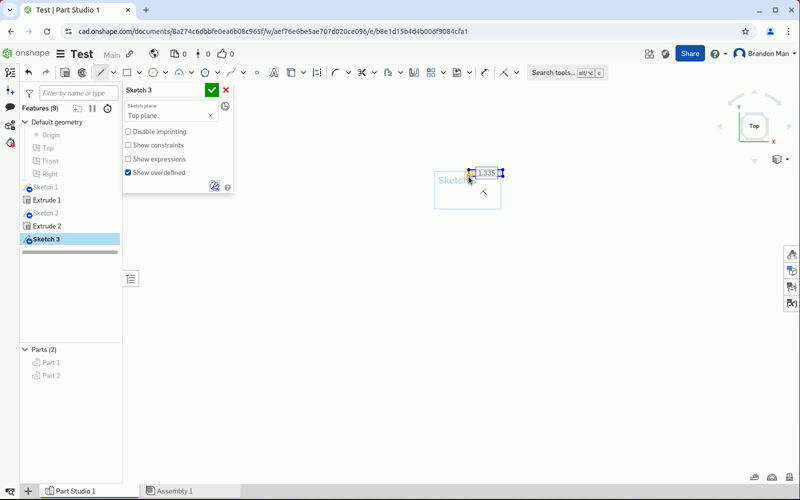
mouse_move(470, 174)
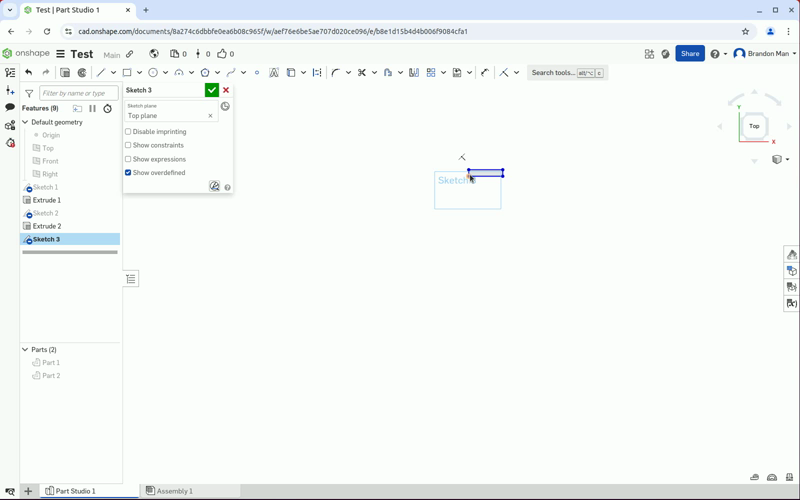
scroll(6)
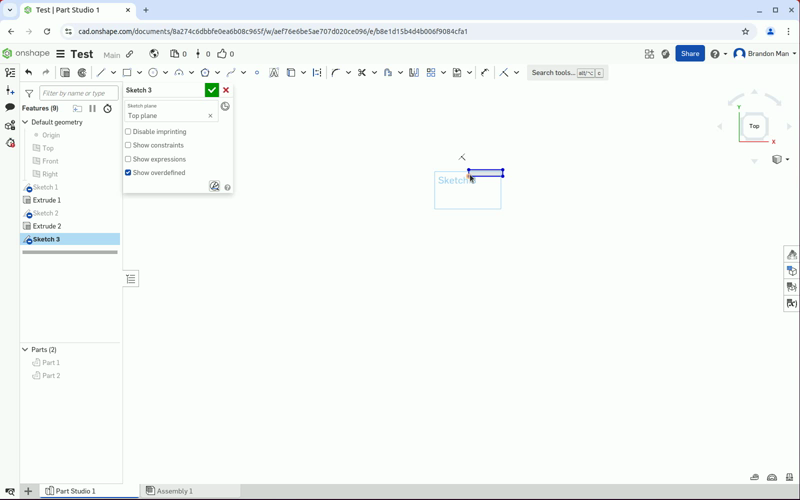
scroll(6)
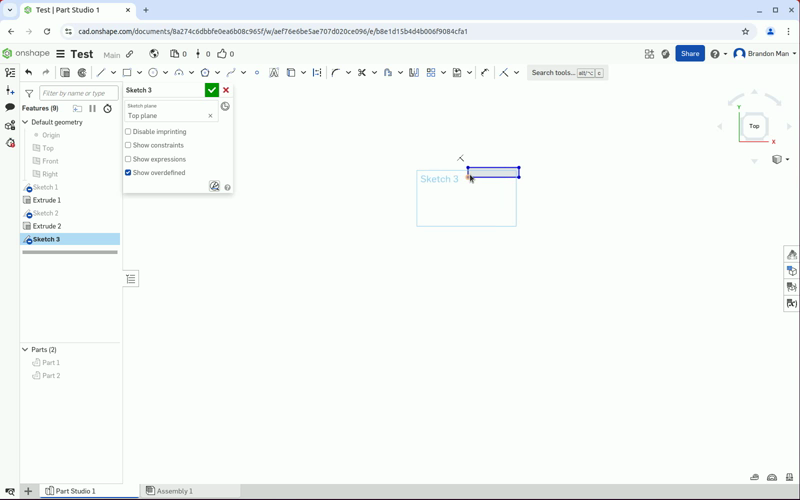
scroll(6)
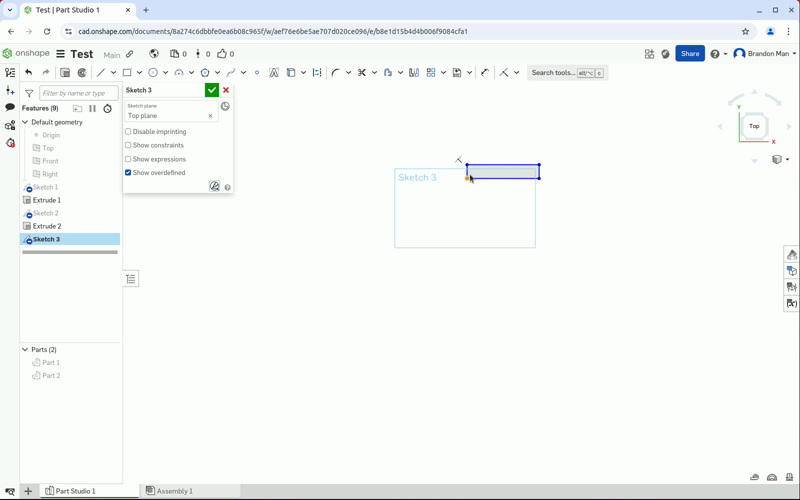
scroll(6)
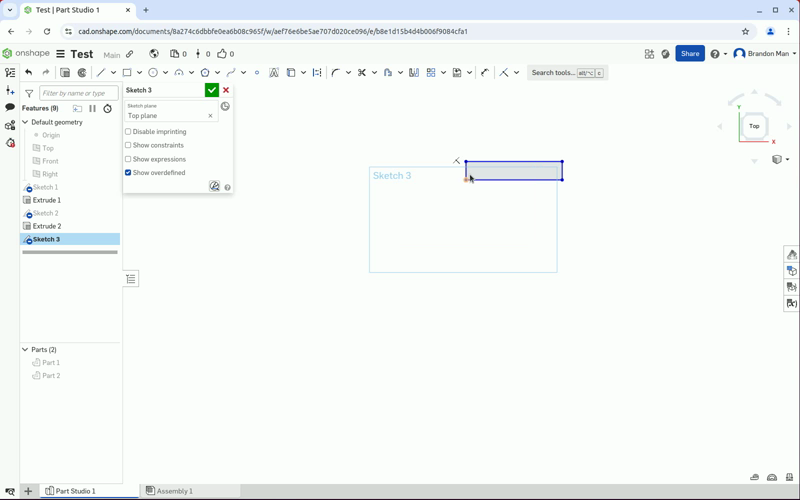
scroll(6)
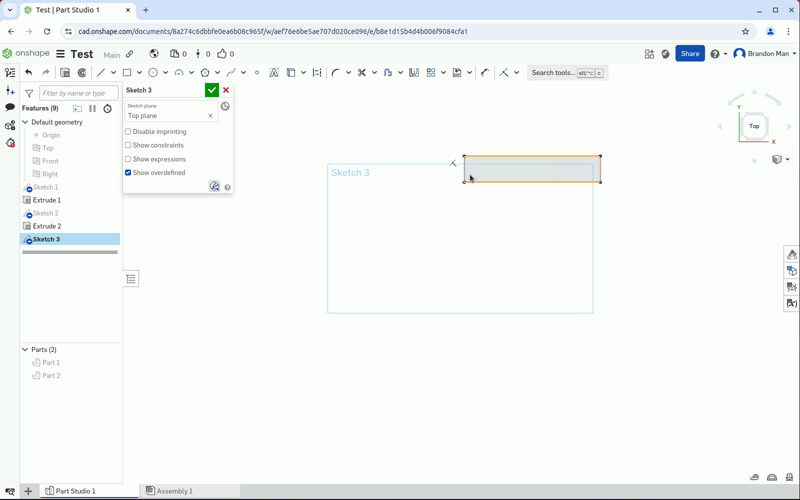
scroll(6)
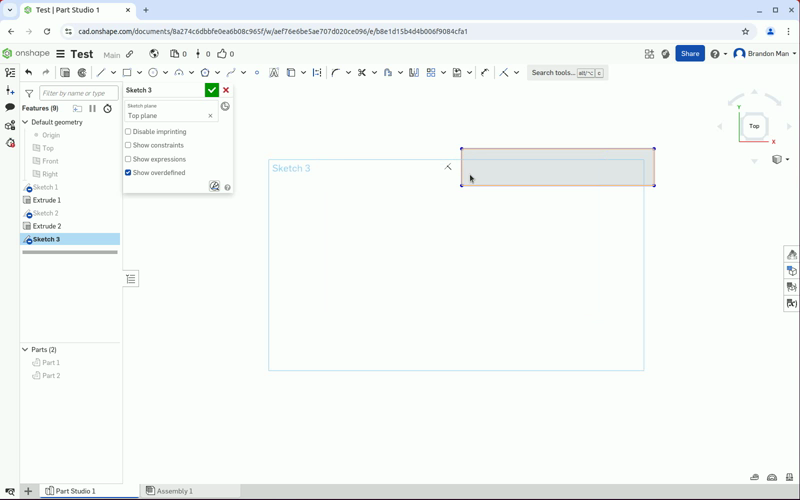
scroll(6)
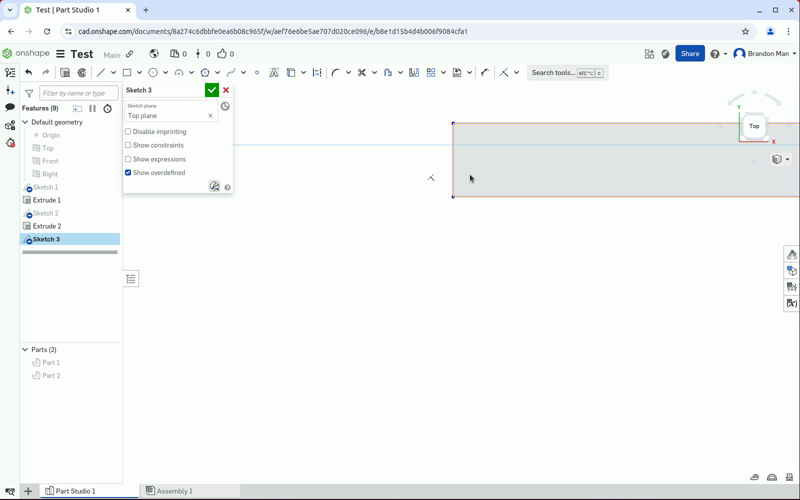
click(470, 174)
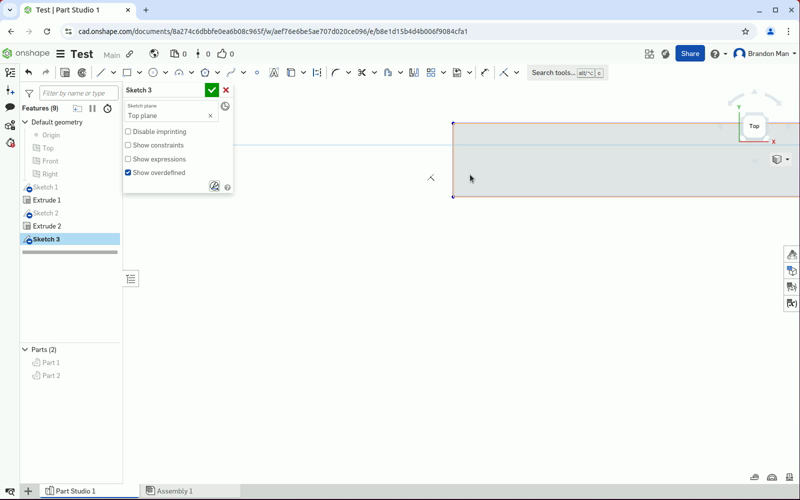
scroll(-6)
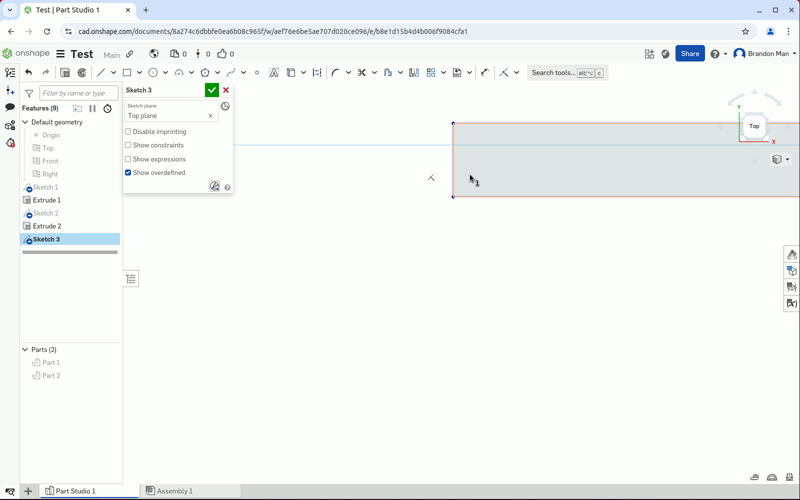
scroll(-6)
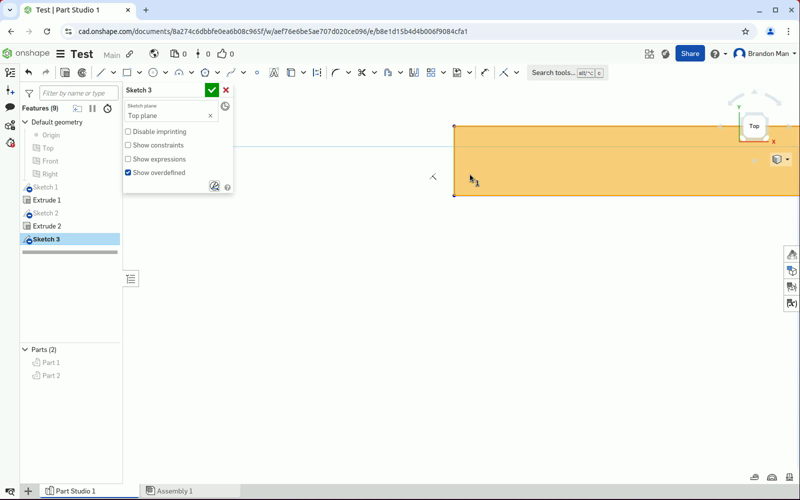
scroll(-6)
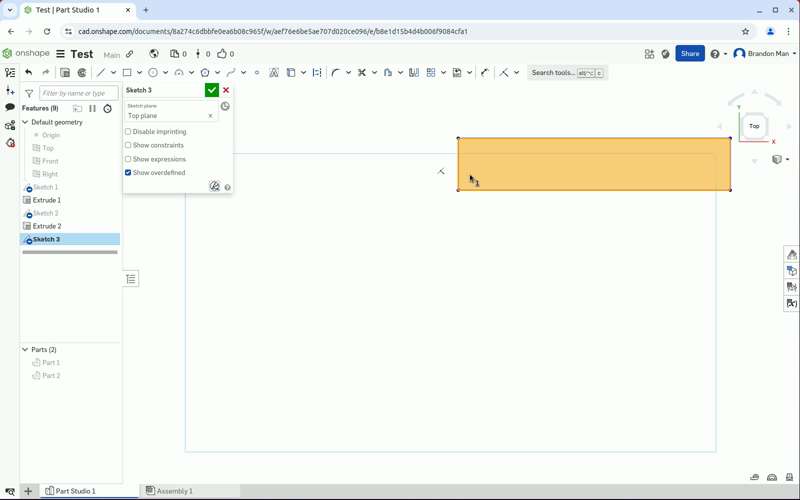
scroll(-6)
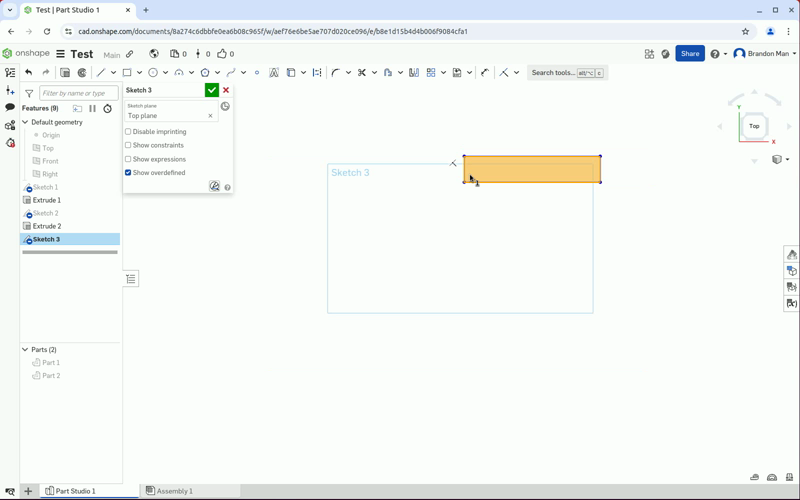
scroll(-6)
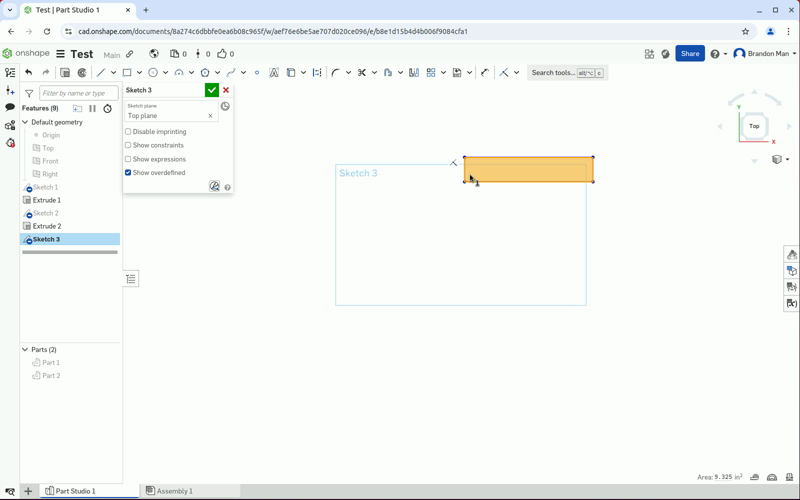
scroll(-6)
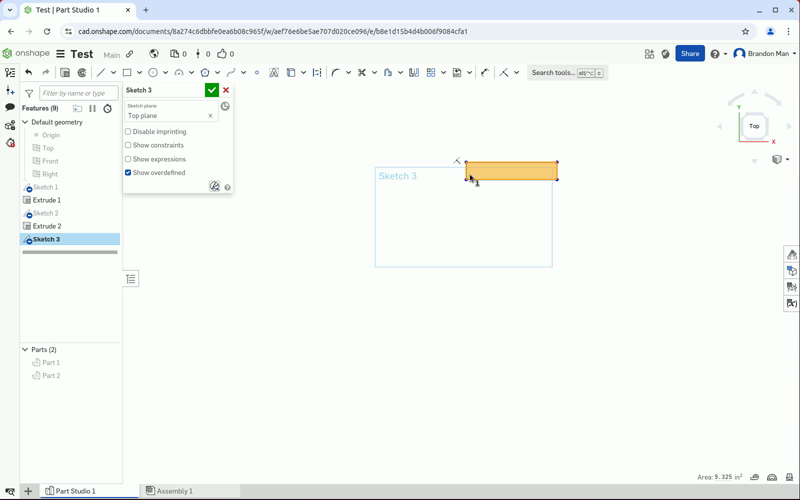
scroll(-6)
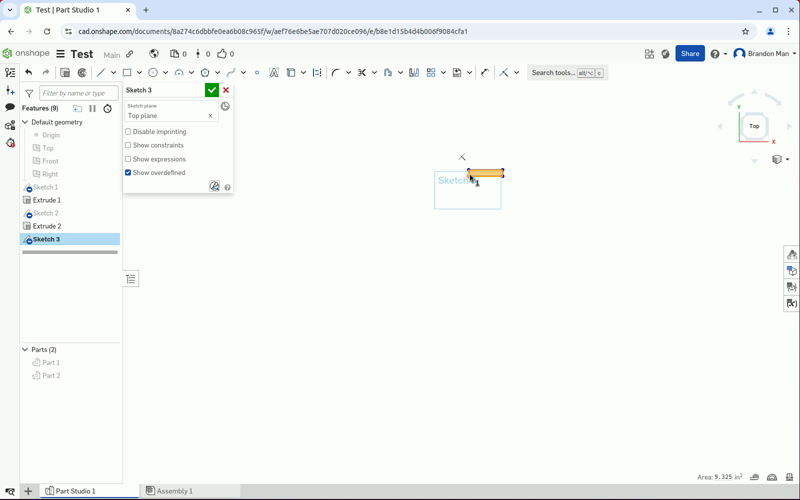
mouse_move(73, 352)
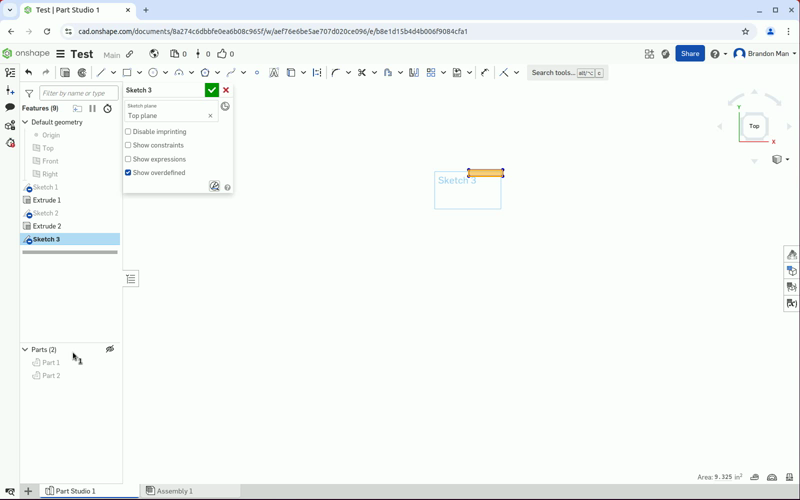
key(shift+y)
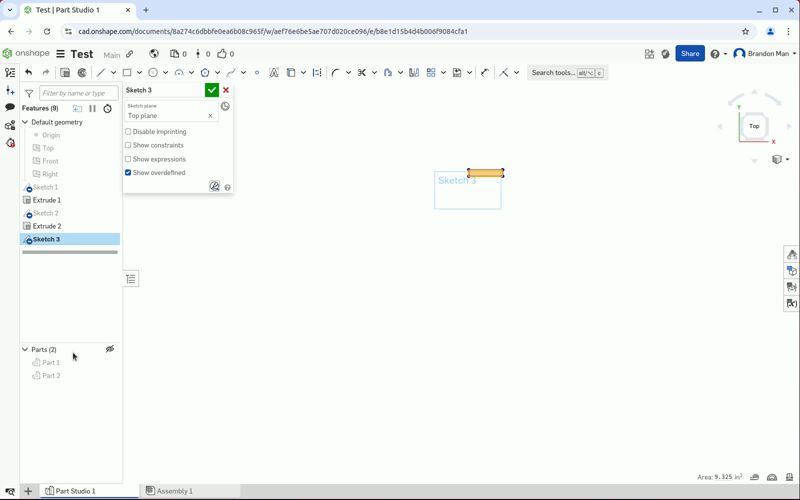
key(shift+e)
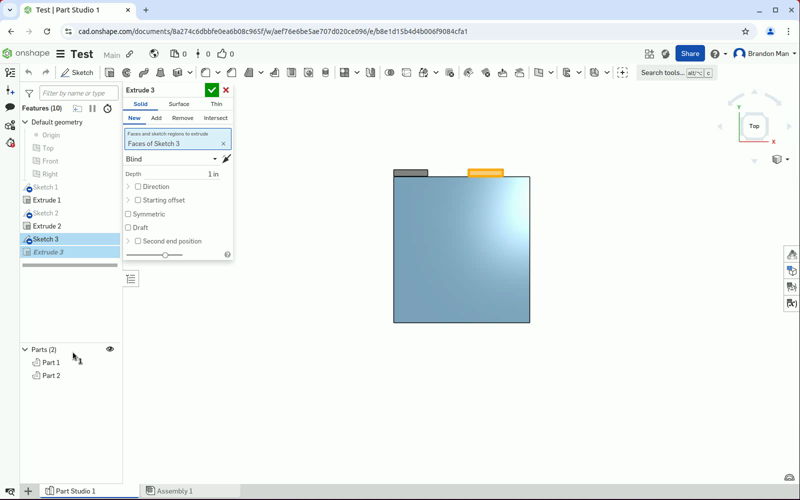
mouse_move(143, 106)
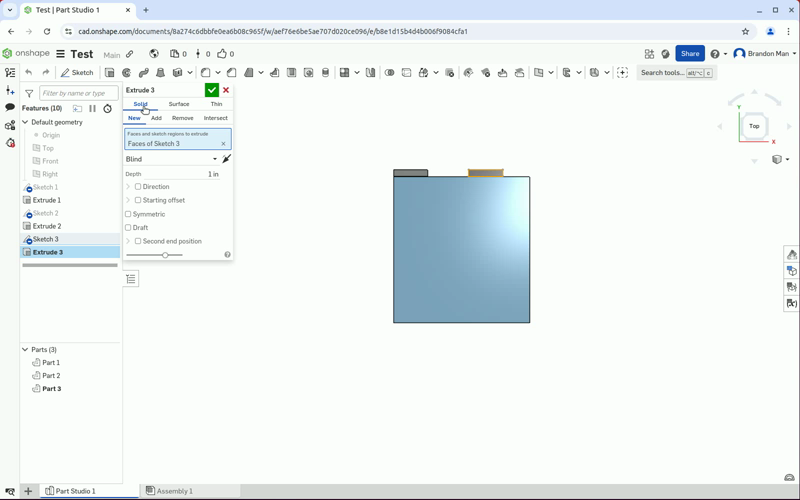
click(143, 106)
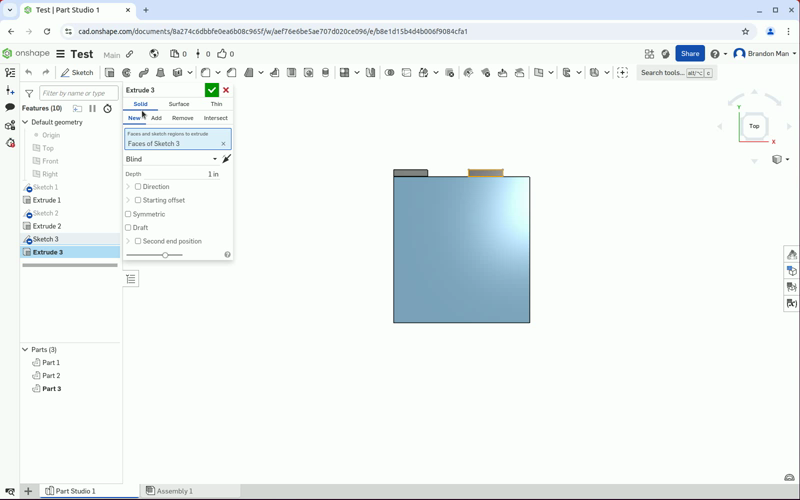
mouse_move(137, 120)
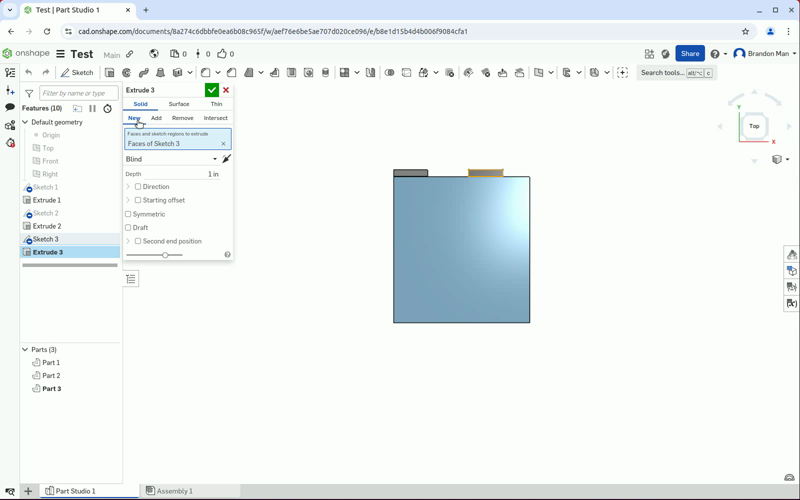
click(137, 120)
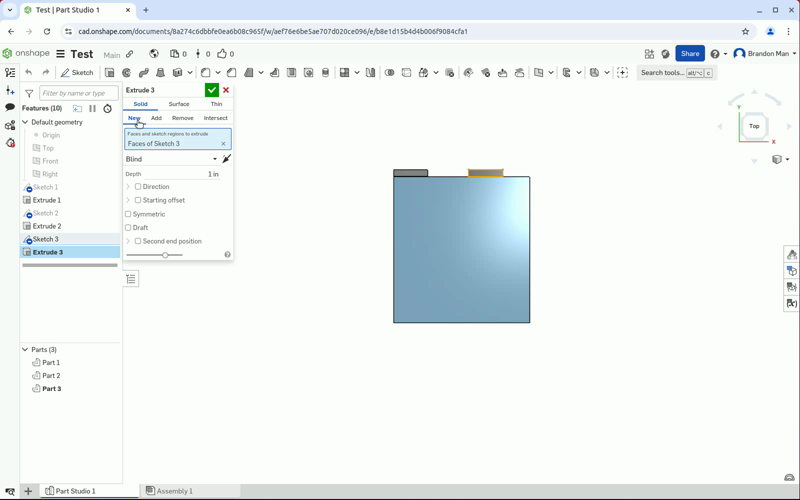
key(tab, 4)
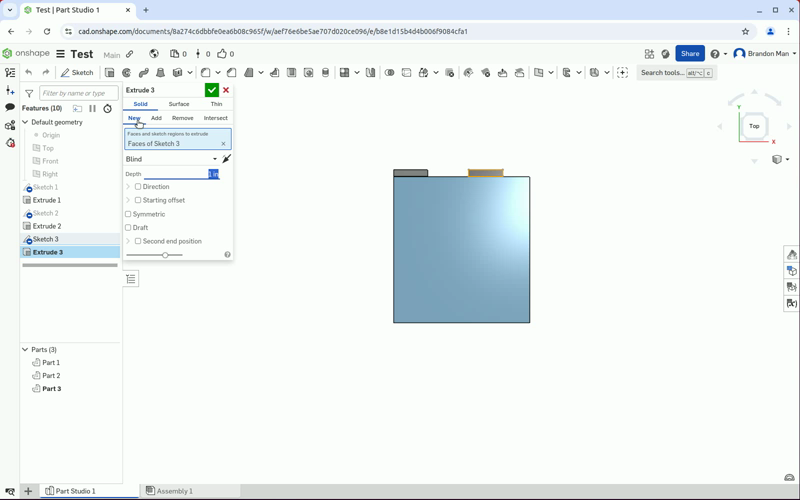
text(0.241)
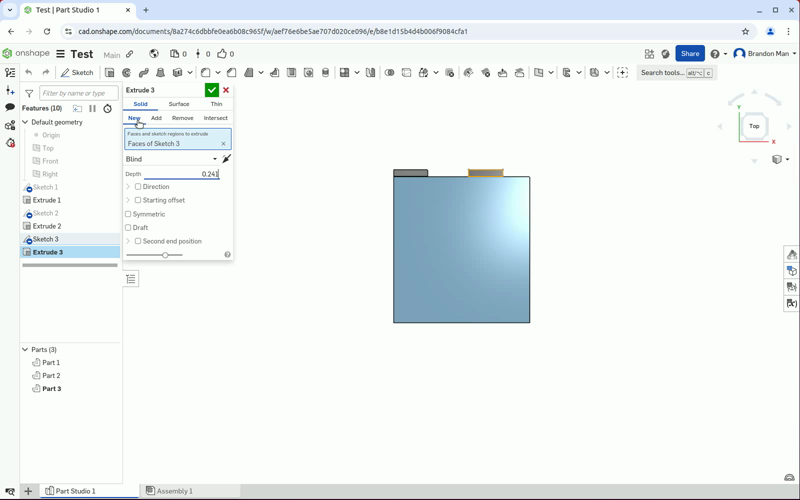
key(enter)
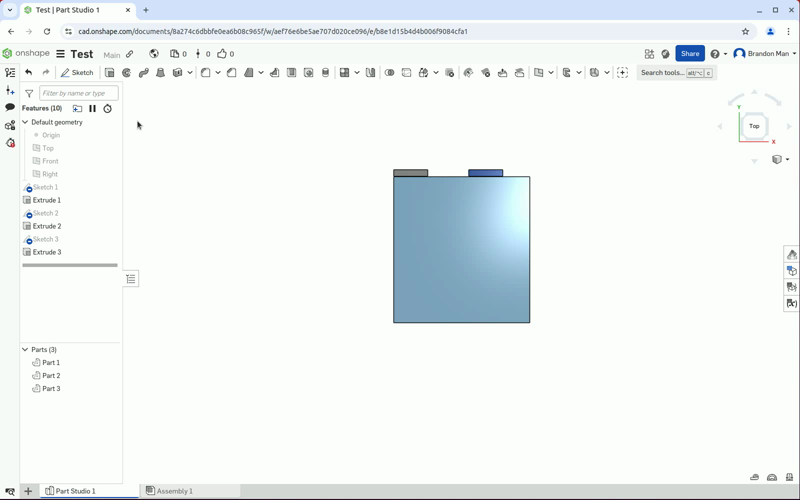
key(shift+h)
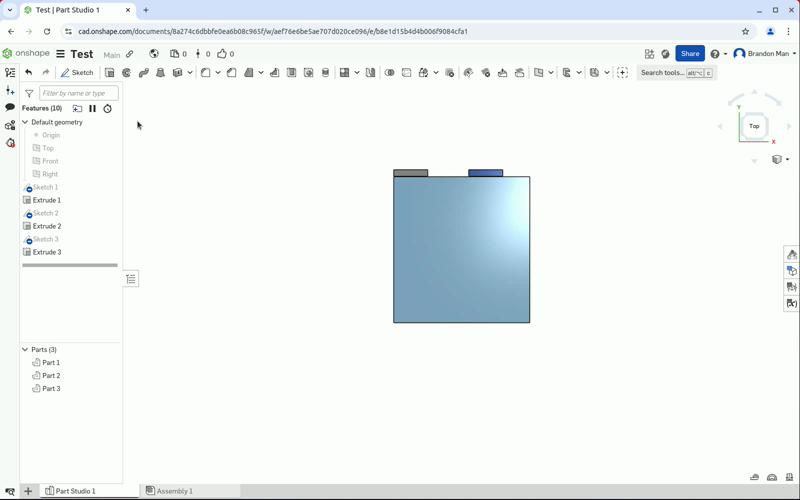
key(shift+h)
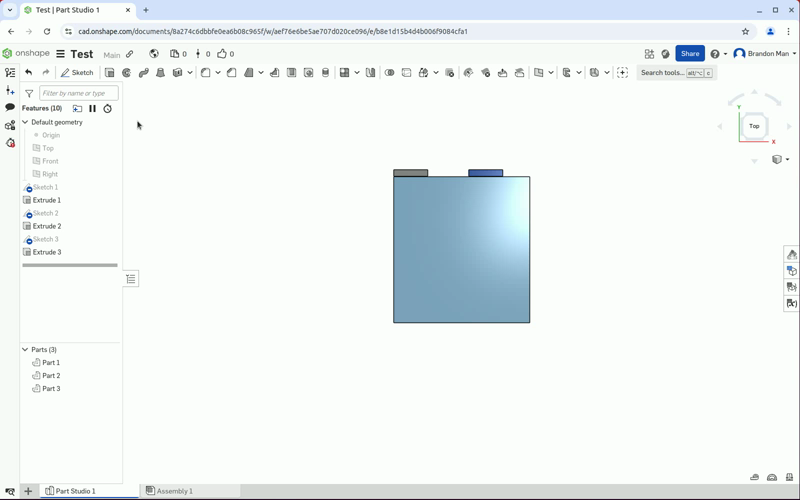
key(shift+7)
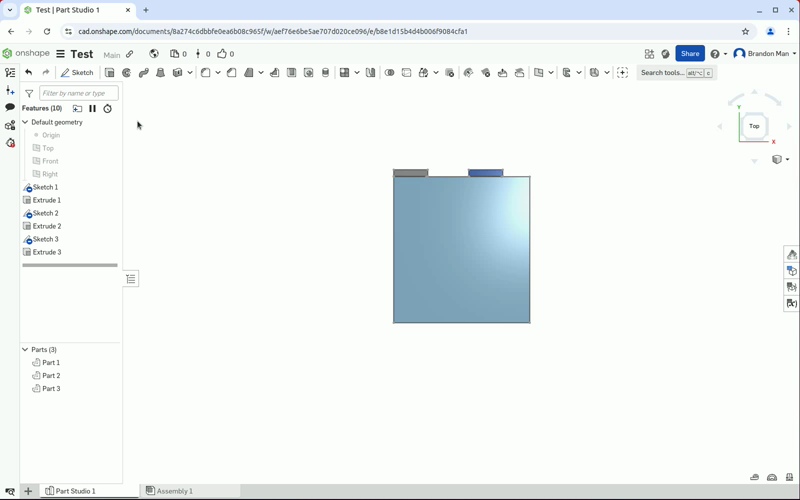
key(up, 3)
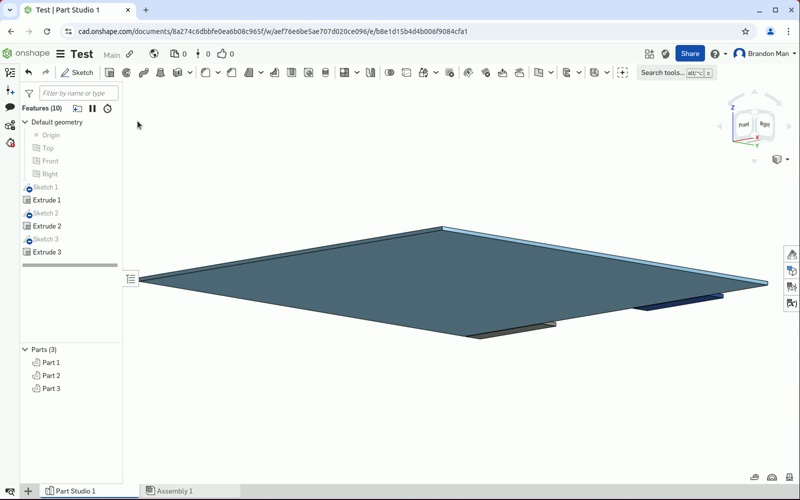
key(left, 3)
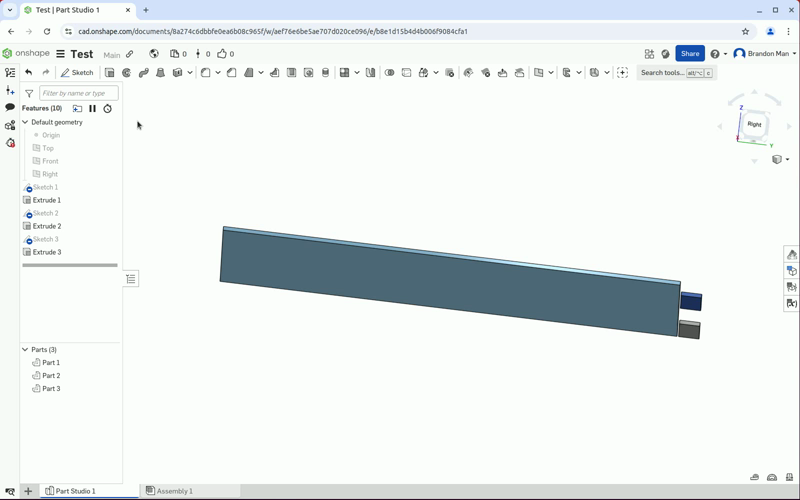
key(right, 3)
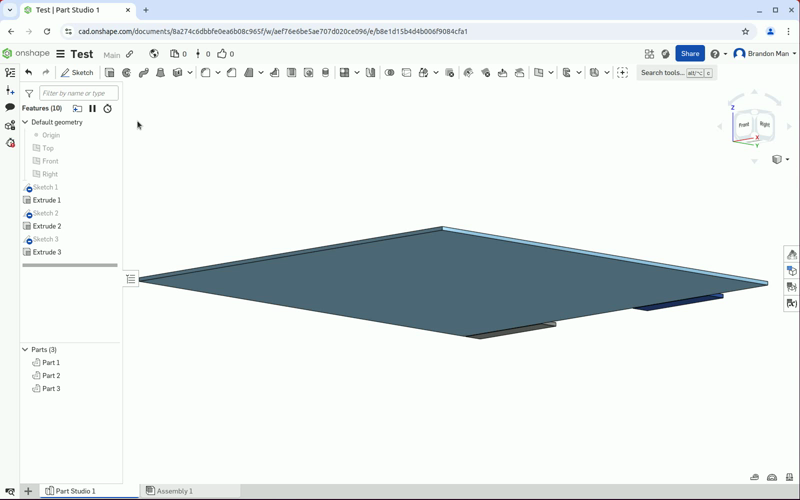
key(down, 3)
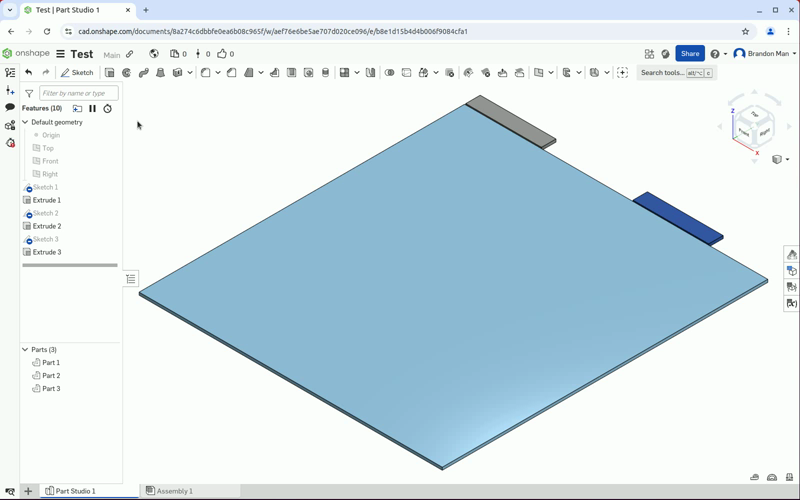
mouse_move(73, 189)
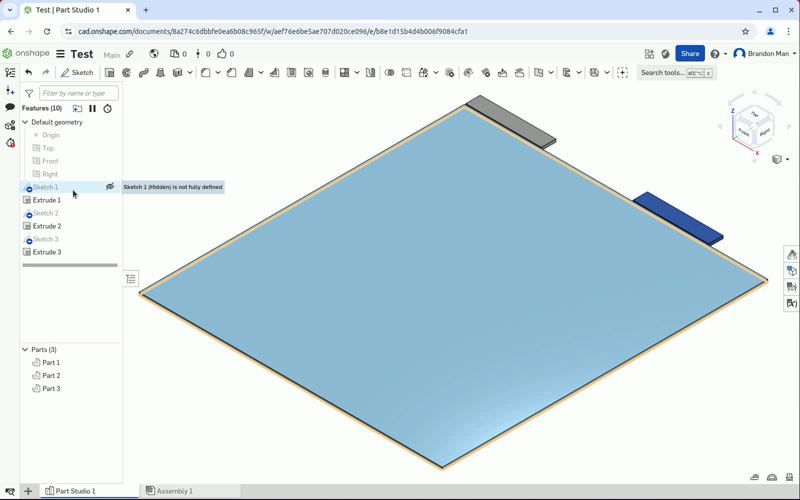
click(73, 189)